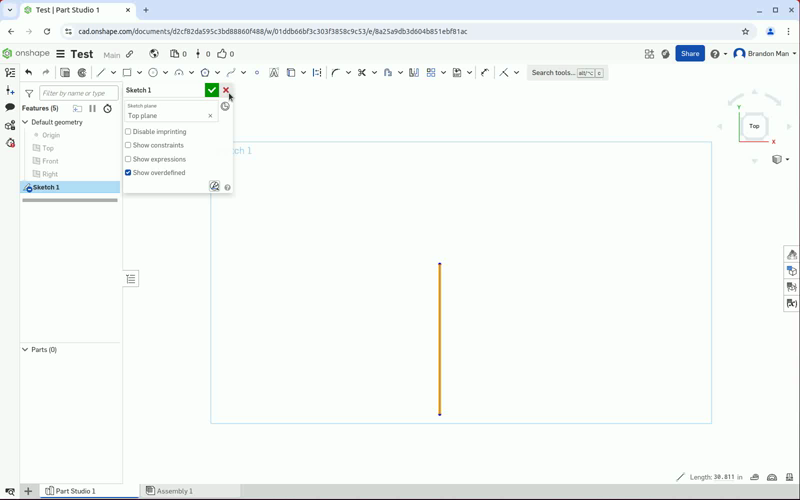
key(shift+h)
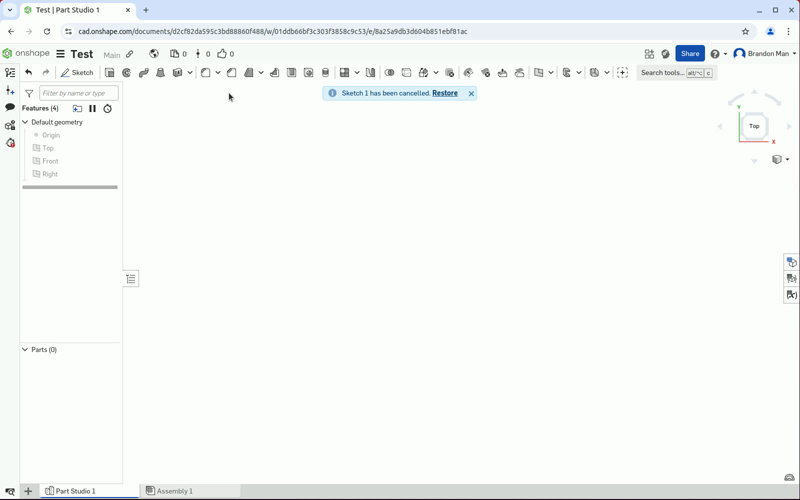
mouse_move(73, 352)
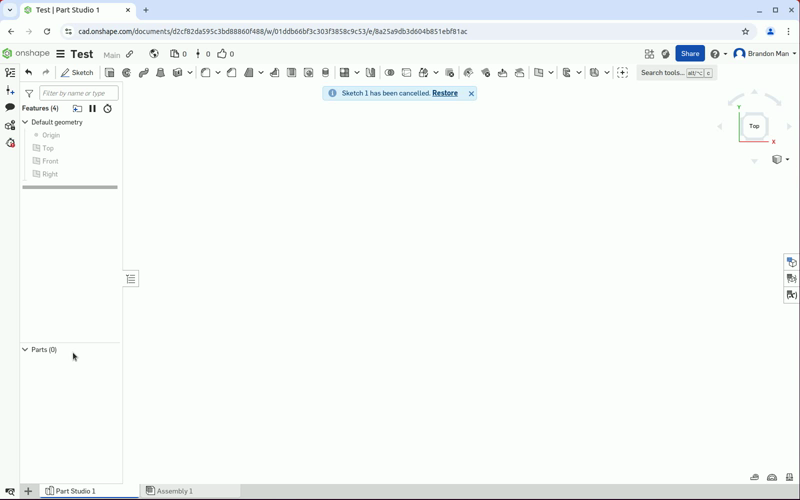
key(y)
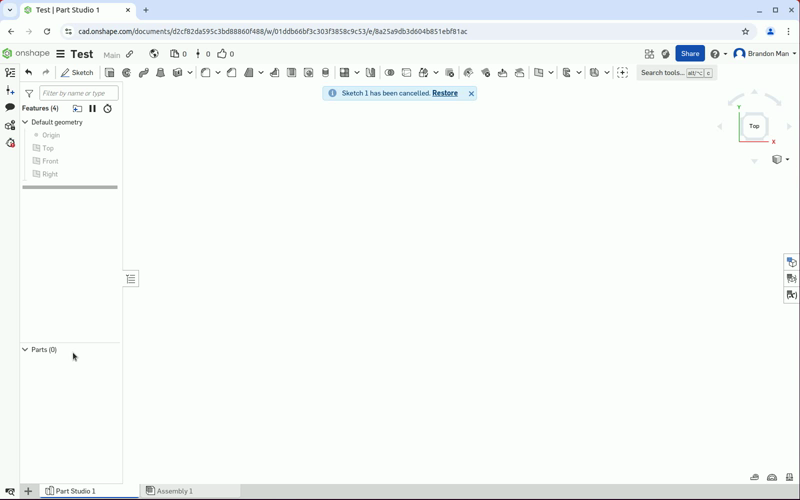
key(shift+p)
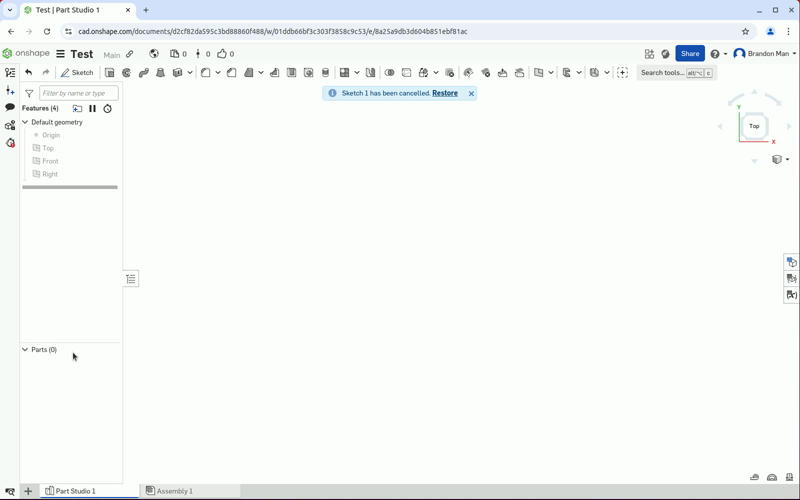
key(space)
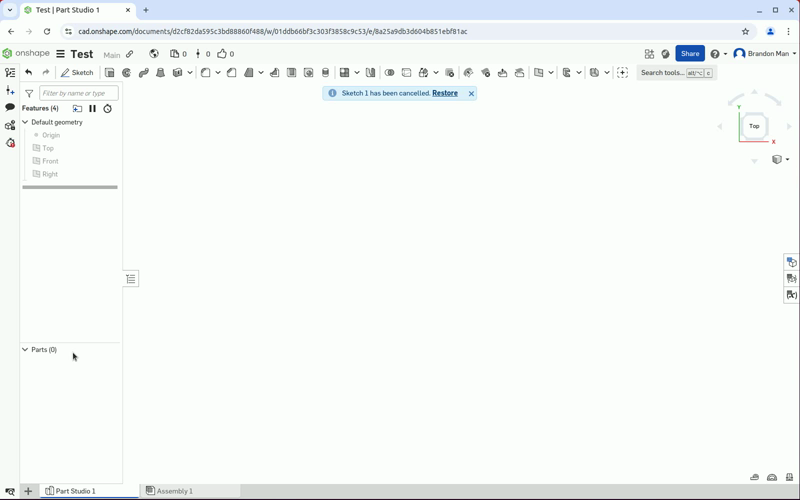
key_down(shift)
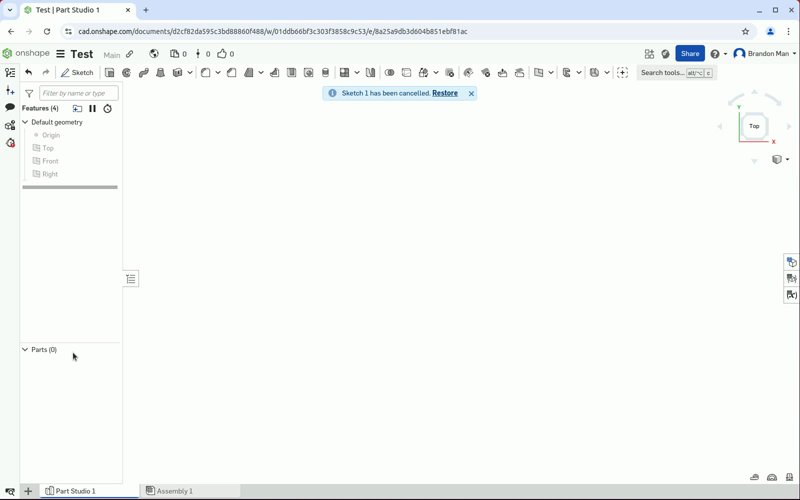
key(up)
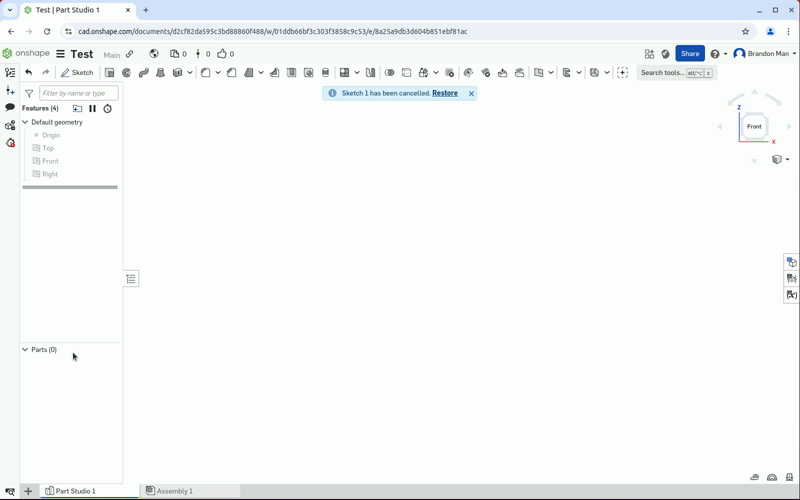
key_up(shift)
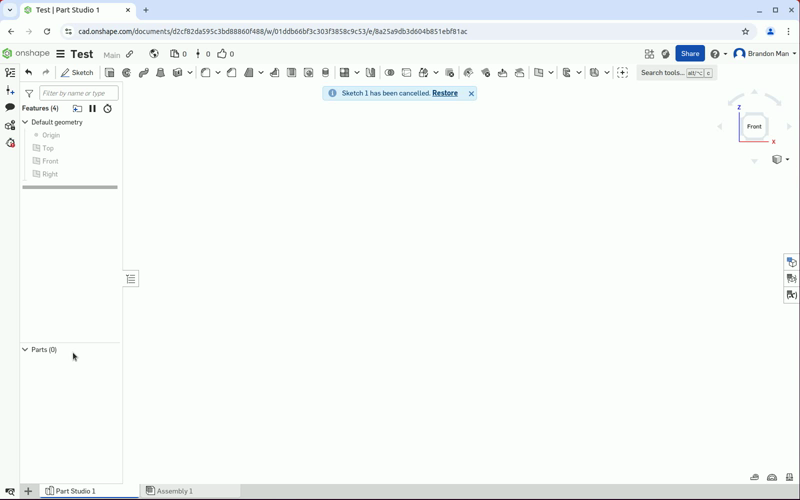
mouse_move(73, 352)
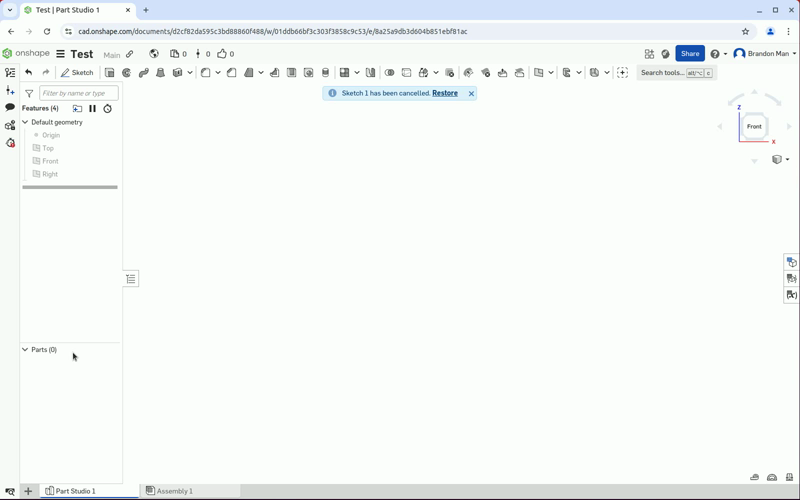
key(shift+y)
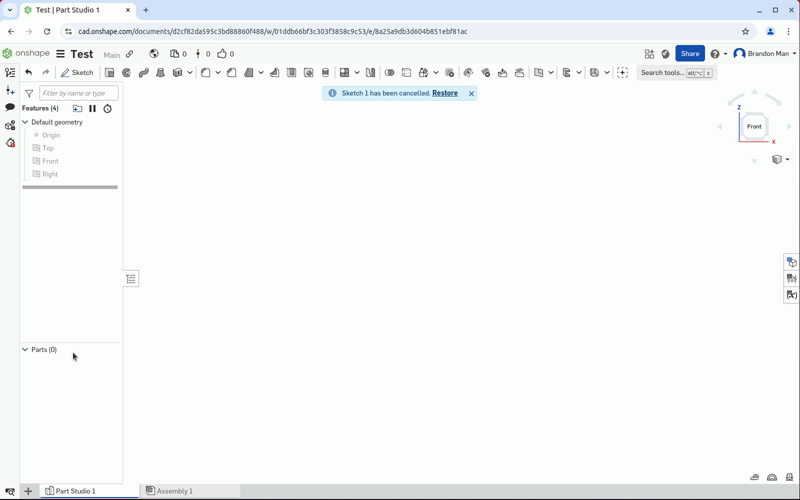
key(shift+s)
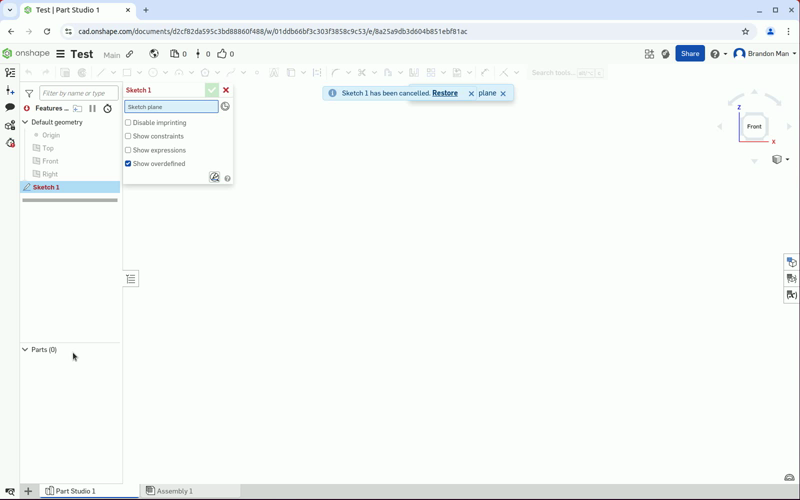
mouse_move(73, 163)
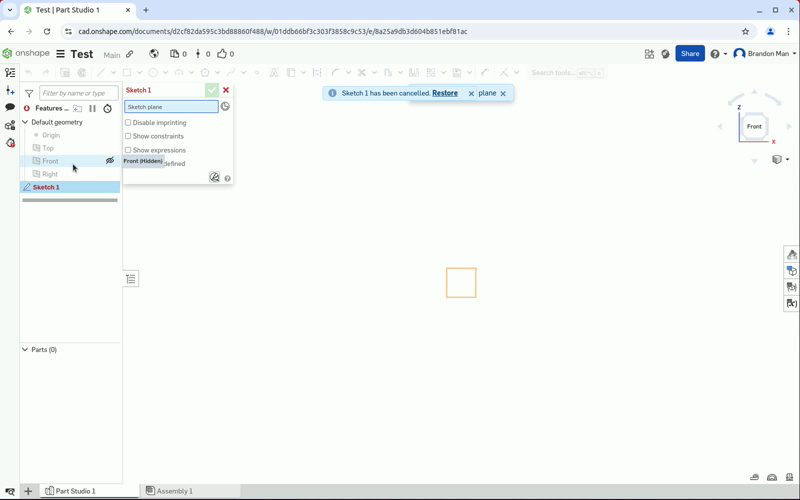
click(73, 163)
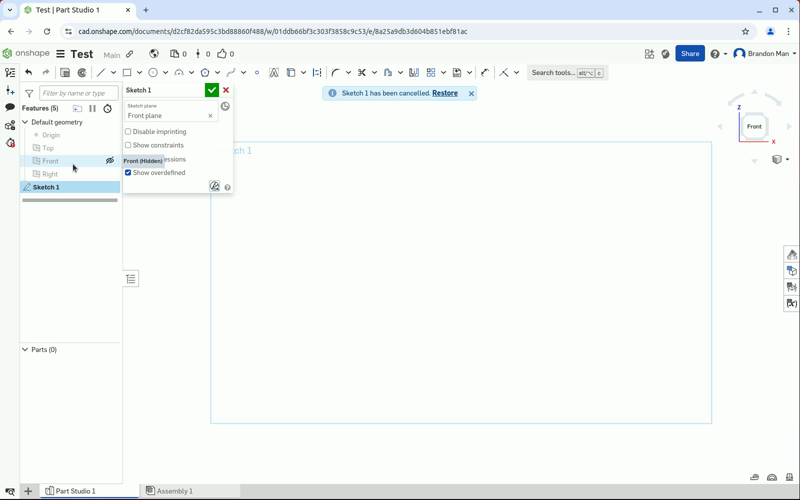
mouse_move(73, 352)
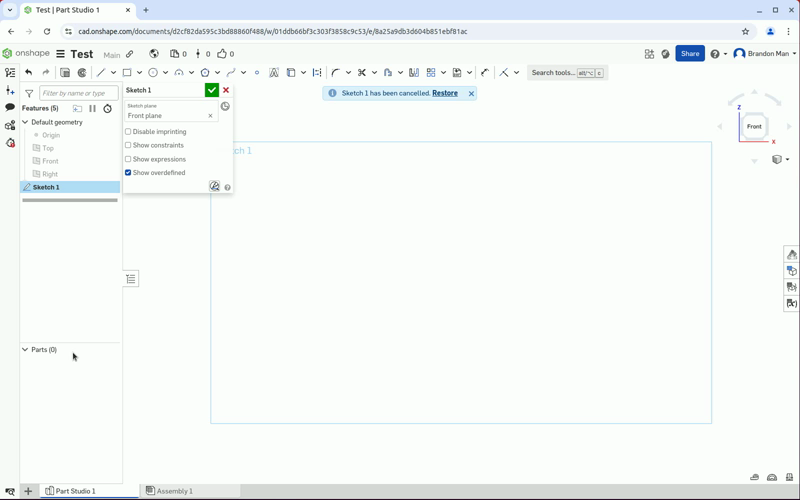
key(y)
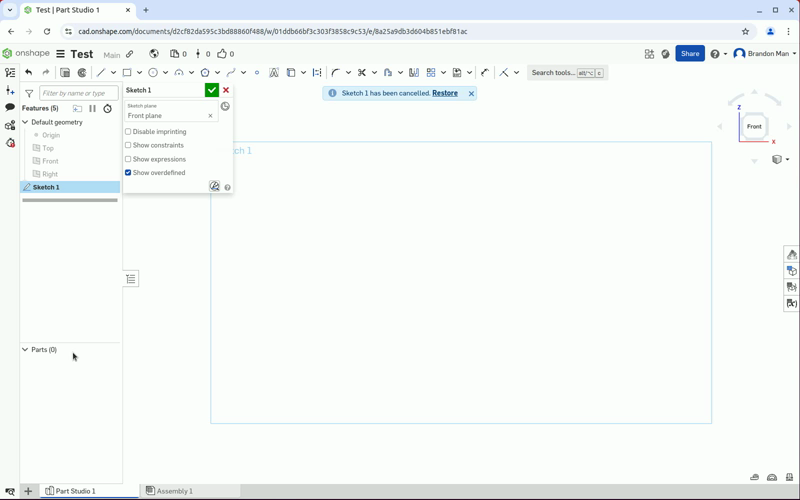
key(l)
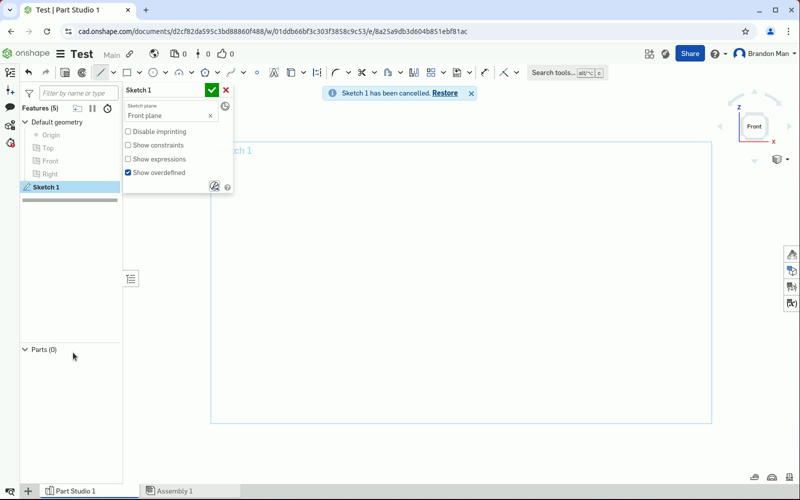
key_down(shift)
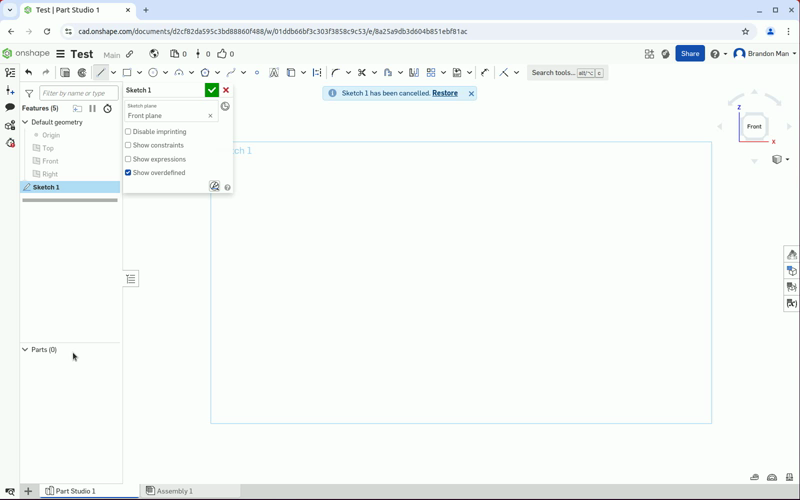
mouse_move(429, 279)
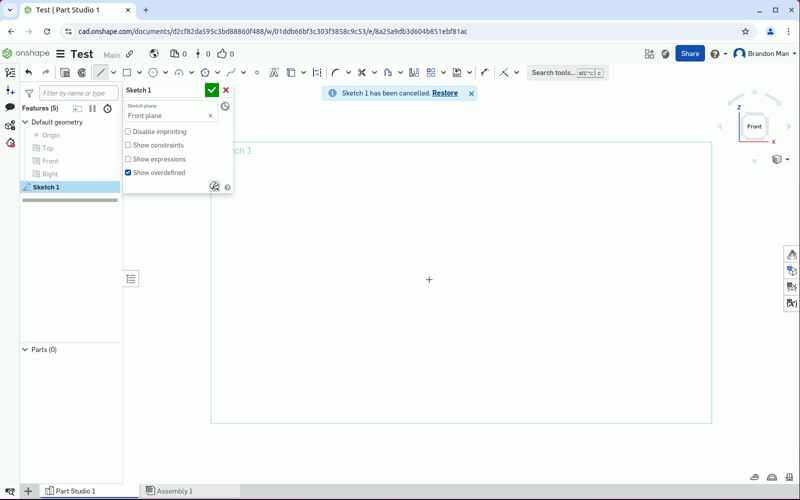
click(429, 279)
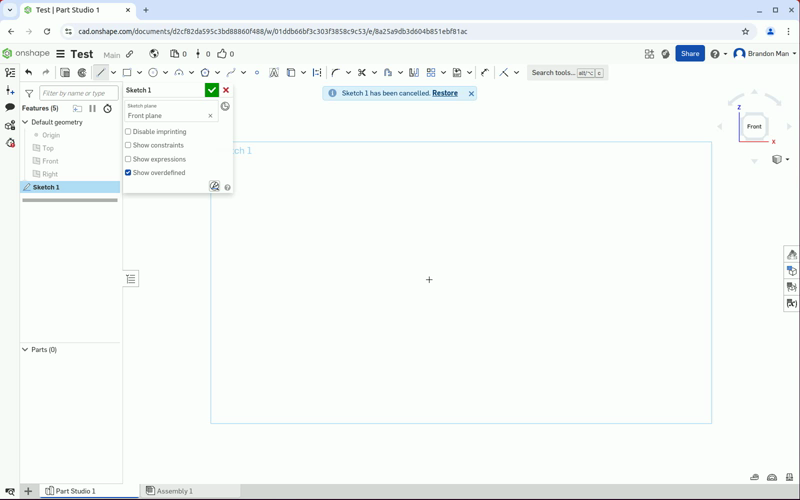
key_up(shift)
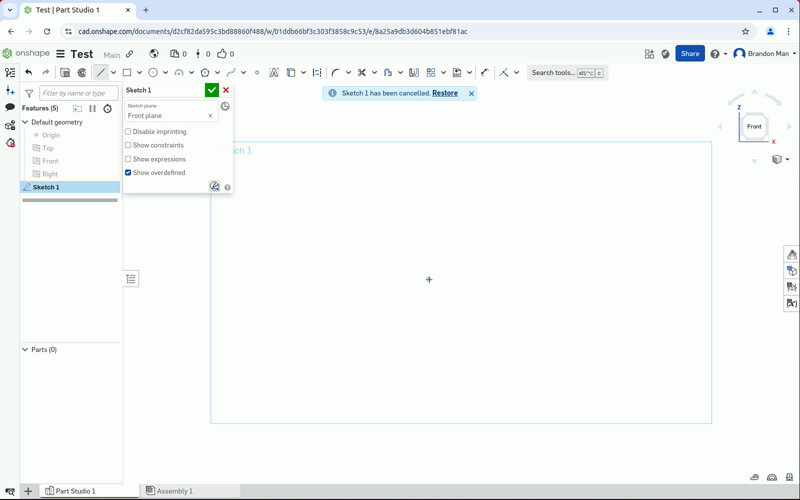
key_down(shift)
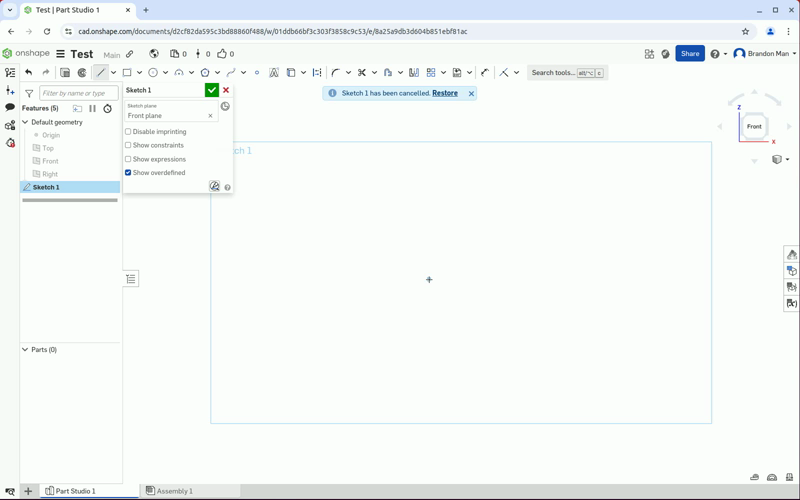
mouse_move(459, 279)
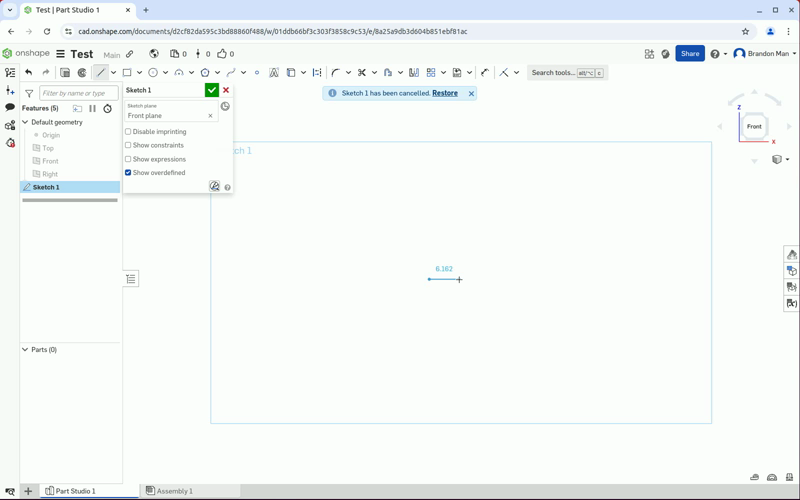
mouse_move(461, 279)
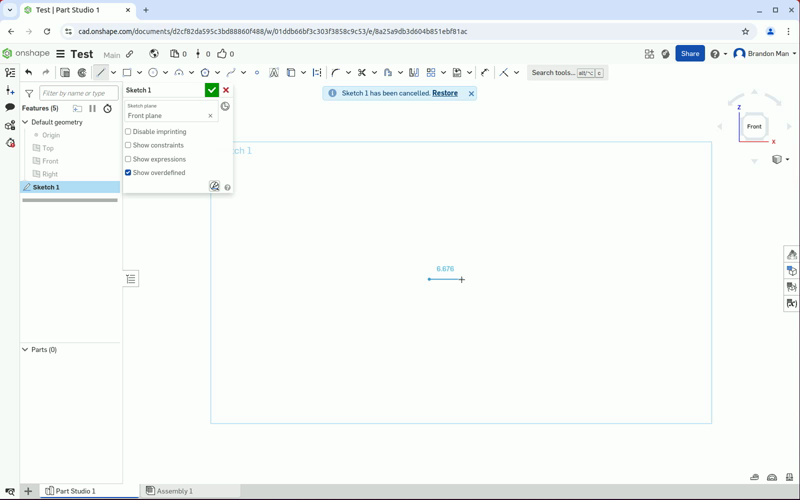
click(461, 279)
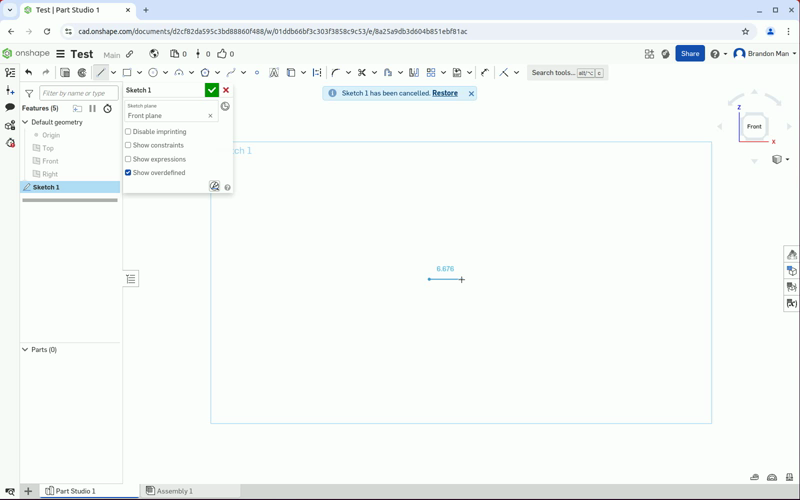
key_up(shift)
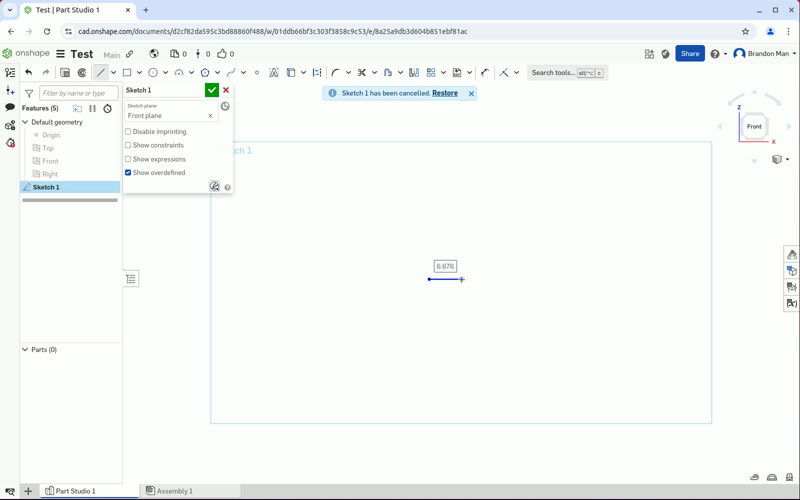
key_down(shift)
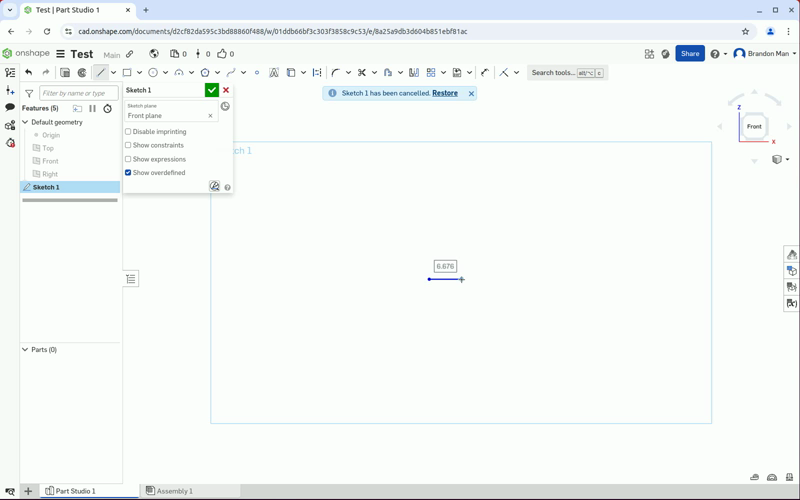
mouse_move(491, 279)
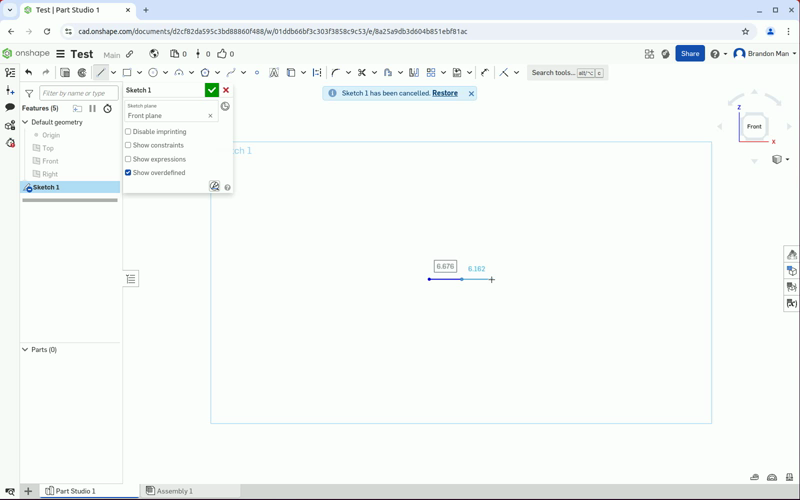
mouse_move(461, 259)
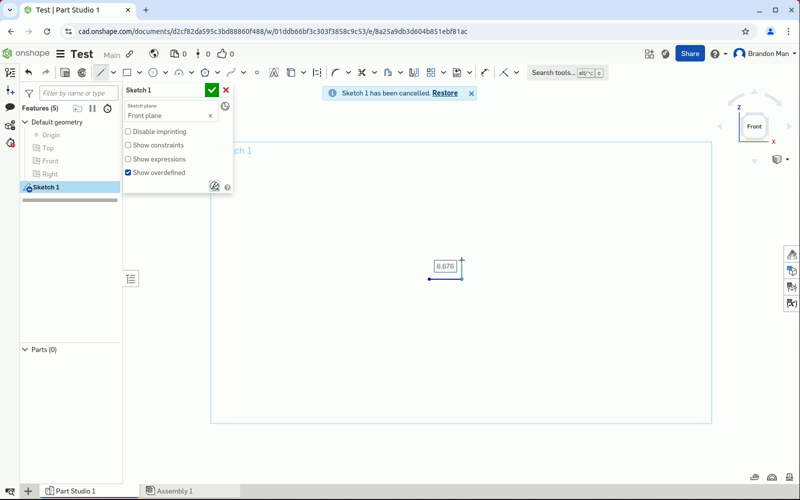
click(461, 259)
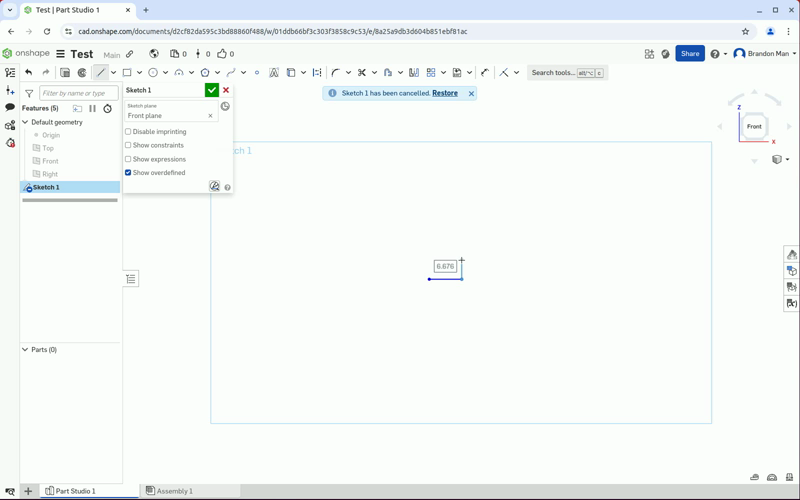
key_up(shift)
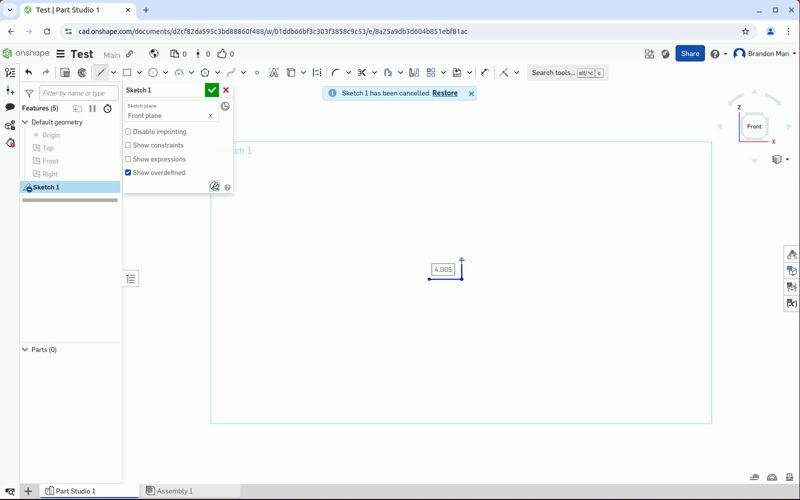
key_down(shift)
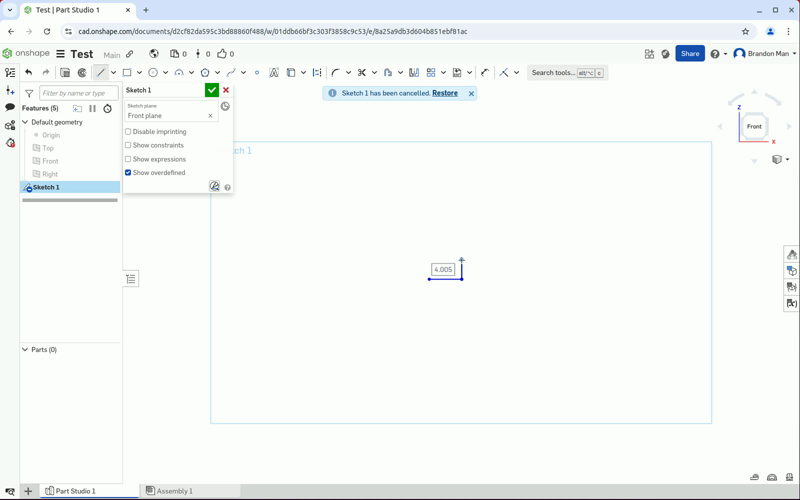
mouse_move(491, 259)
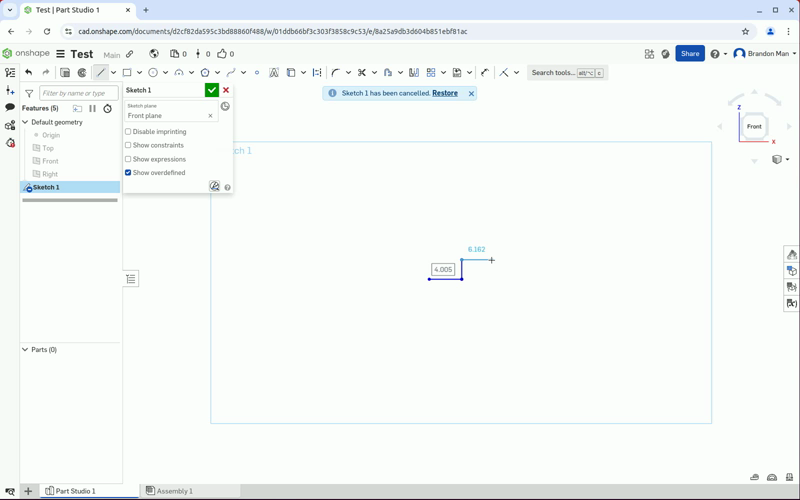
mouse_move(429, 259)
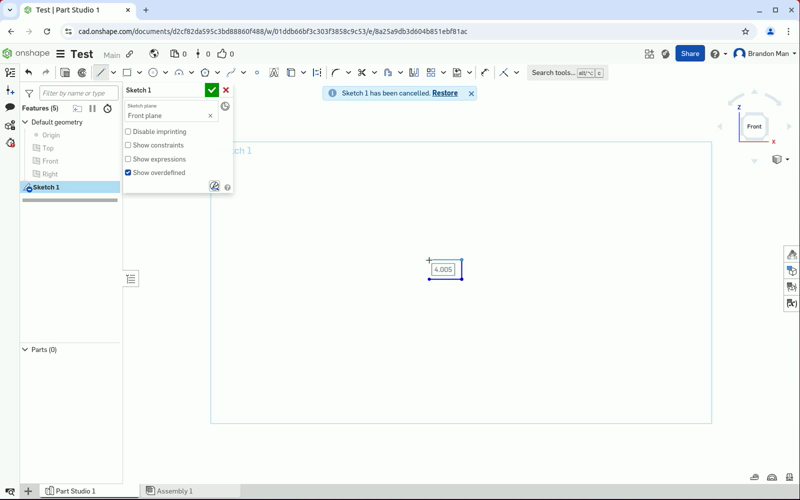
click(429, 259)
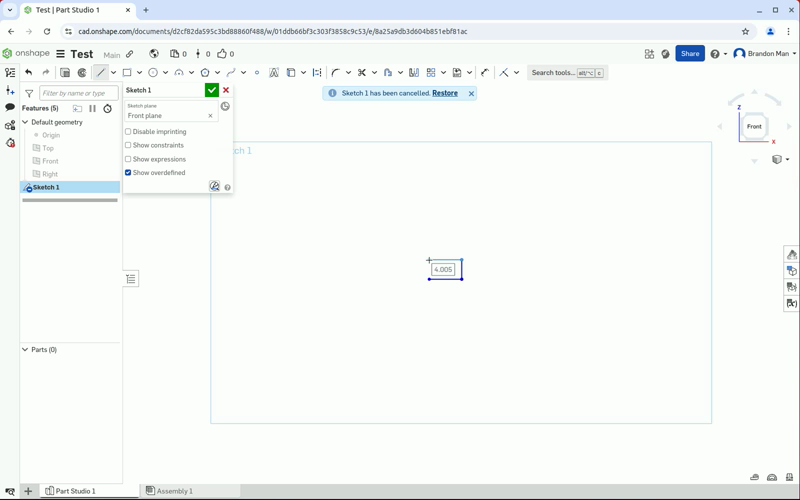
key_up(shift)
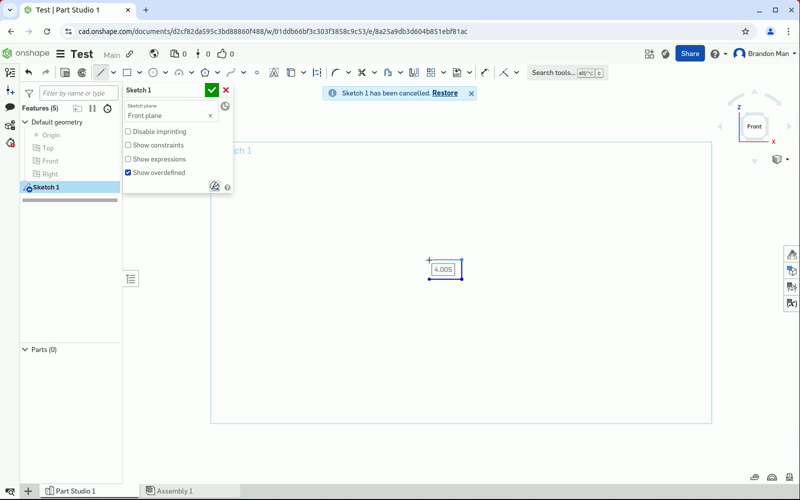
mouse_move(459, 259)
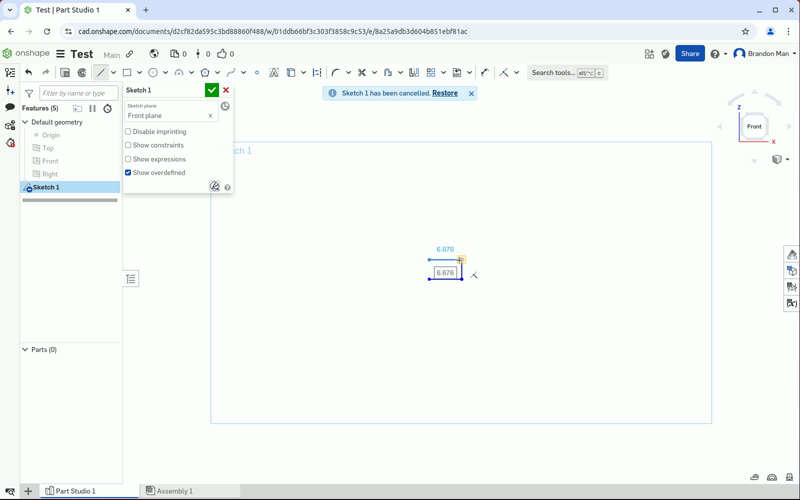
key_down(shift)
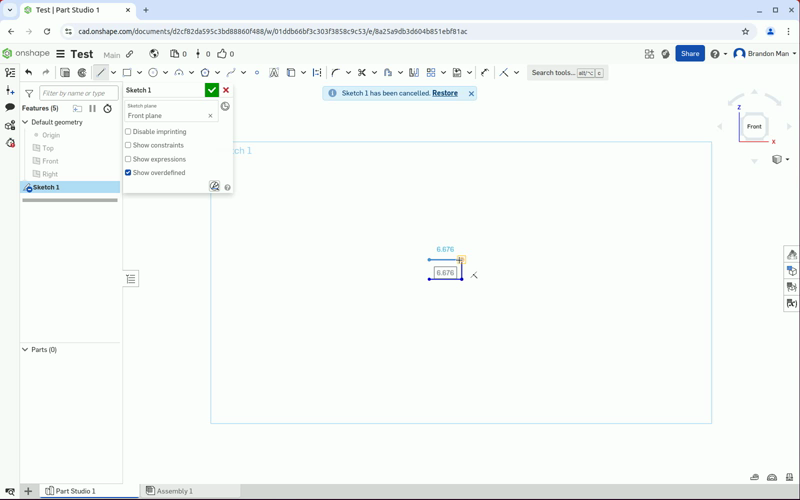
mouse_move(429, 279)
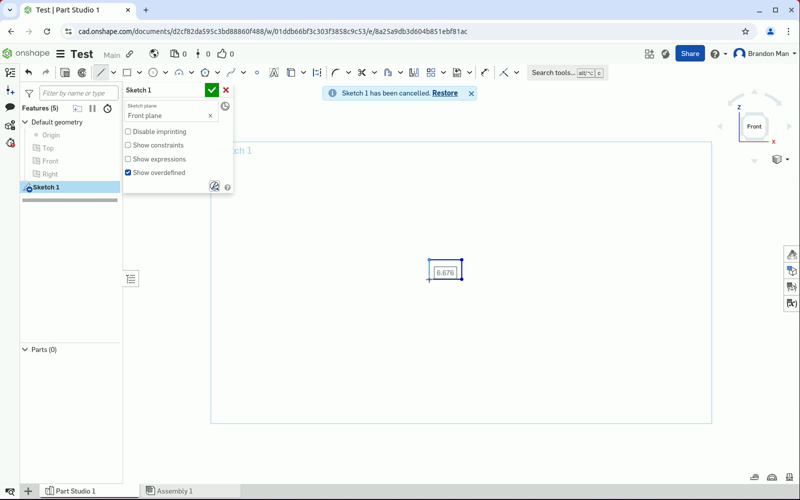
key_up(shift)
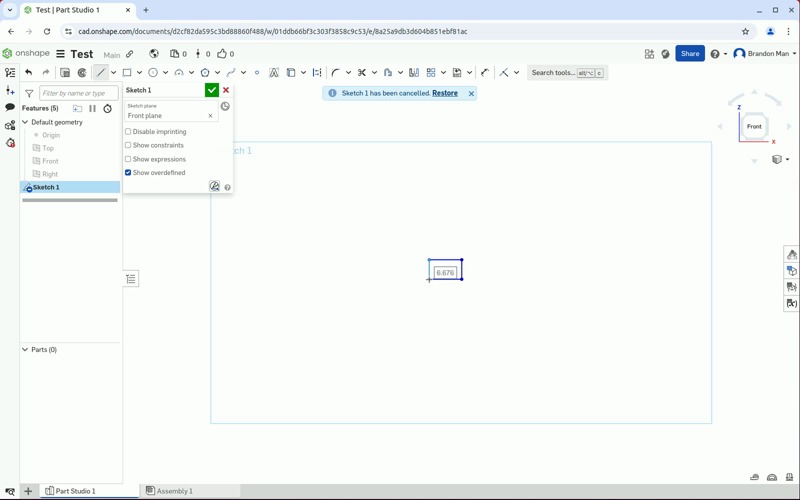
click(429, 279)
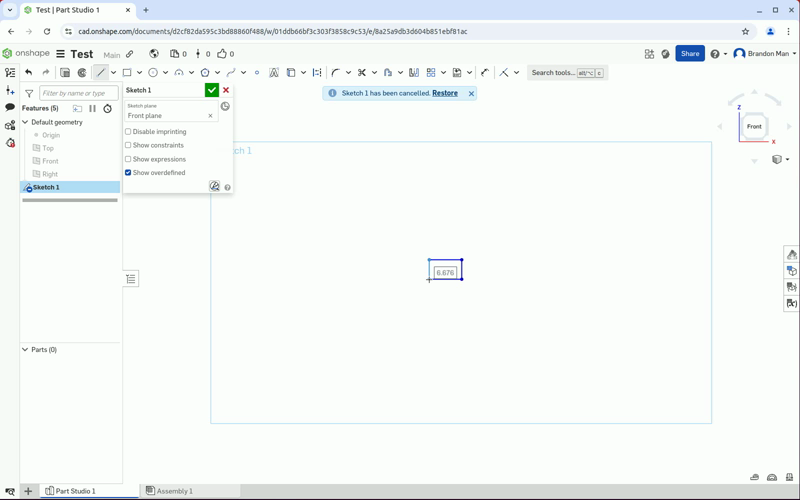
key(esc)
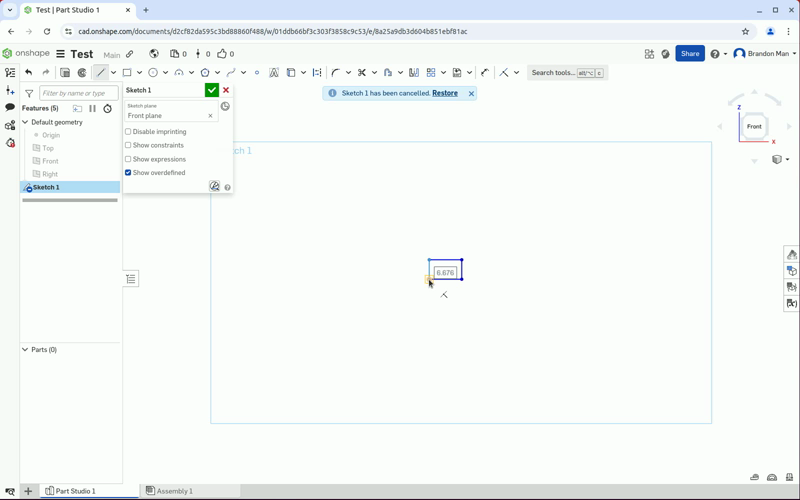
mouse_move(438, 265)
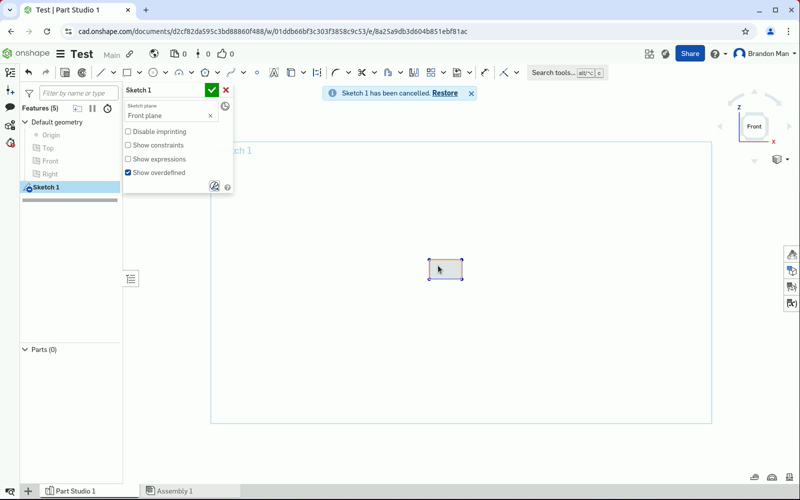
scroll(6)
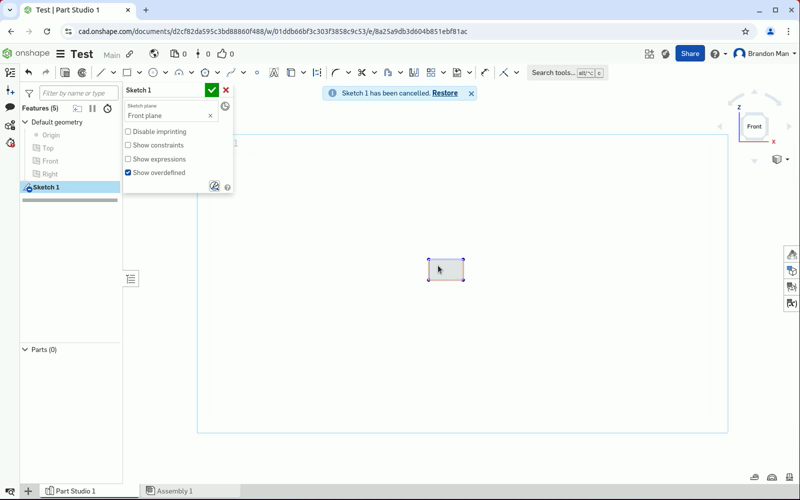
scroll(6)
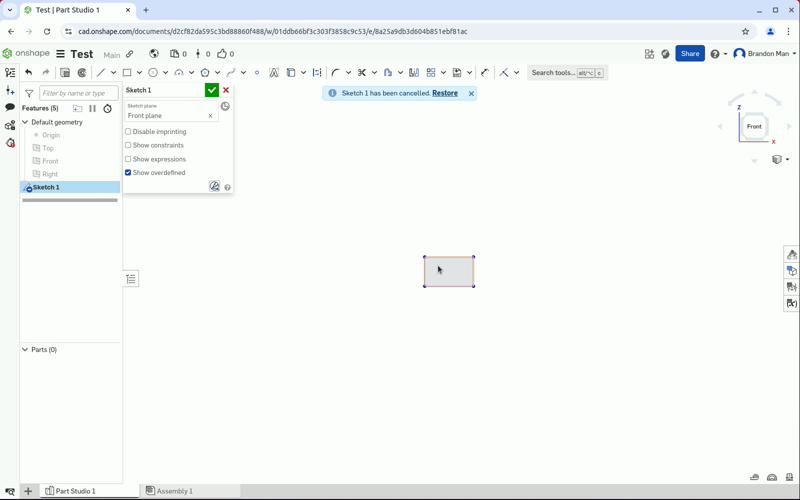
scroll(6)
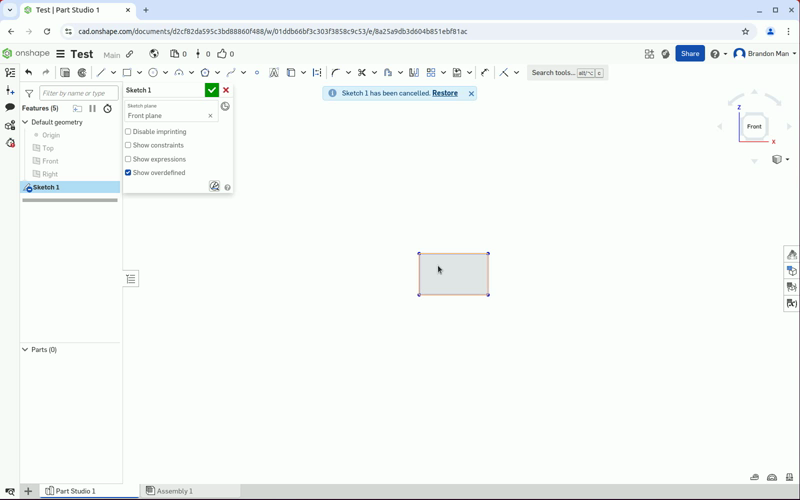
scroll(6)
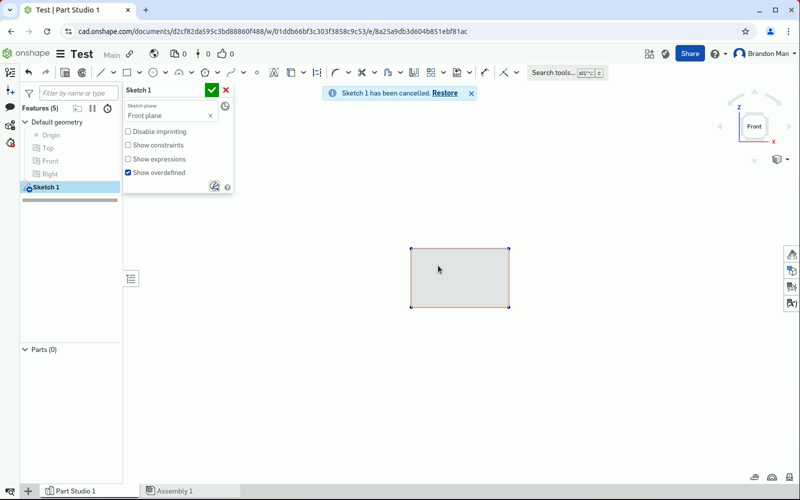
scroll(6)
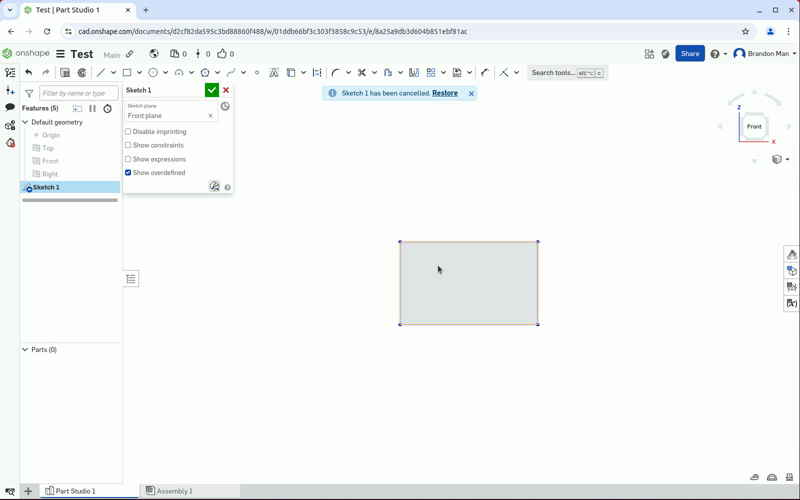
scroll(6)
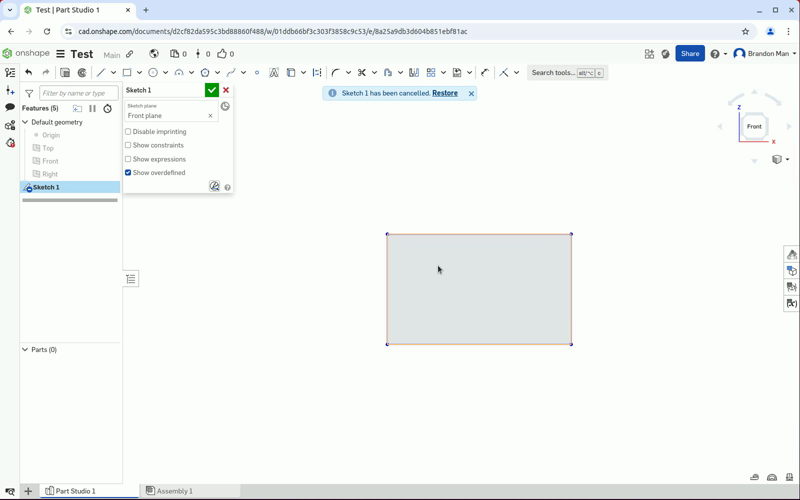
scroll(6)
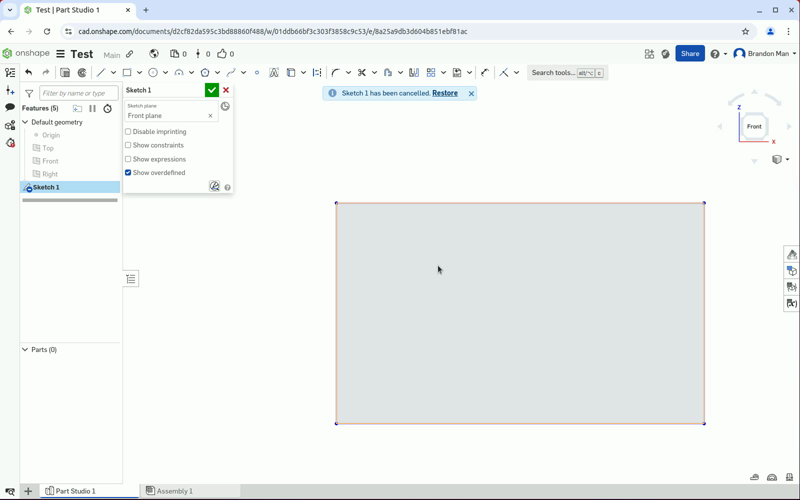
click(438, 265)
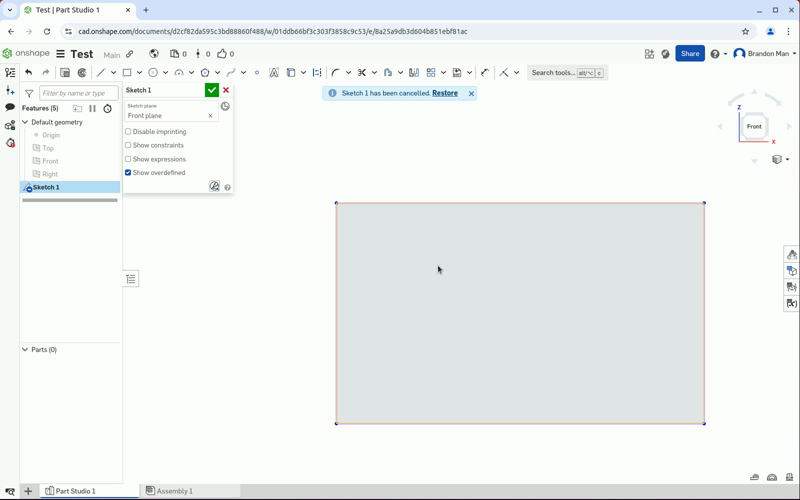
scroll(-6)
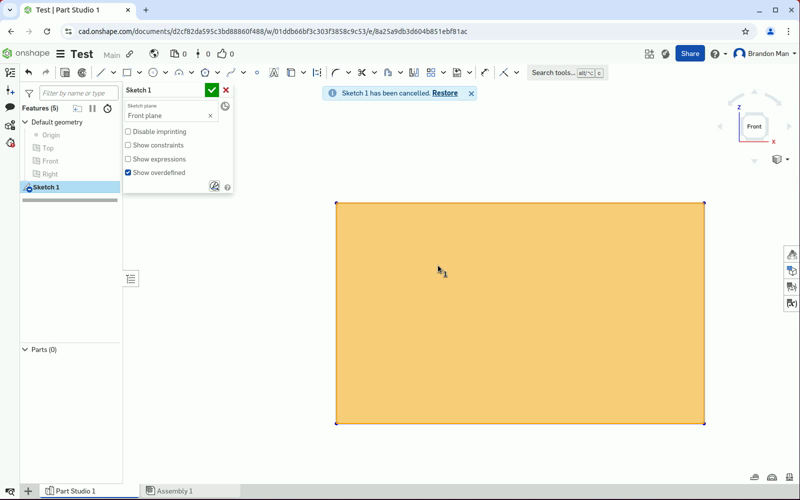
scroll(-6)
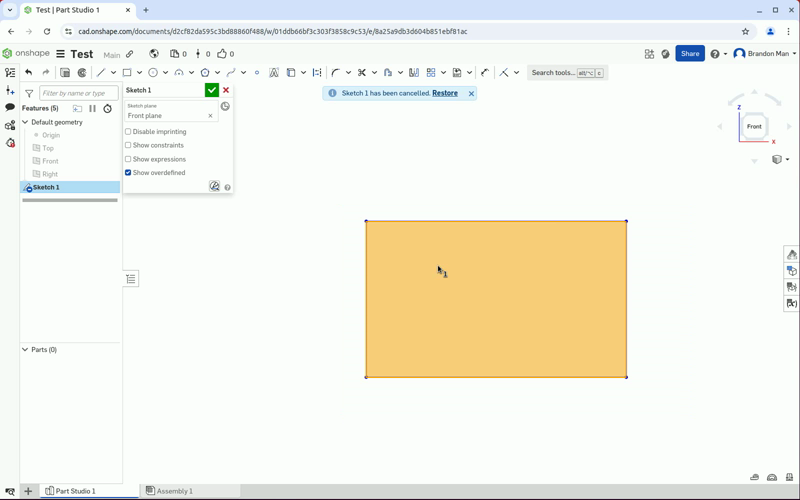
scroll(-6)
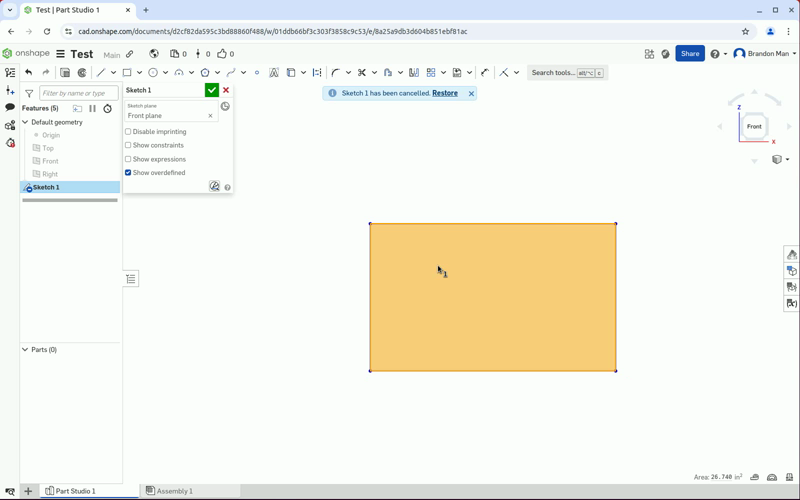
scroll(-6)
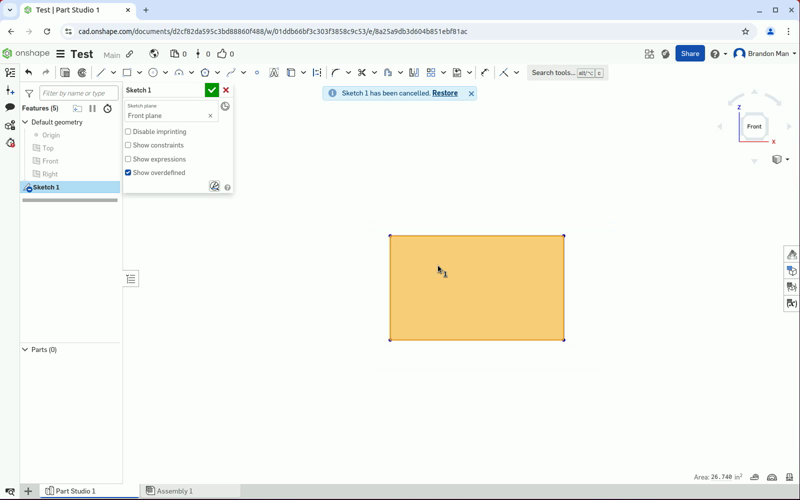
scroll(-6)
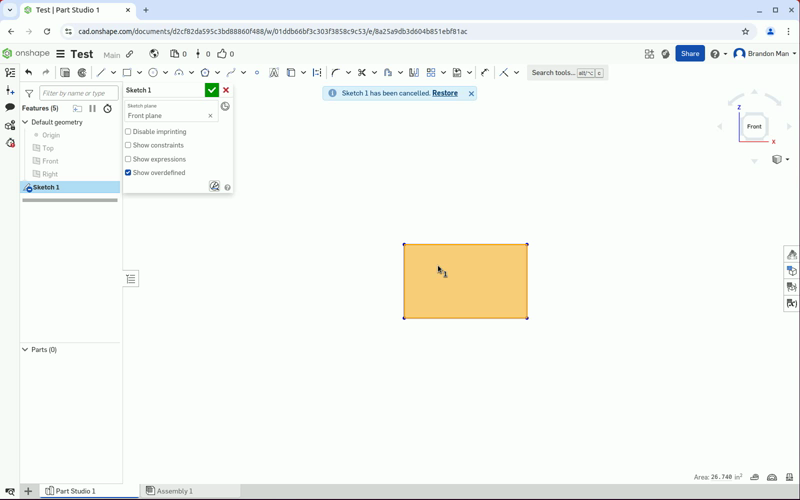
scroll(-6)
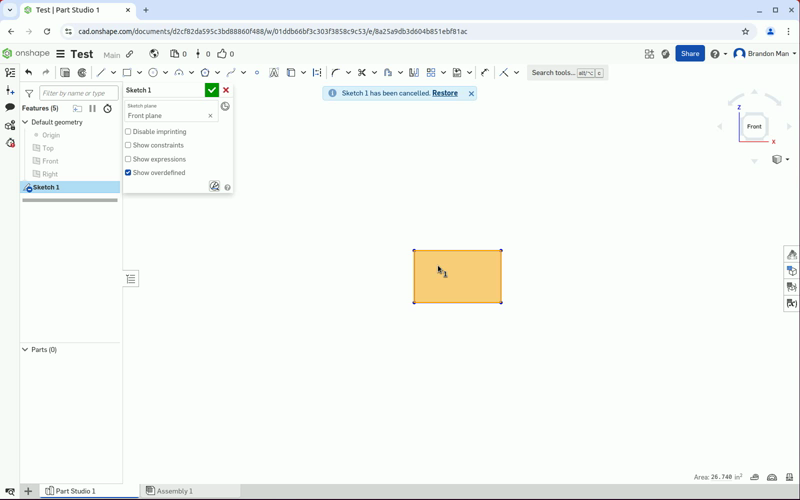
scroll(-6)
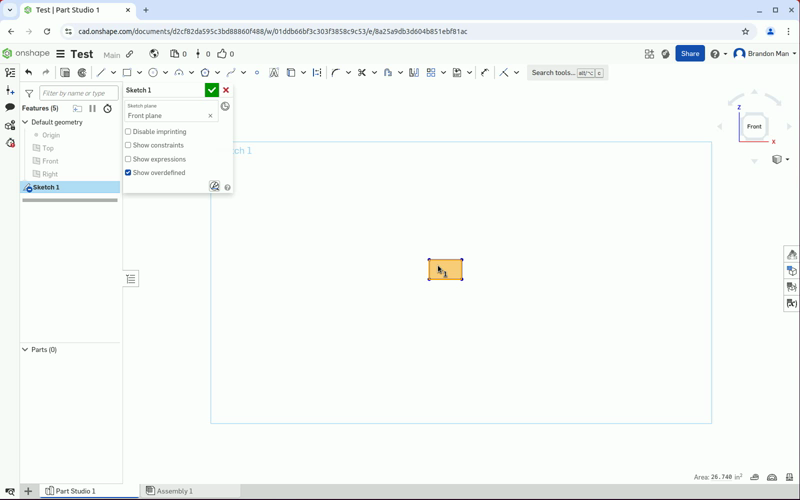
mouse_move(73, 352)
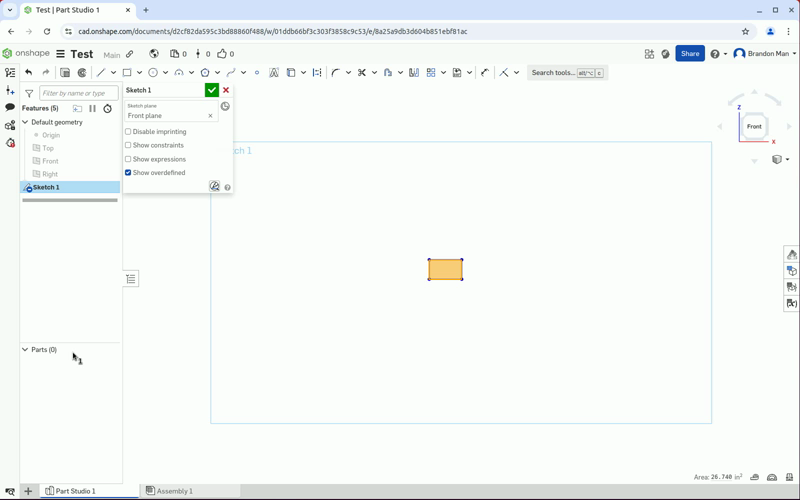
key(shift+y)
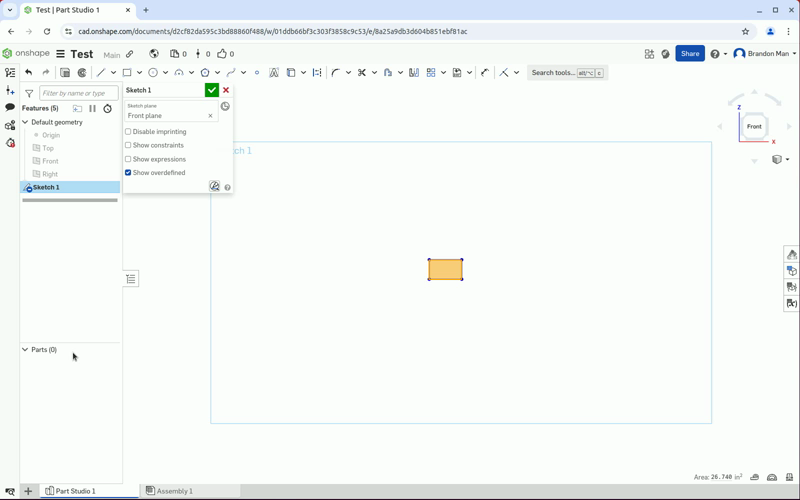
key(shift+e)
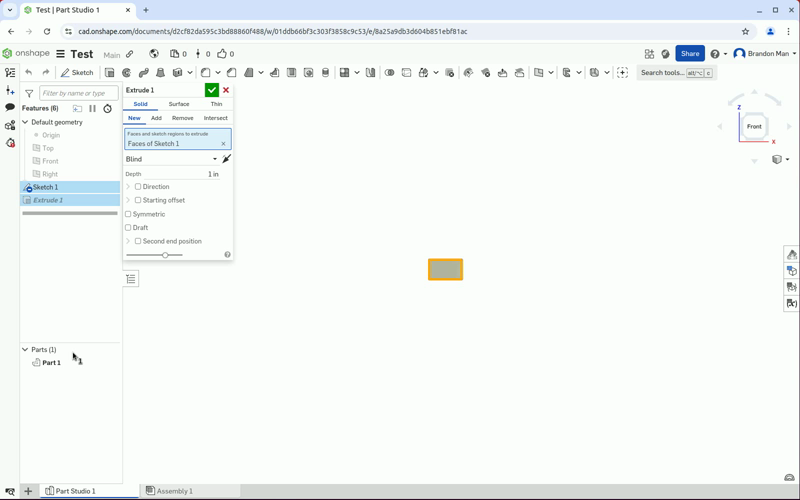
mouse_move(143, 106)
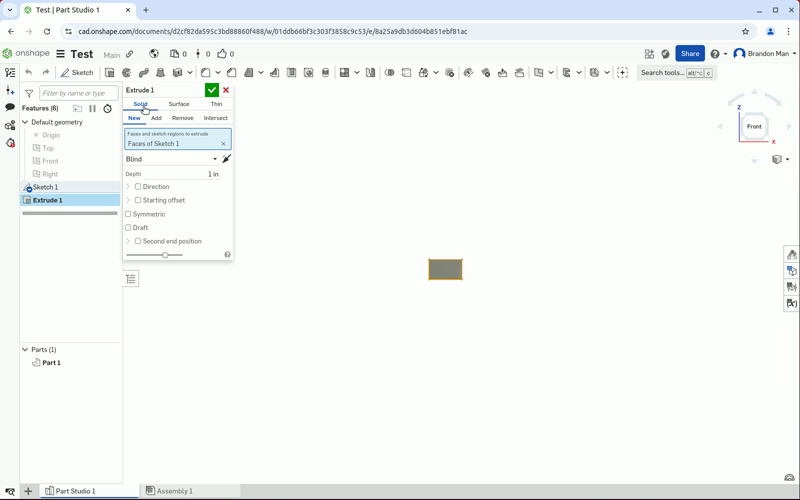
click(143, 106)
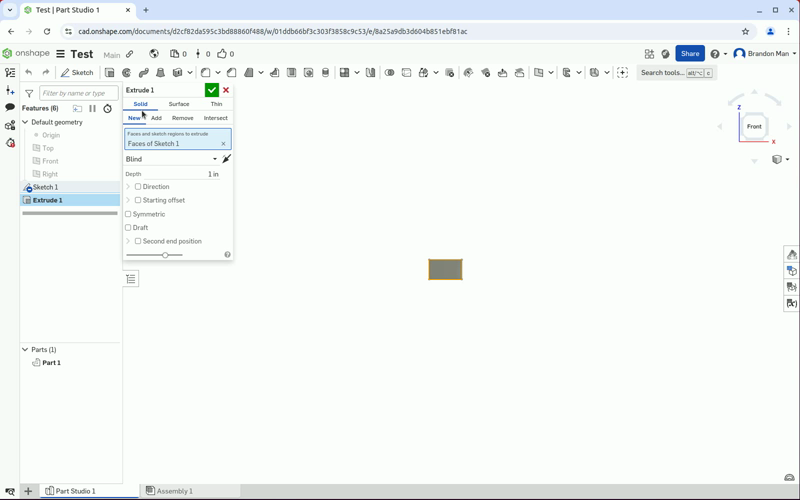
mouse_move(137, 120)
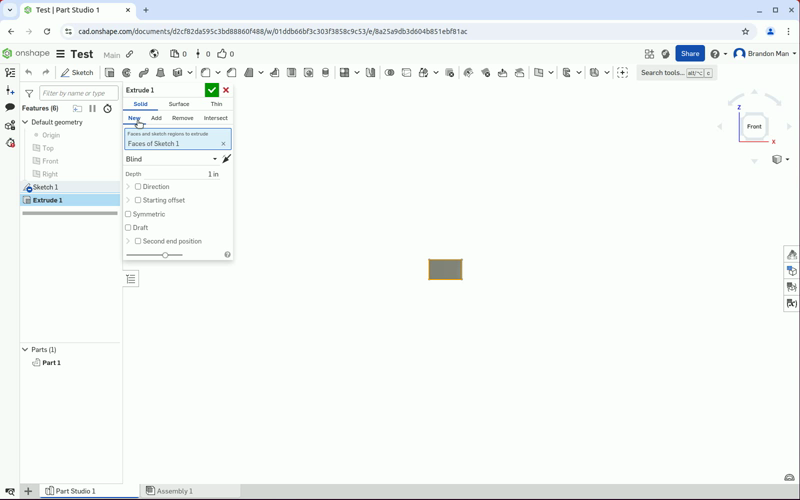
click(137, 120)
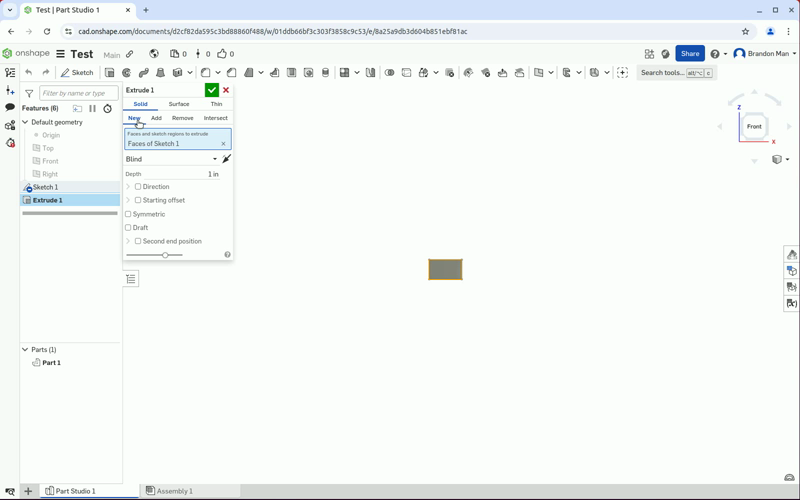
key(tab, 4)
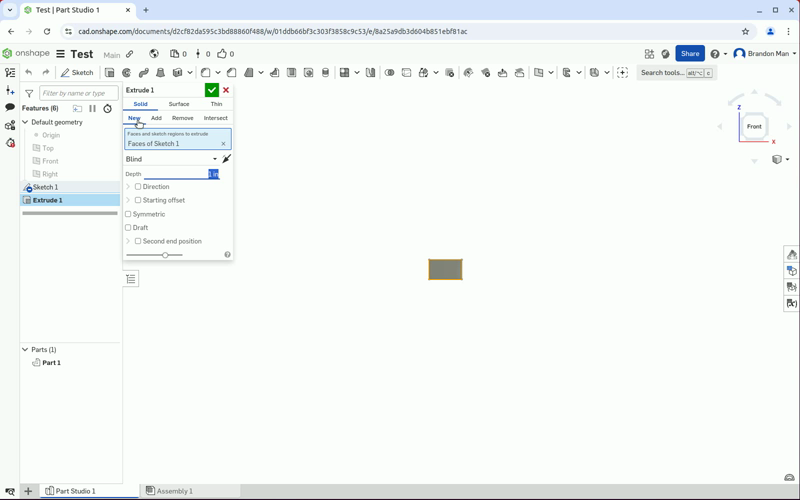
text(4.814)
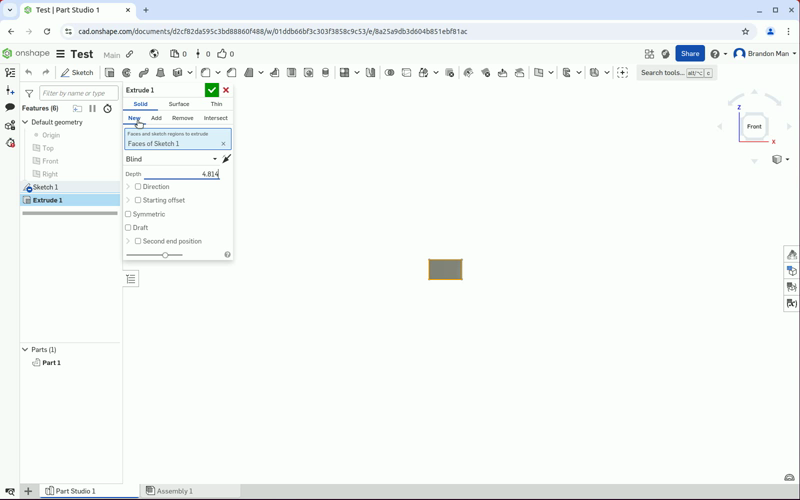
key(enter)
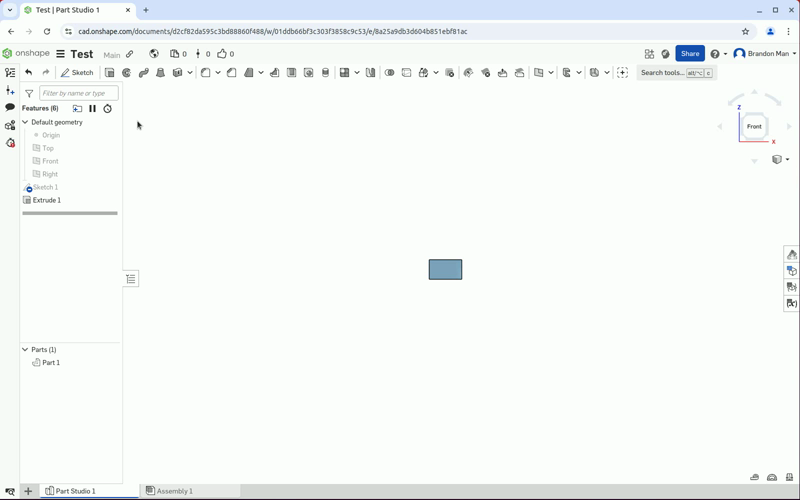
key(shift+h)
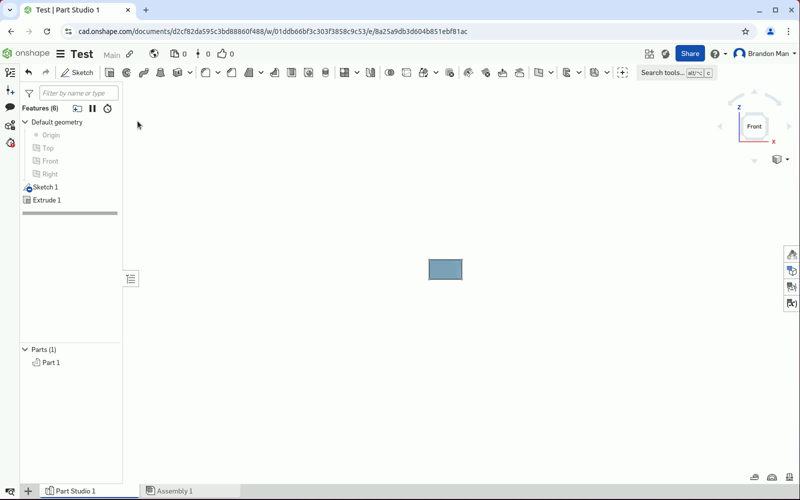
key(shift+h)
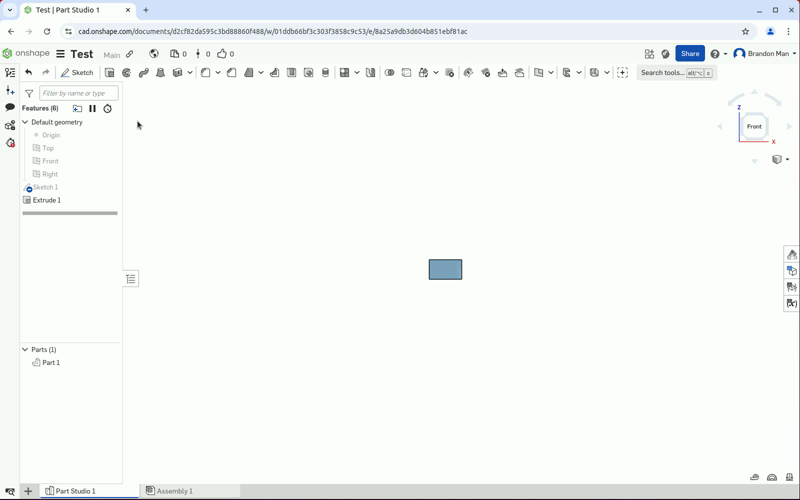
mouse_move(73, 189)
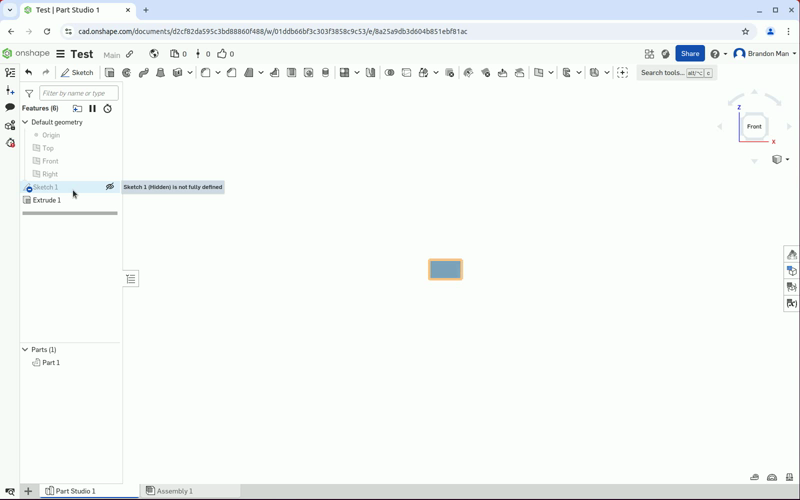
click(73, 189)
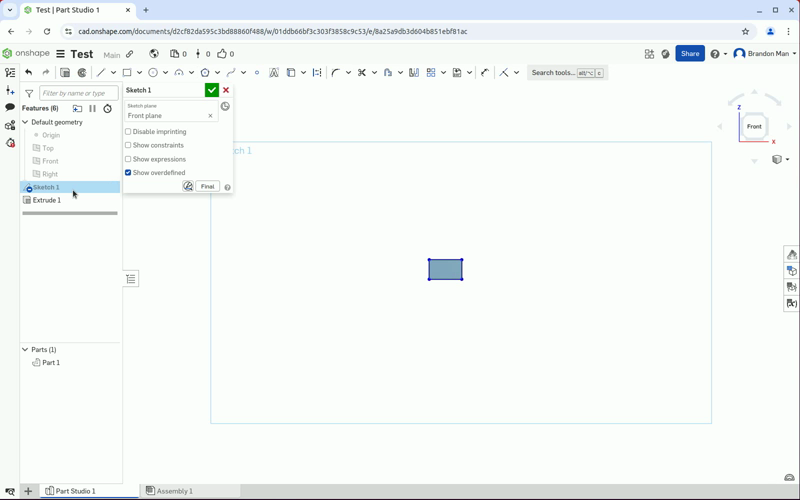
mouse_move(229, 92)
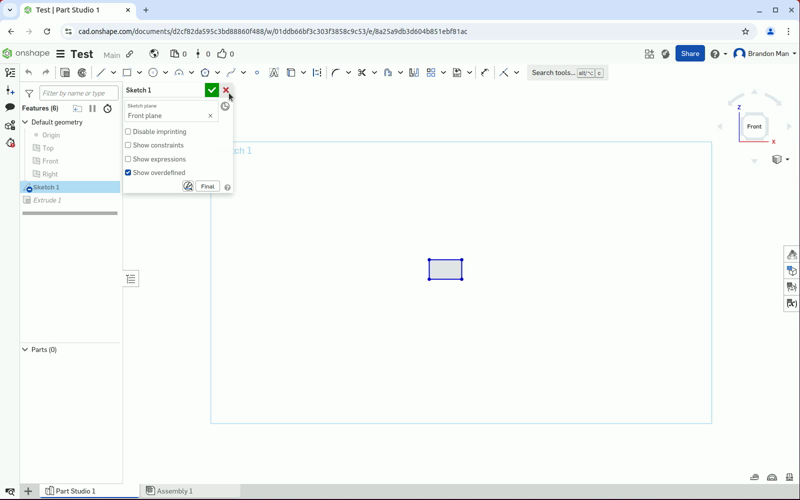
click(229, 92)
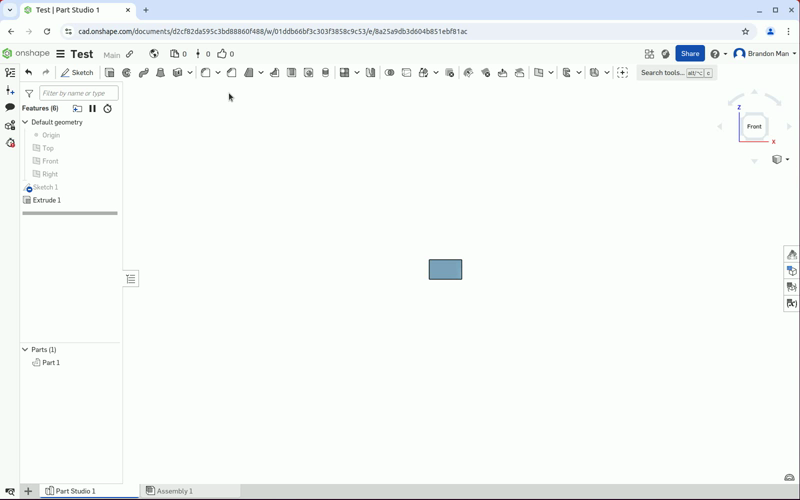
mouse_move(541, 75)
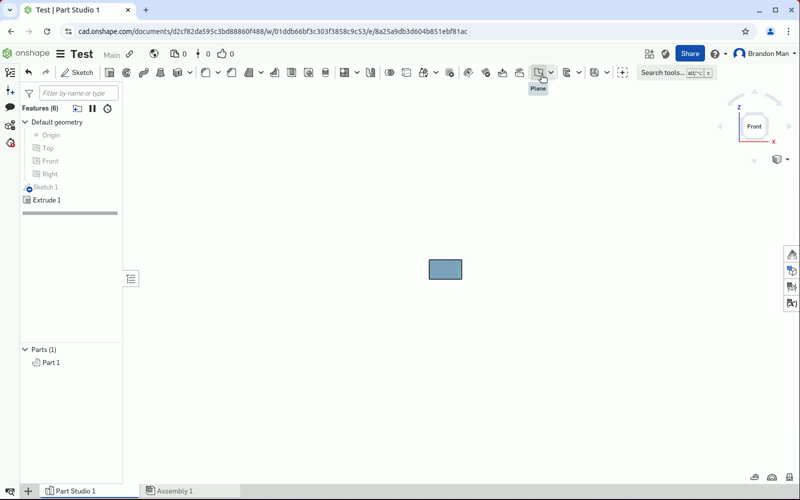
click(541, 75)
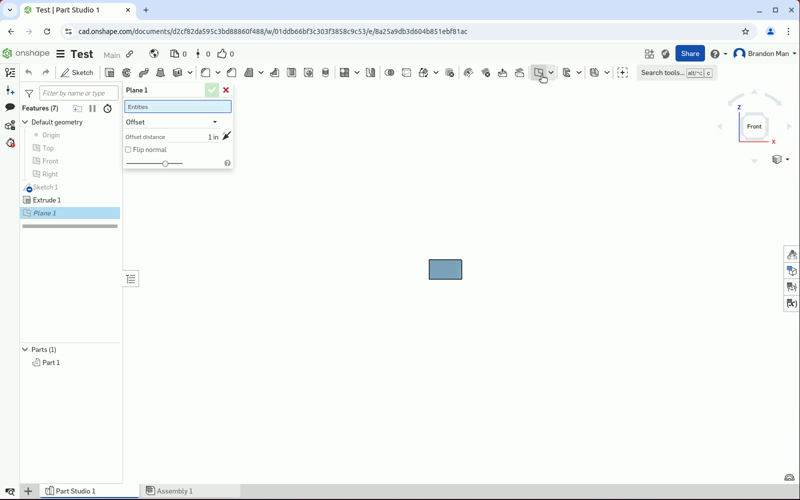
mouse_move(73, 163)
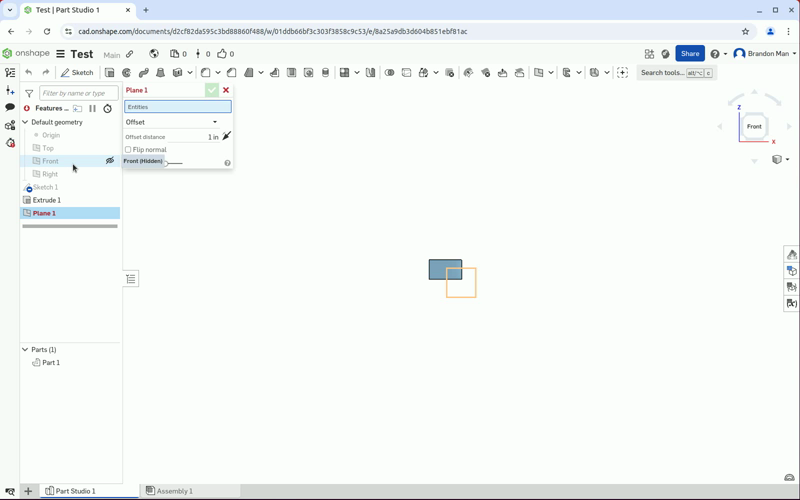
click(73, 163)
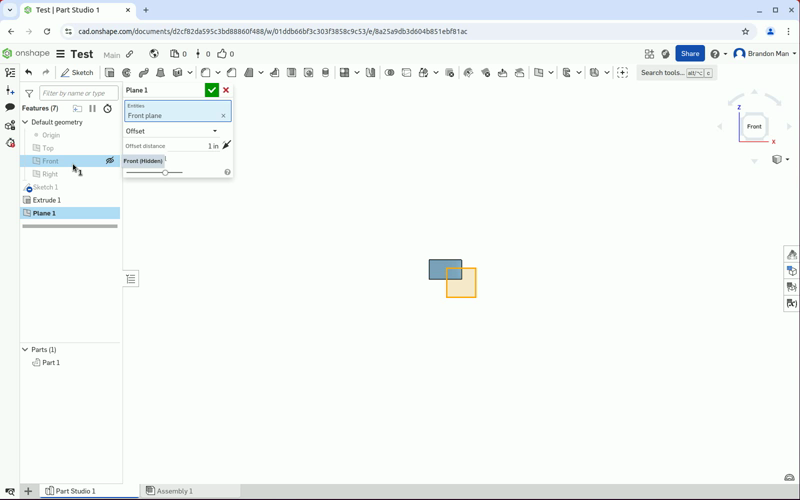
key(tab, 2)
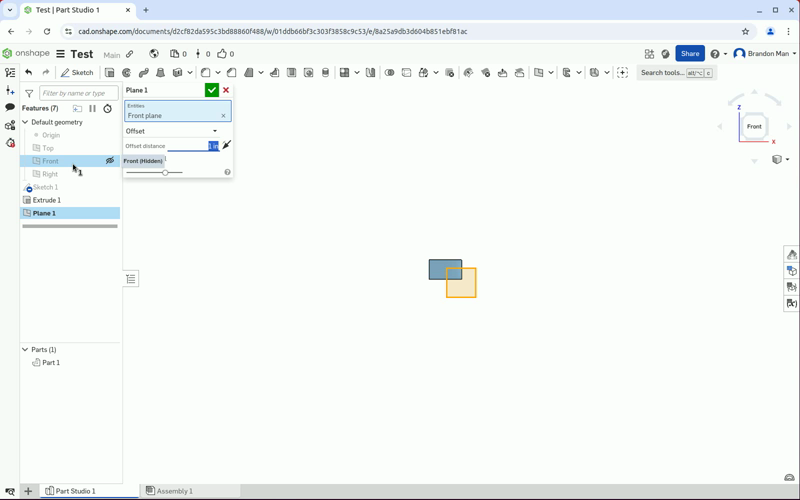
text(4.807)
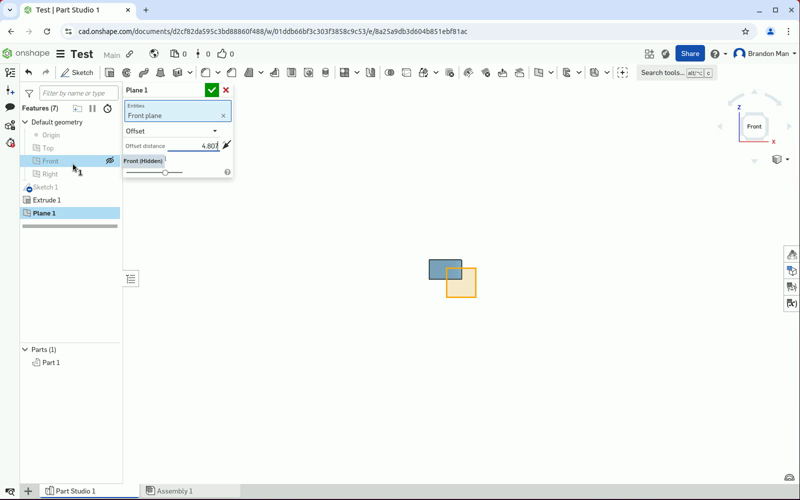
key(enter, 2)
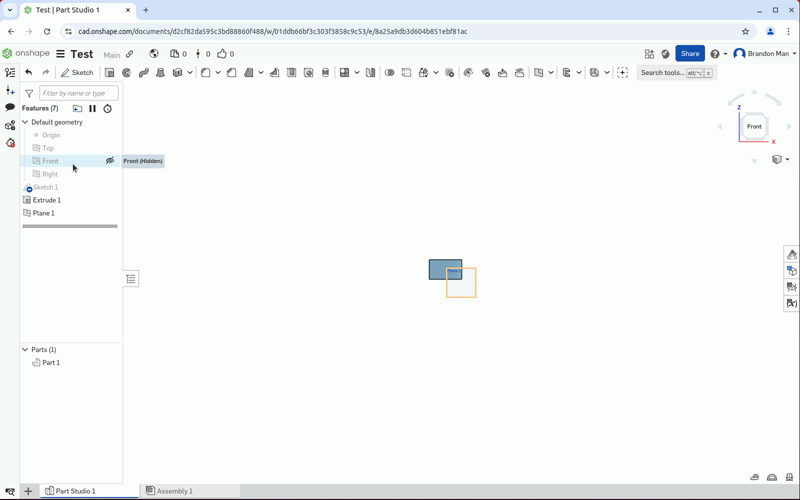
key(shift+s)
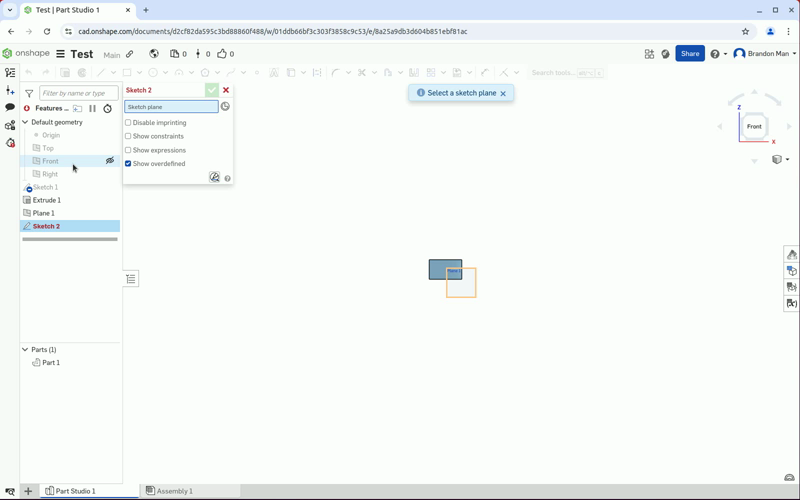
mouse_move(73, 215)
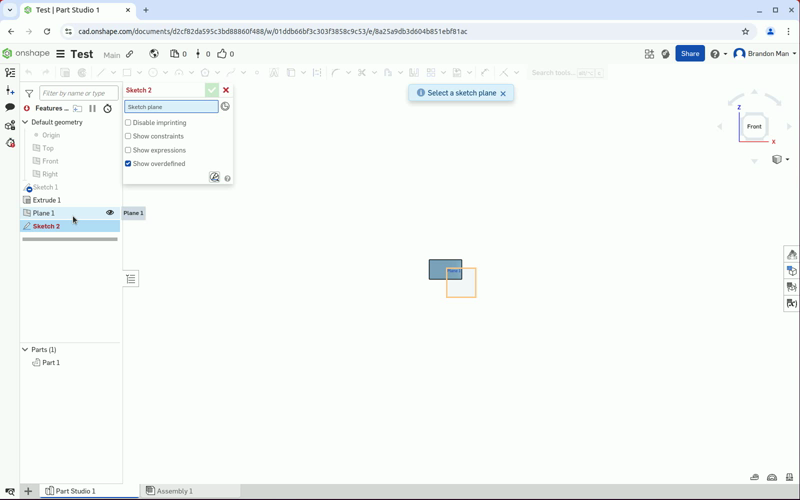
click(73, 215)
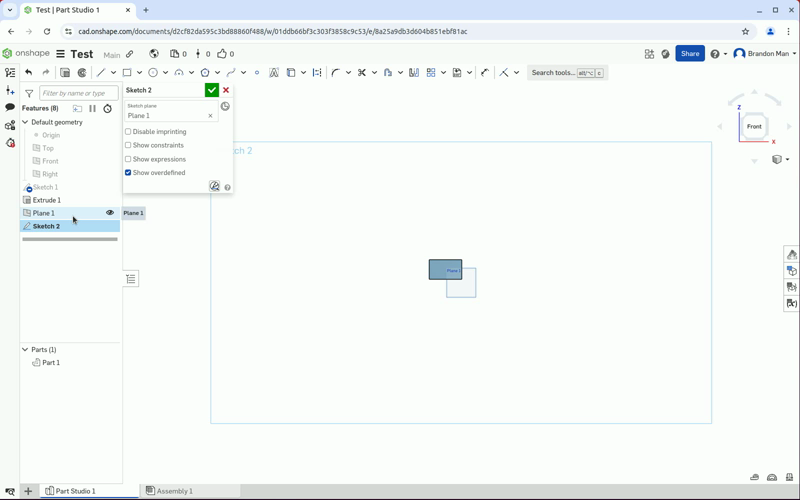
mouse_move(73, 352)
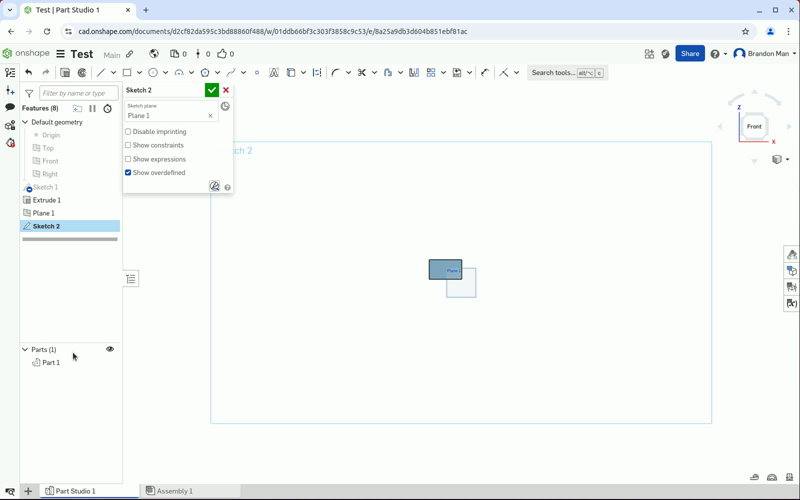
key(y)
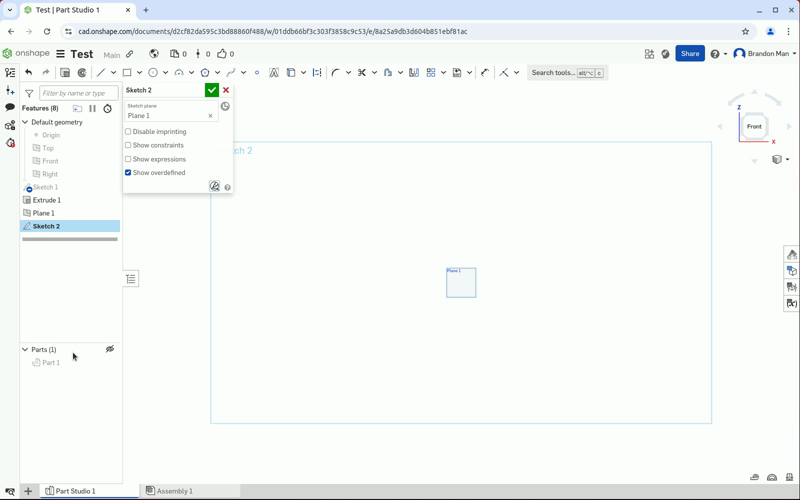
key(l)
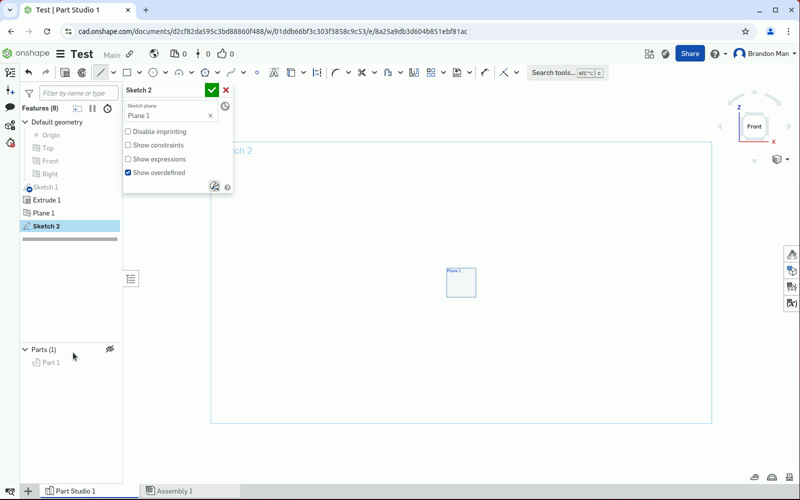
key_down(shift)
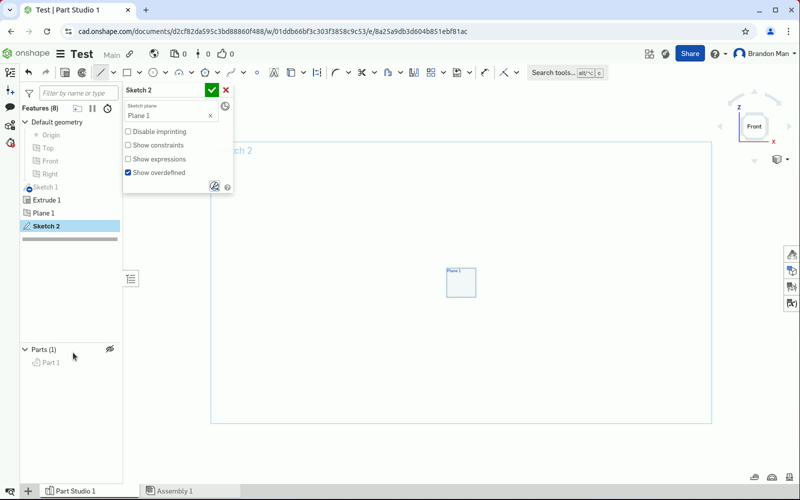
mouse_move(449, 272)
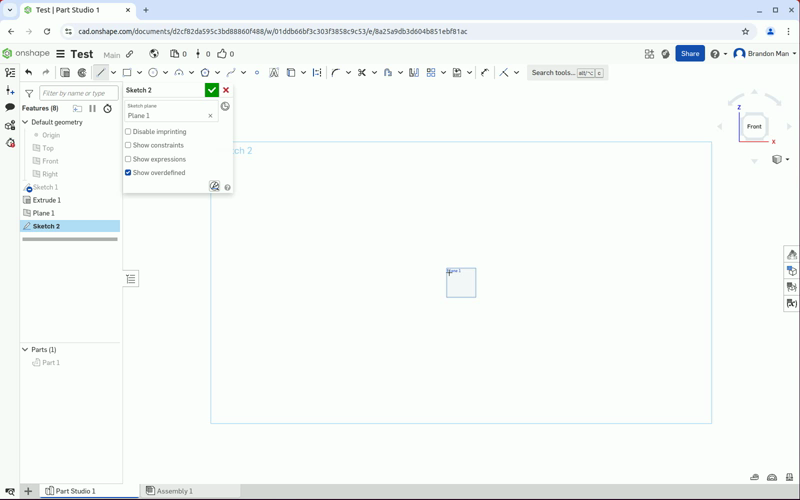
click(449, 272)
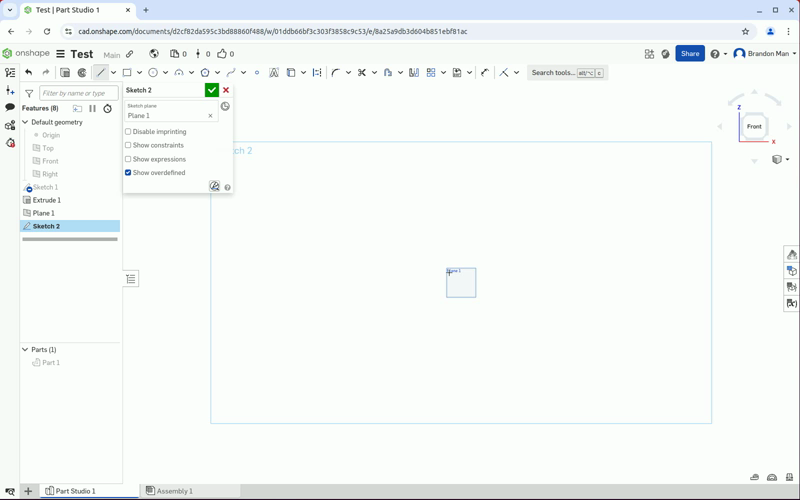
key_up(shift)
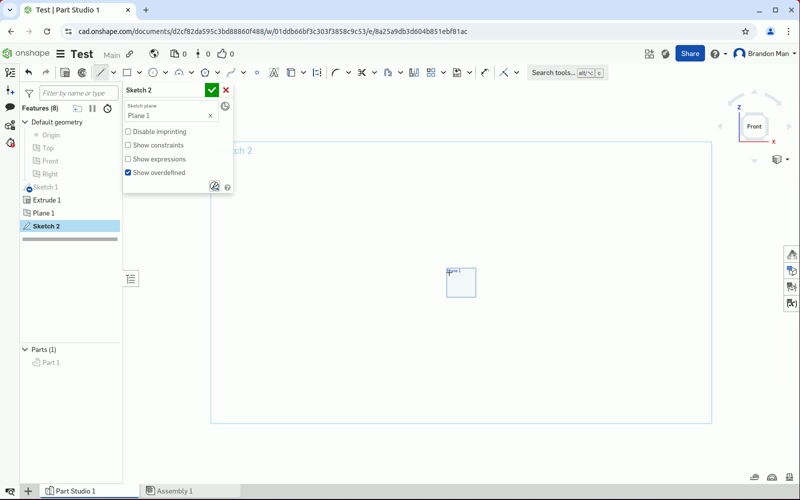
key_down(shift)
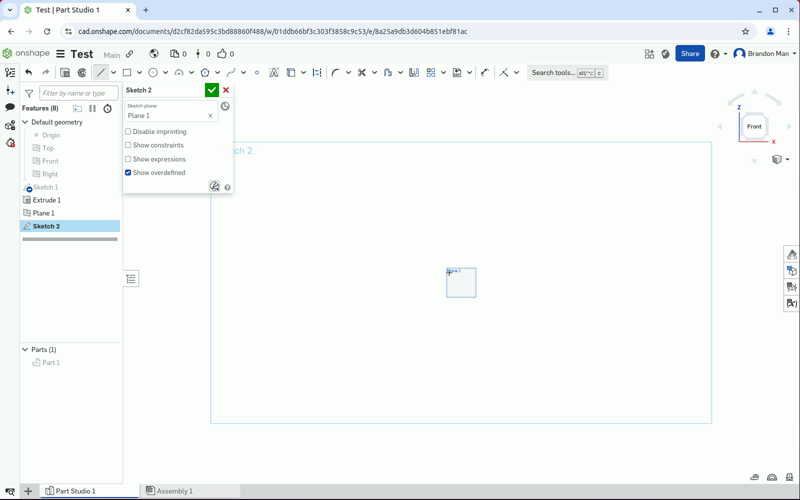
mouse_move(479, 272)
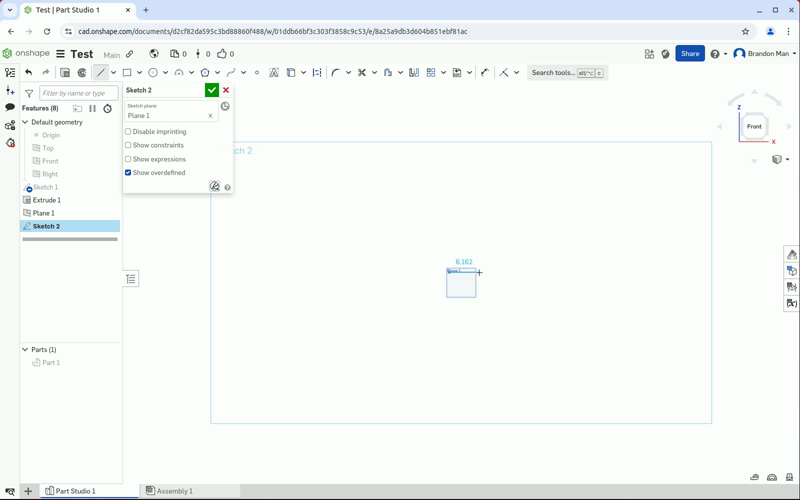
mouse_move(454, 272)
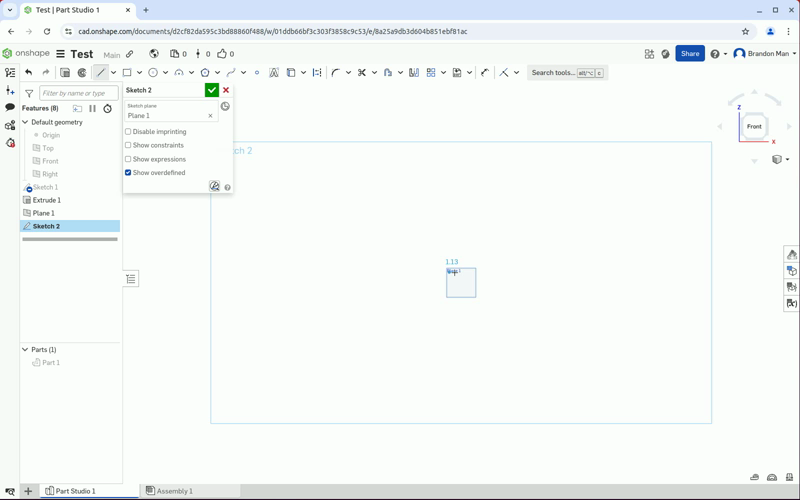
scroll(6)
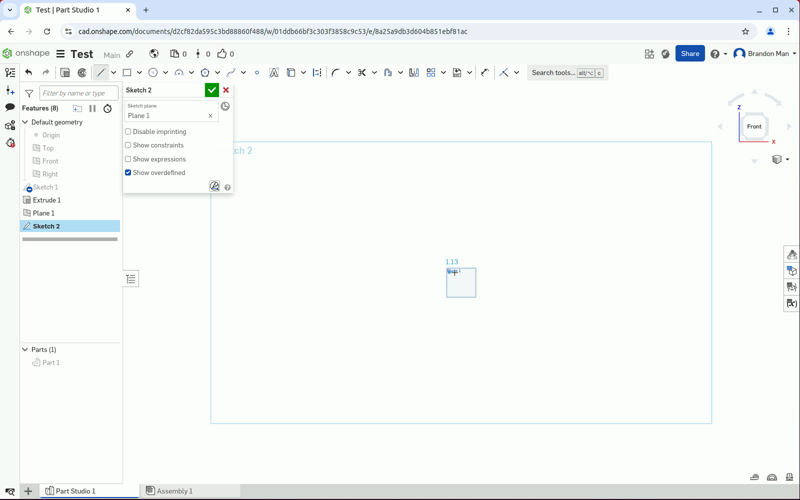
scroll(6)
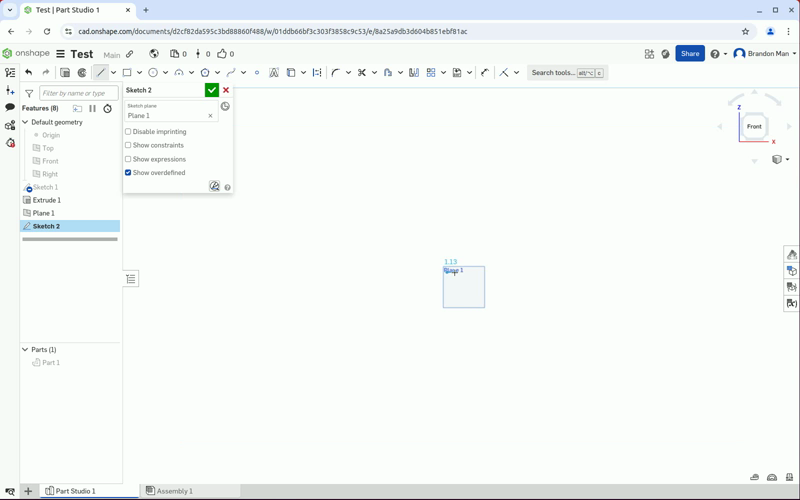
scroll(6)
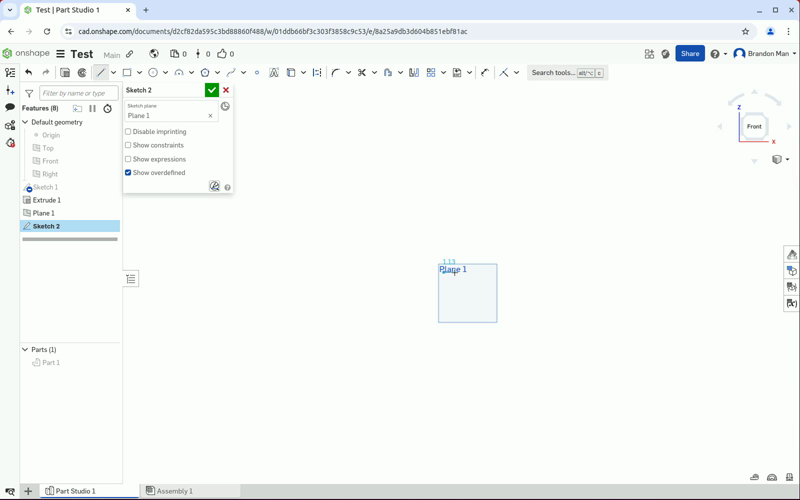
scroll(6)
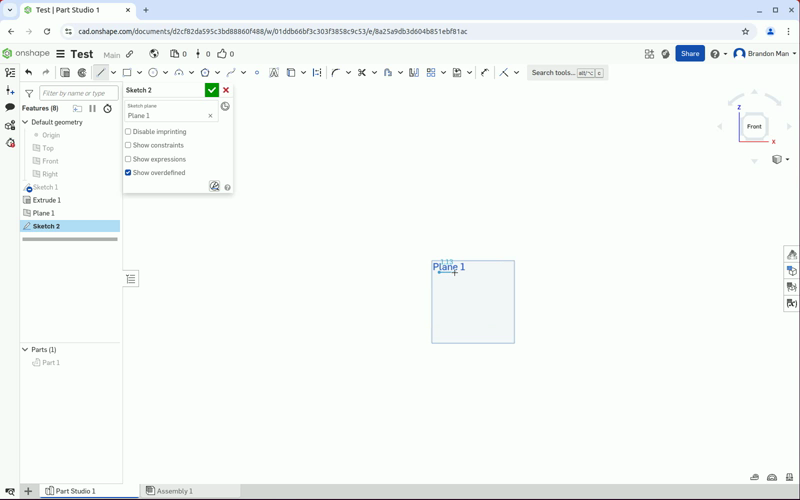
scroll(6)
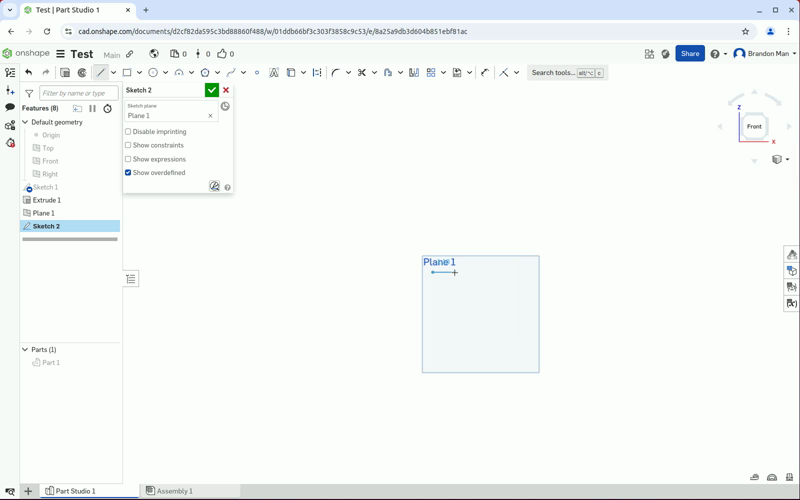
scroll(6)
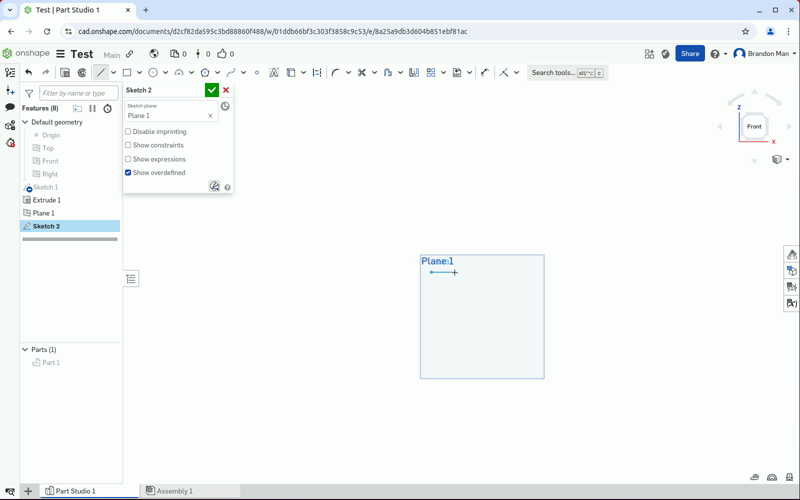
scroll(6)
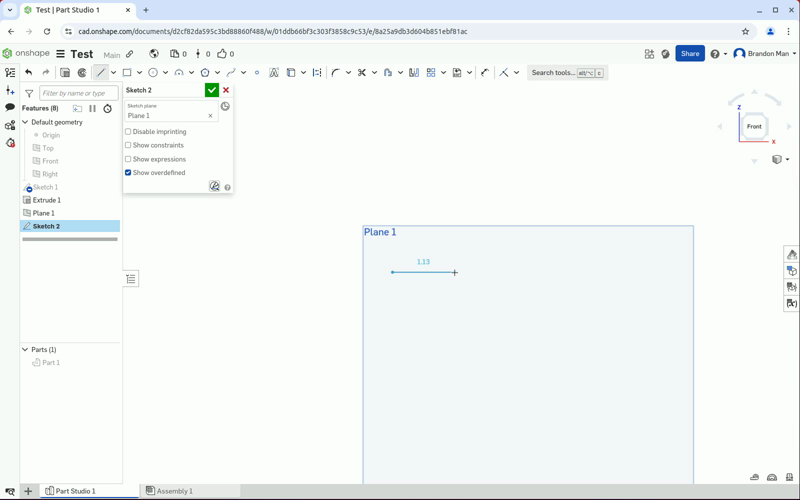
click(454, 272)
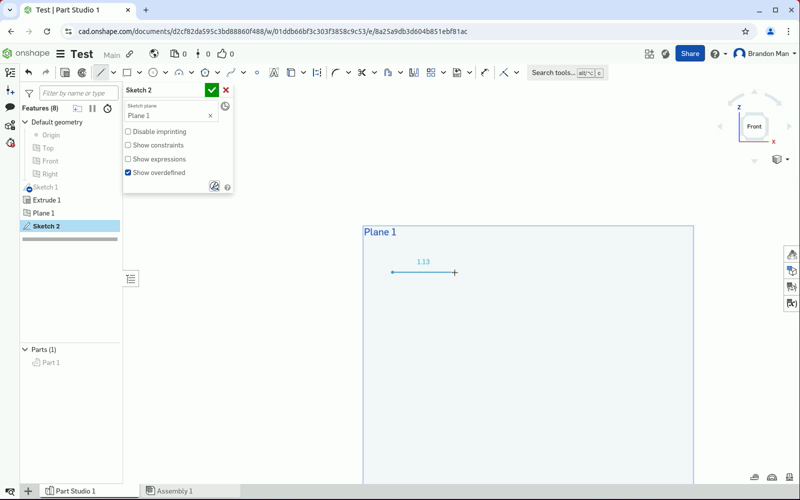
scroll(-6)
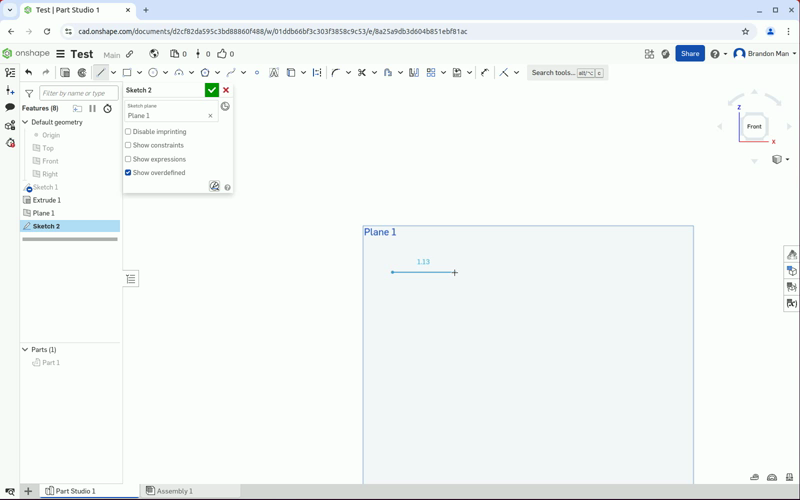
scroll(-6)
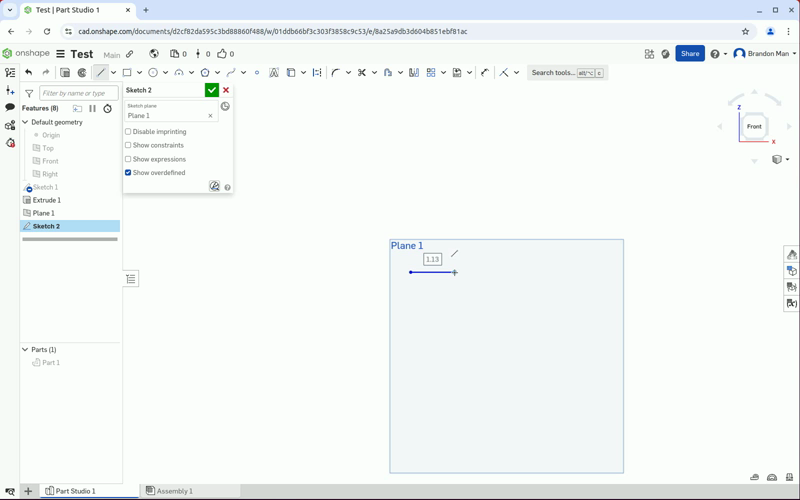
scroll(-6)
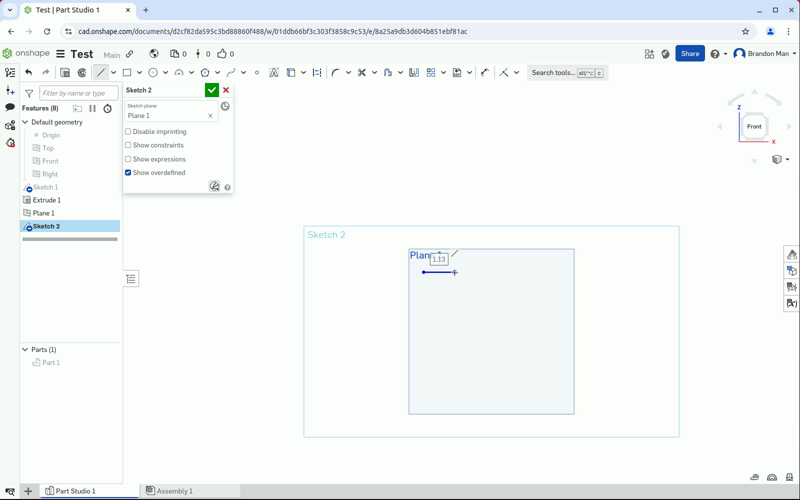
scroll(-6)
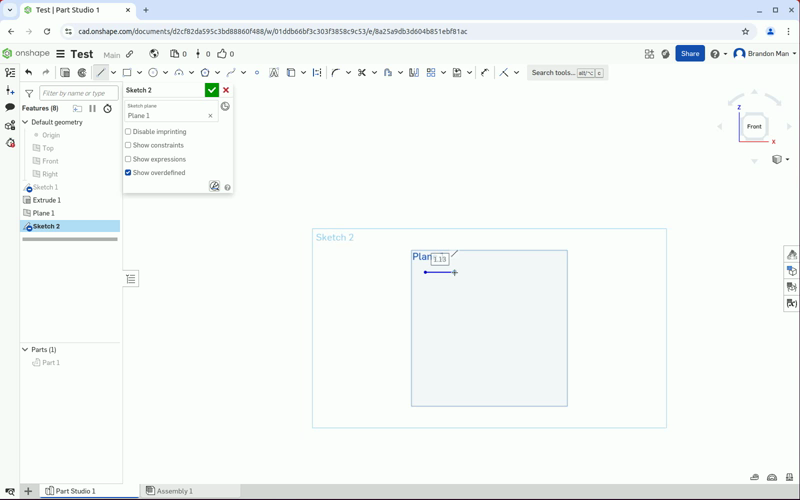
scroll(-6)
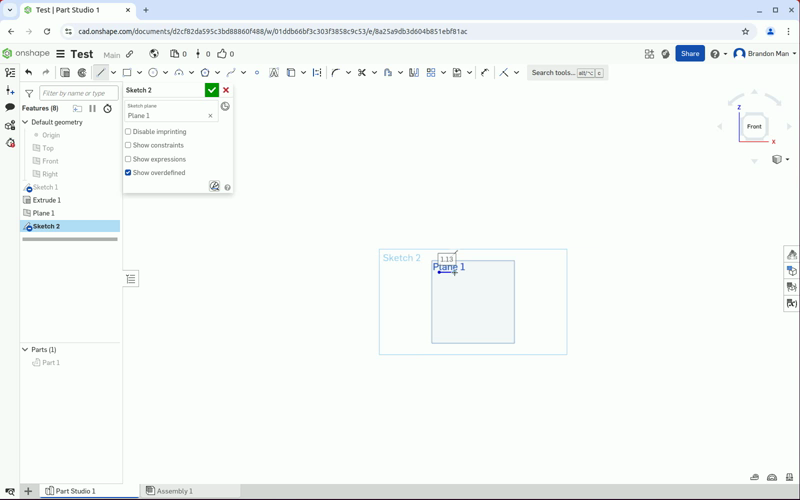
scroll(-6)
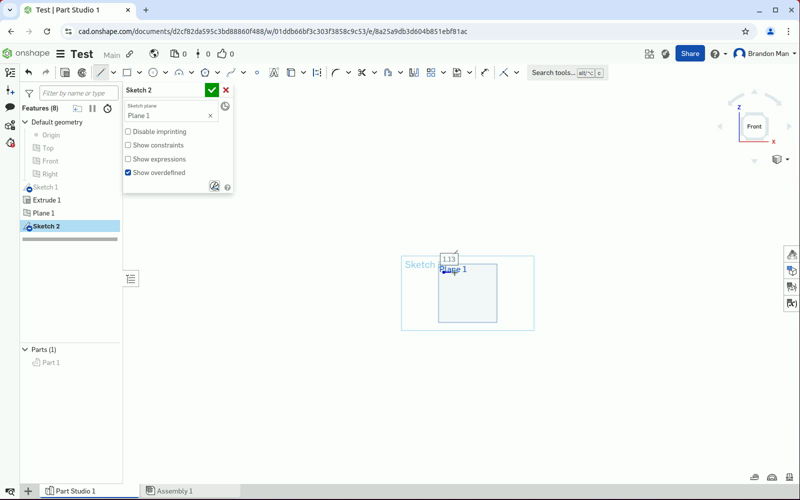
scroll(-6)
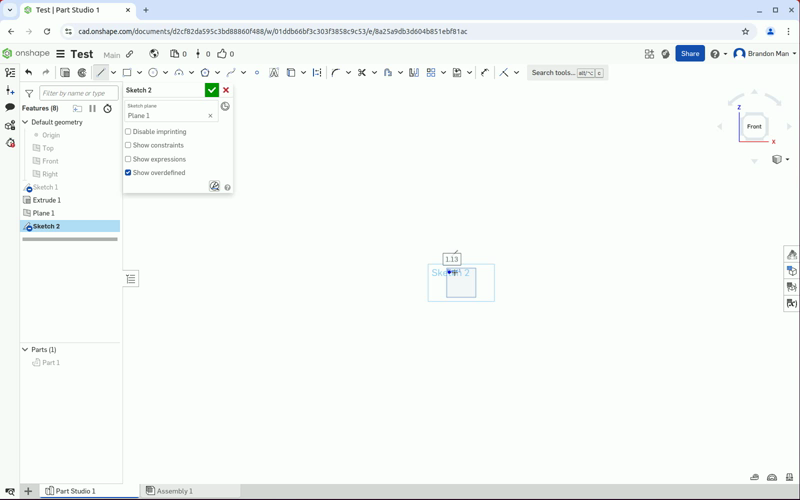
key_up(shift)
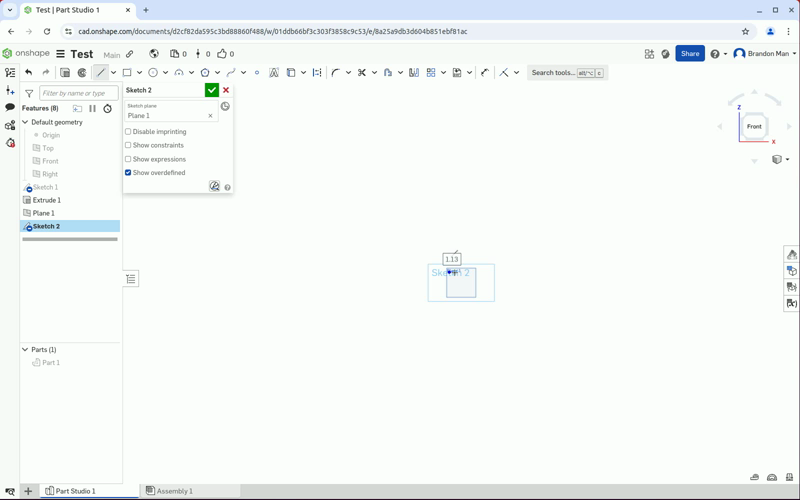
key_down(shift)
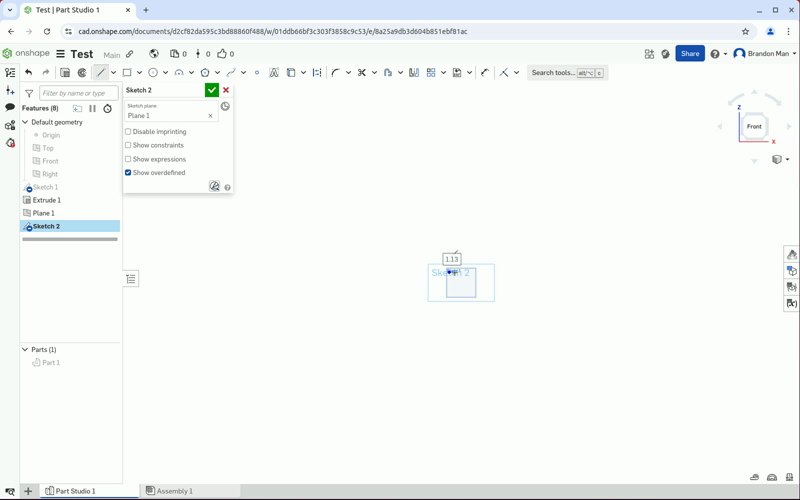
mouse_move(484, 272)
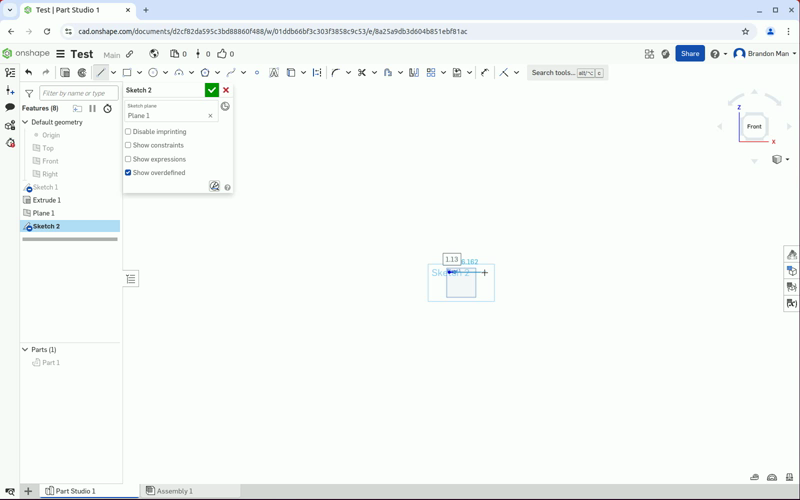
mouse_move(454, 266)
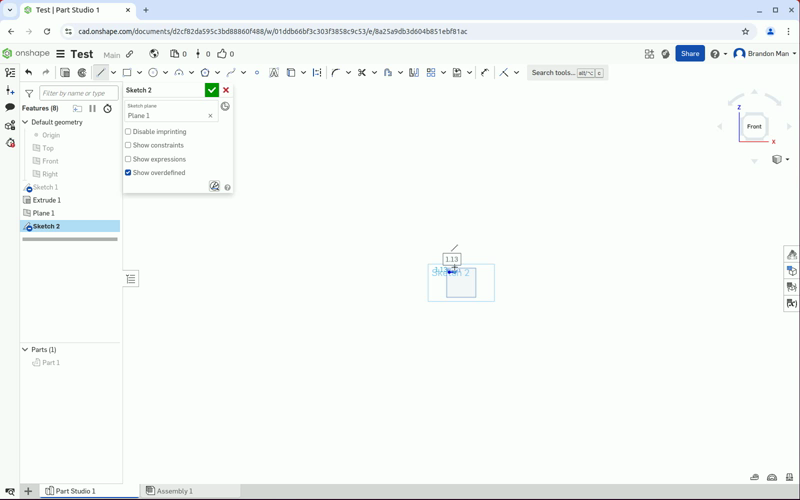
scroll(6)
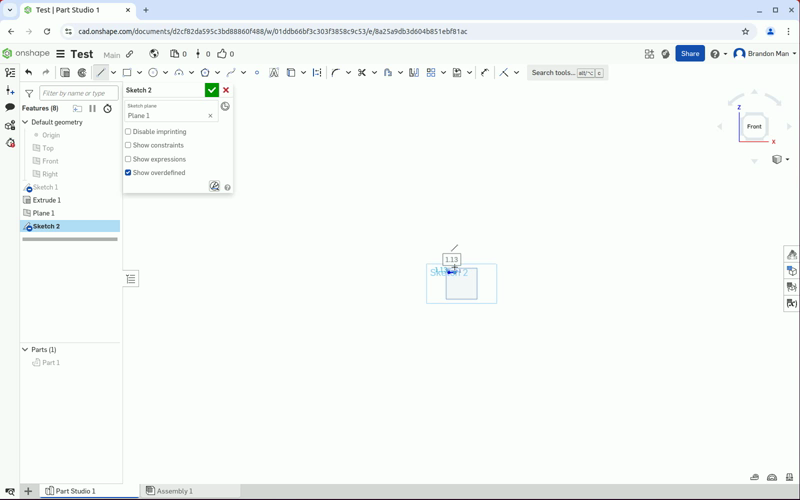
scroll(6)
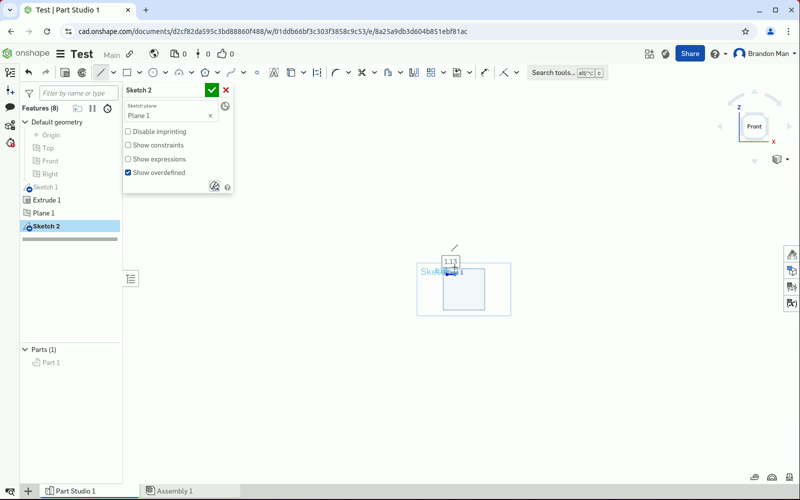
scroll(6)
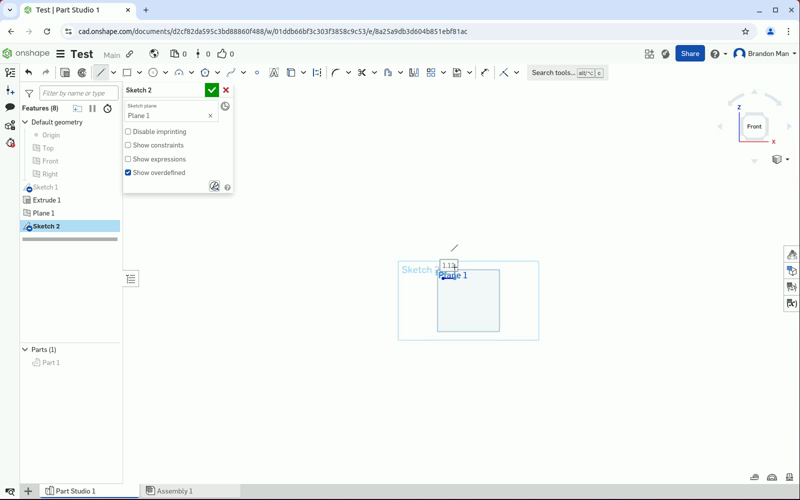
scroll(6)
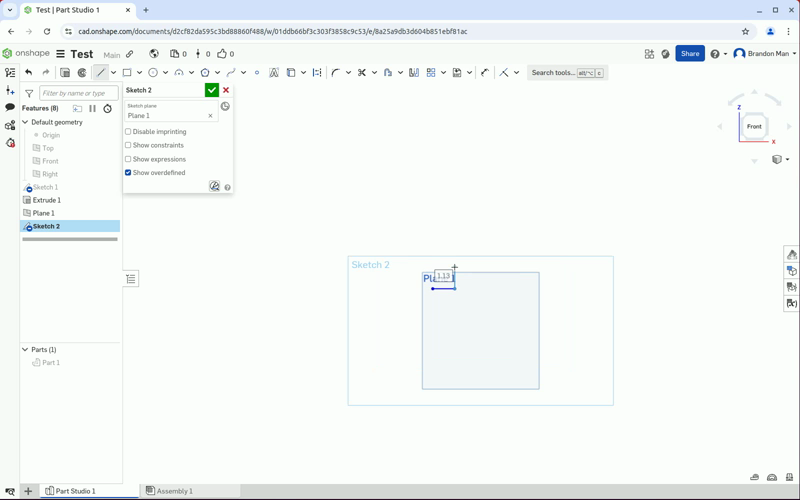
scroll(6)
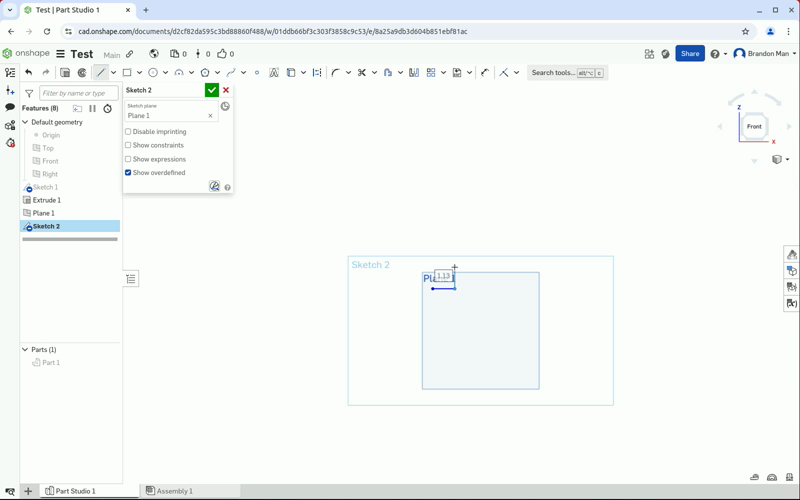
scroll(6)
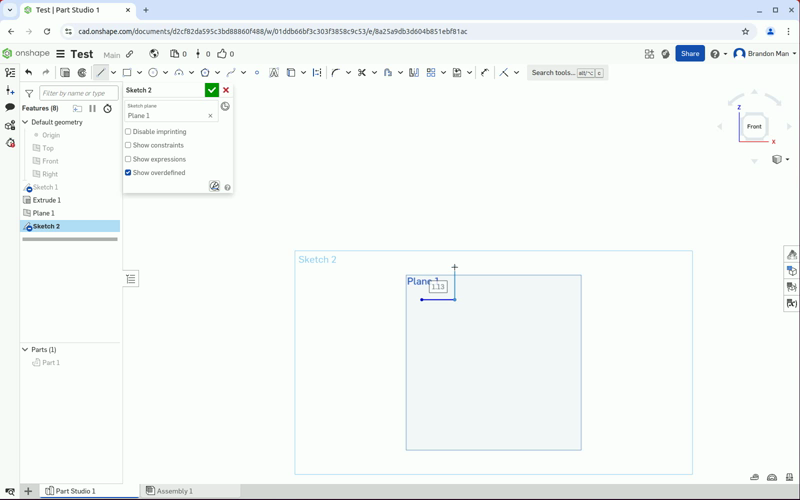
scroll(6)
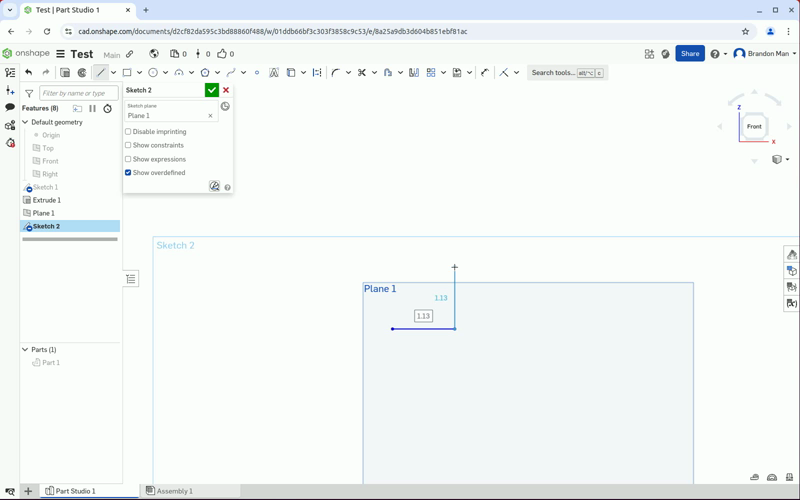
click(454, 266)
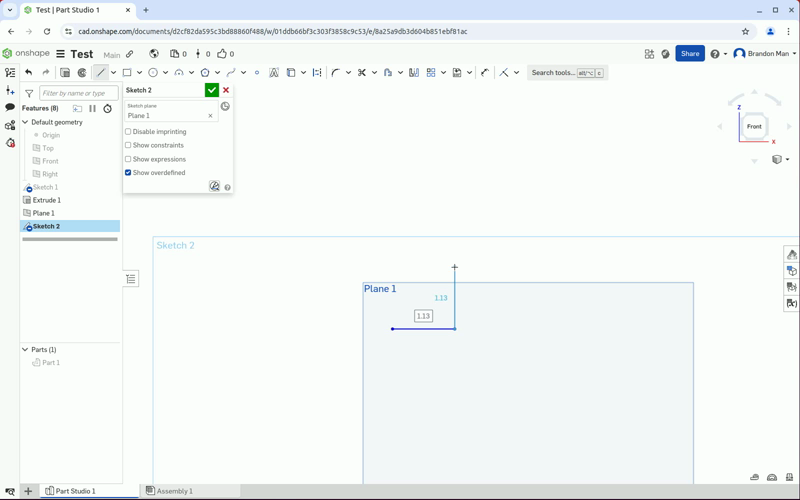
scroll(-6)
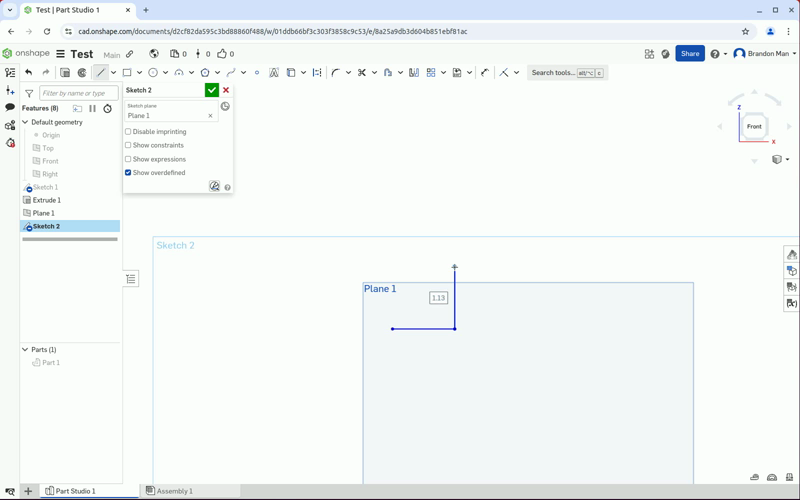
scroll(-6)
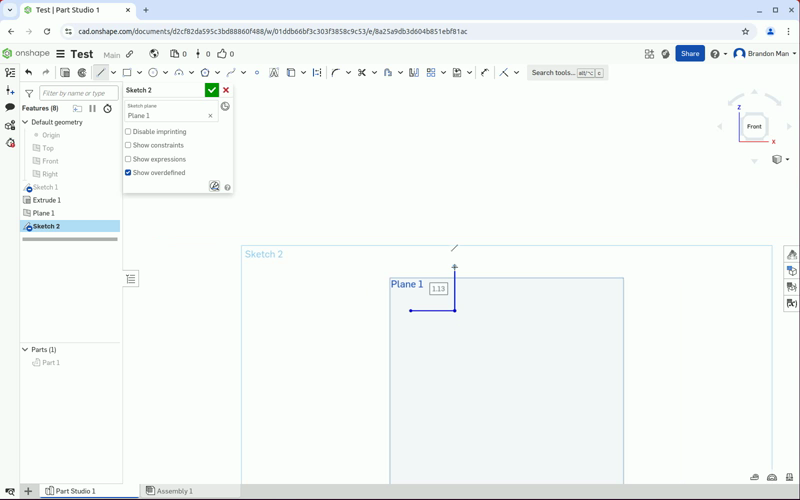
scroll(-6)
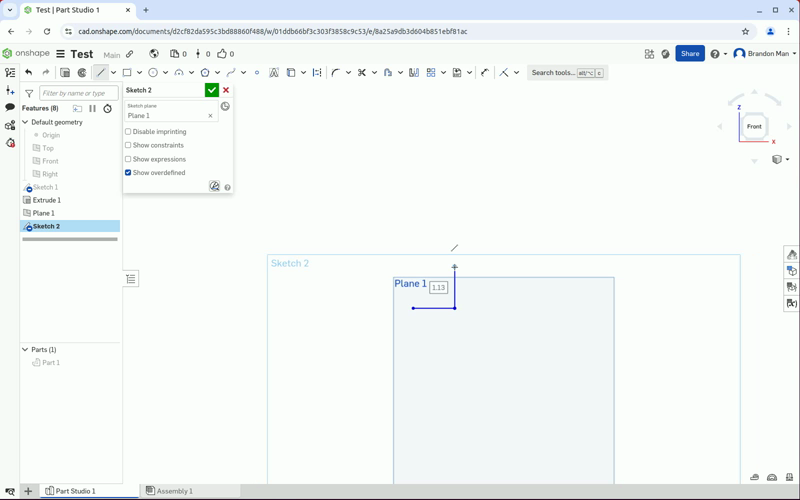
scroll(-6)
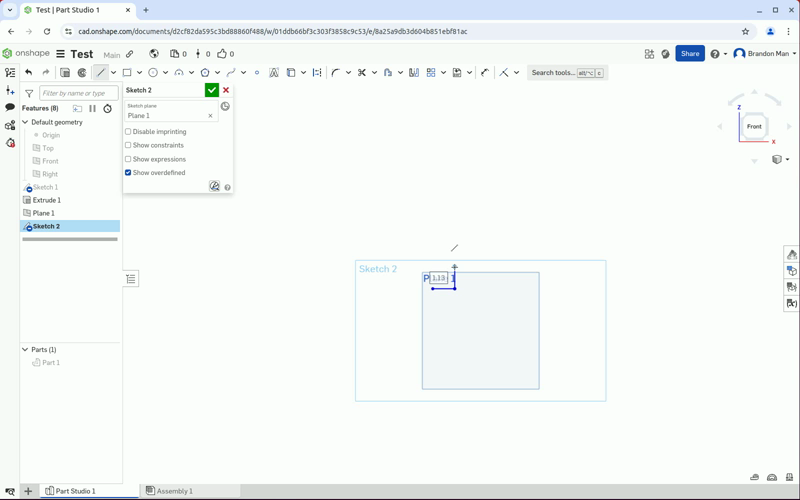
scroll(-6)
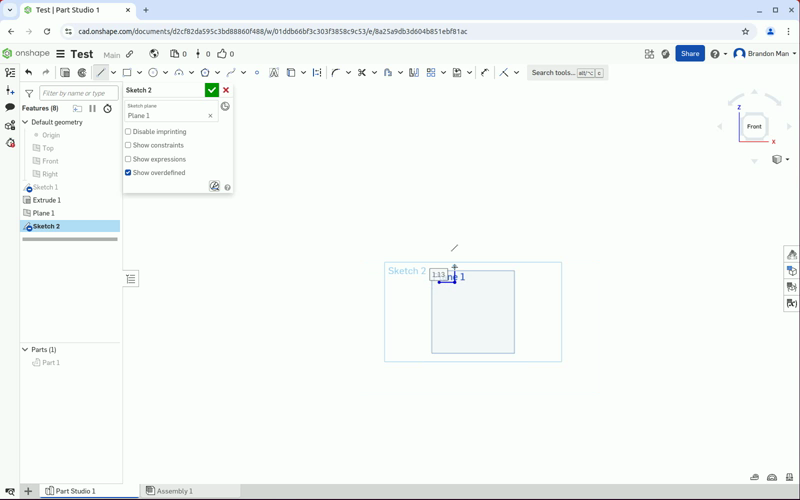
scroll(-6)
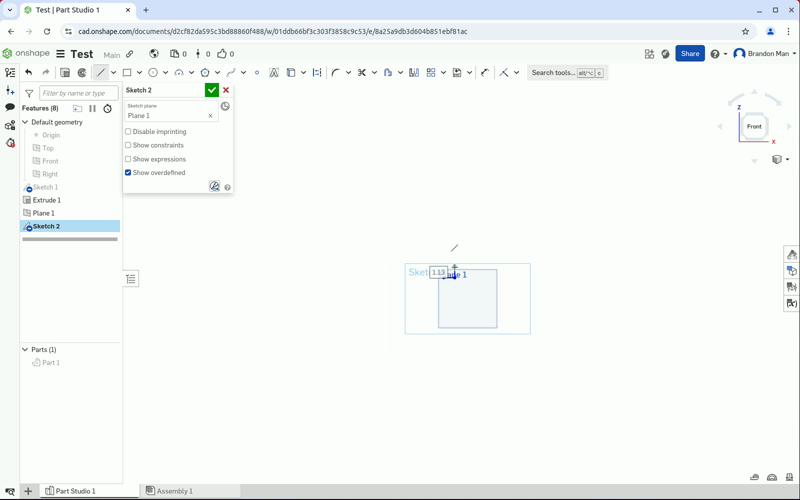
scroll(-6)
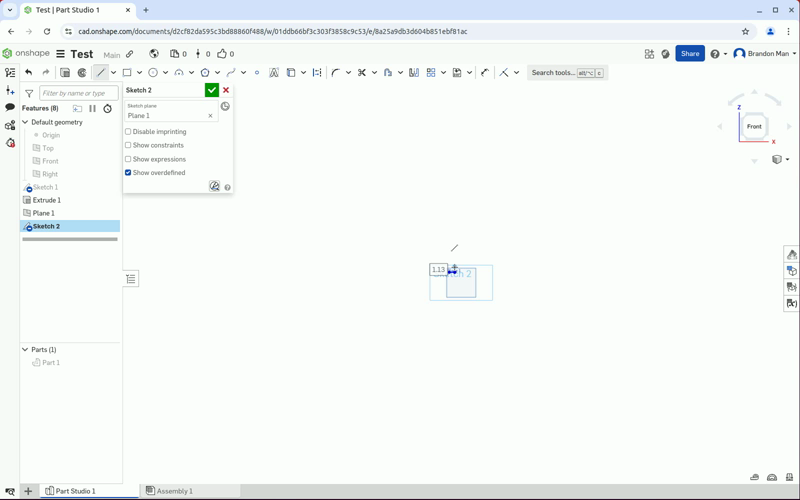
key_up(shift)
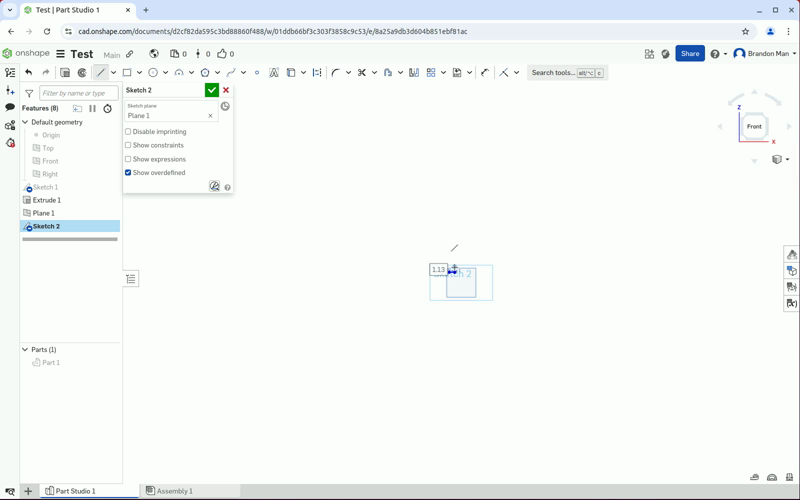
key_down(shift)
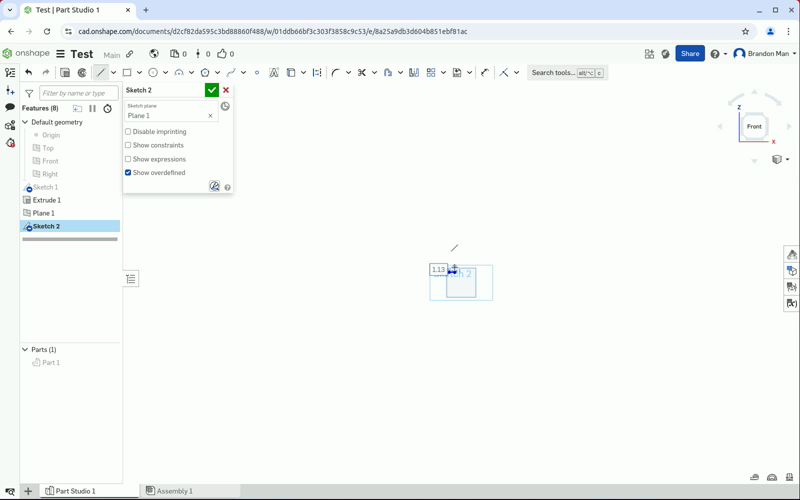
mouse_move(484, 266)
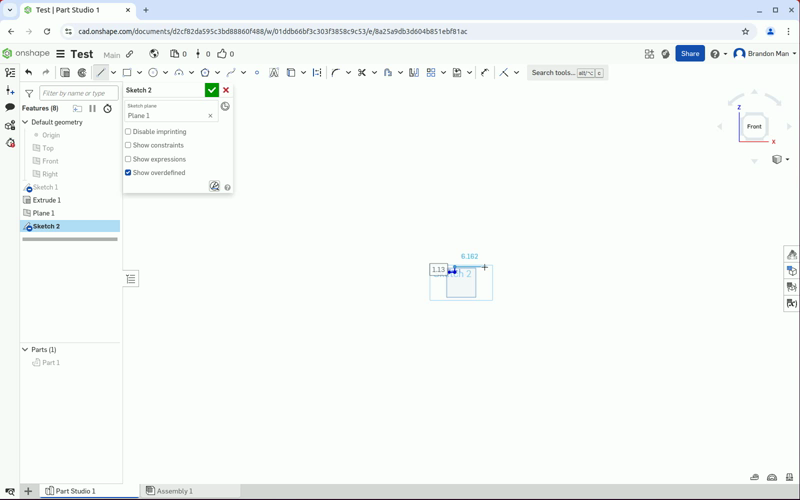
mouse_move(449, 266)
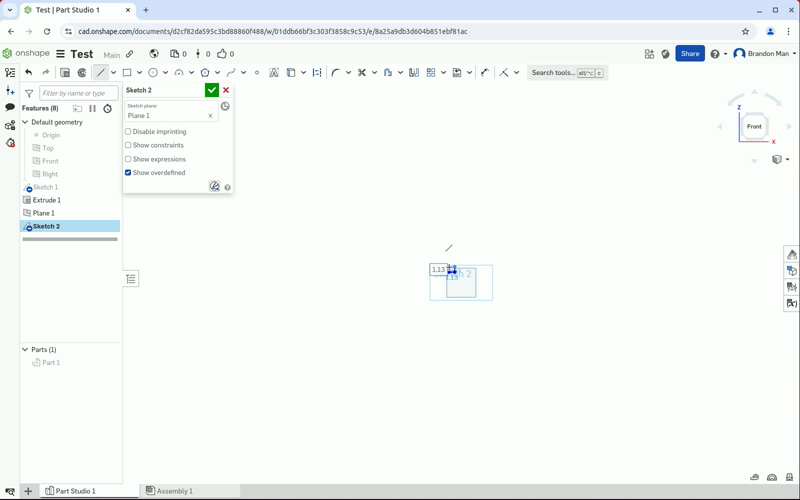
scroll(6)
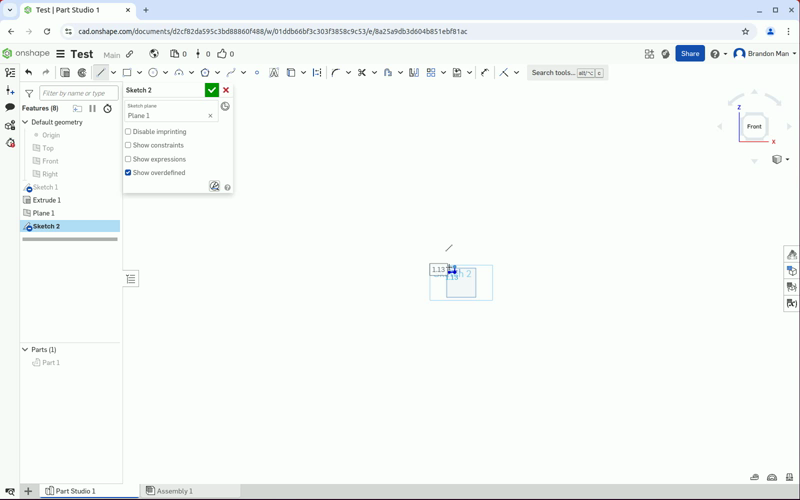
scroll(6)
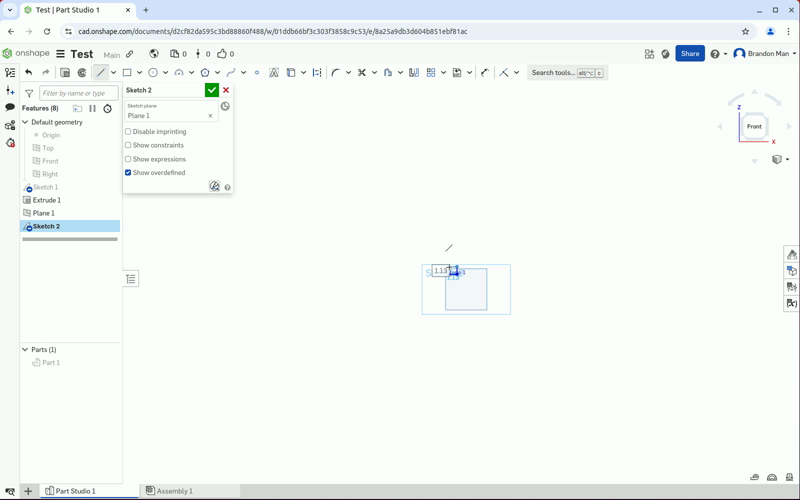
scroll(6)
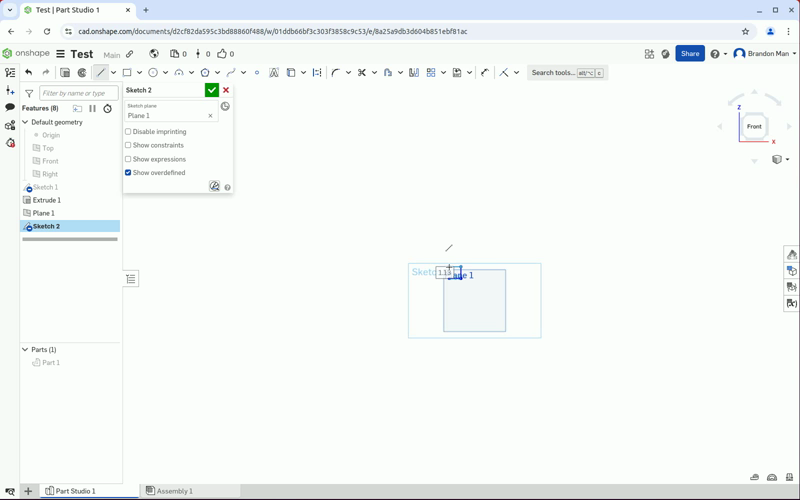
scroll(6)
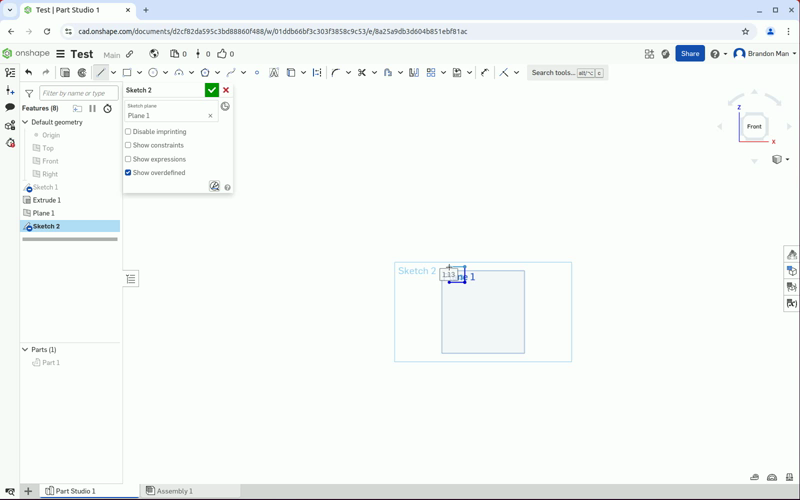
scroll(6)
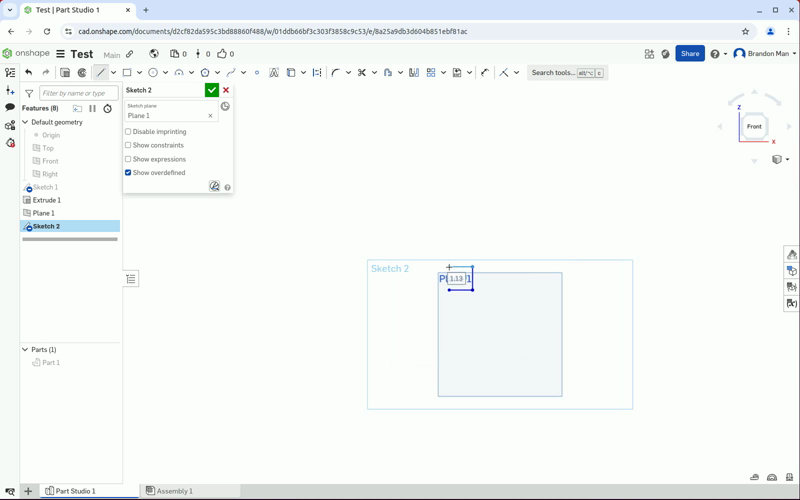
scroll(6)
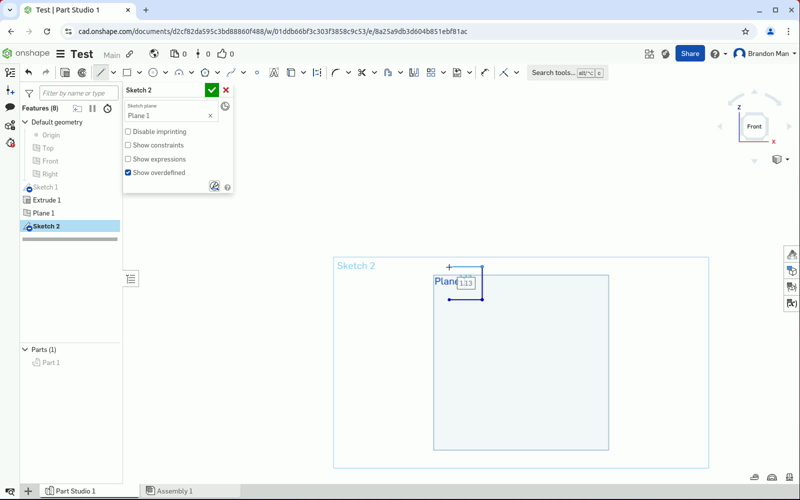
scroll(6)
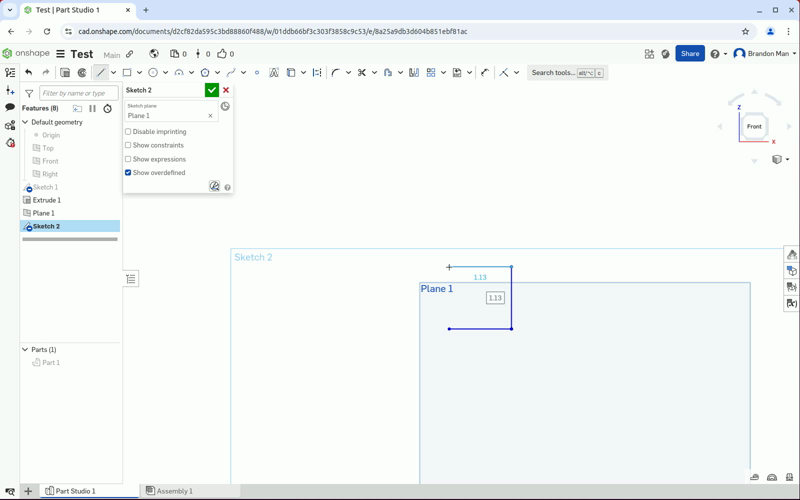
click(449, 266)
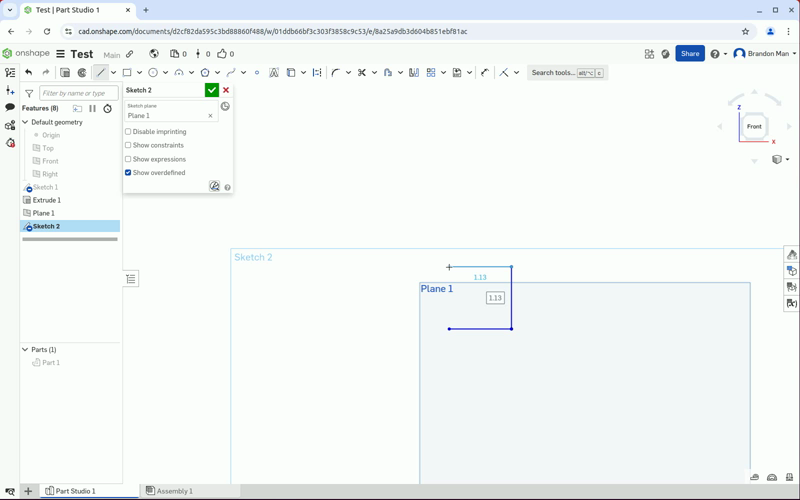
scroll(-6)
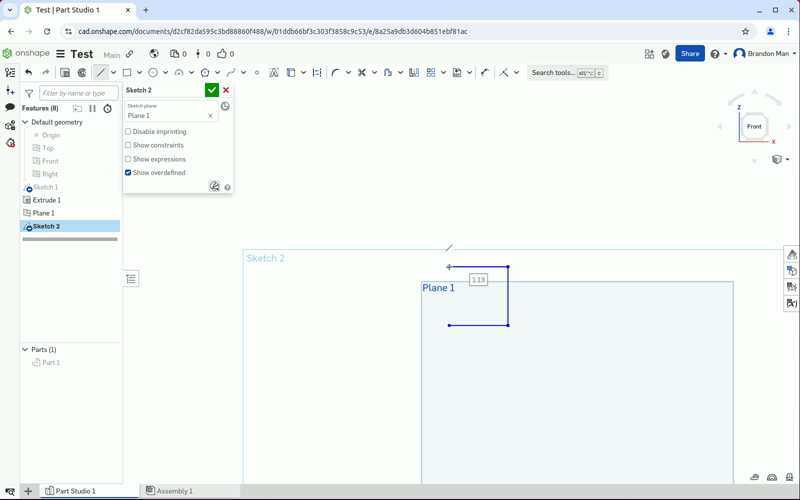
scroll(-6)
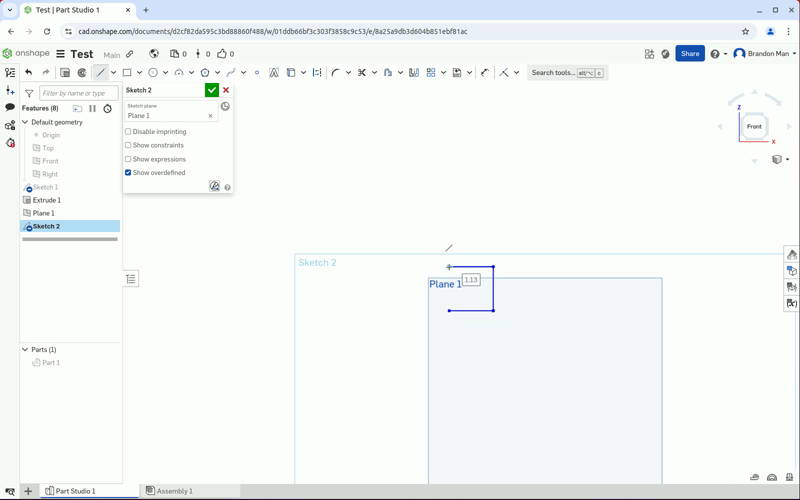
scroll(-6)
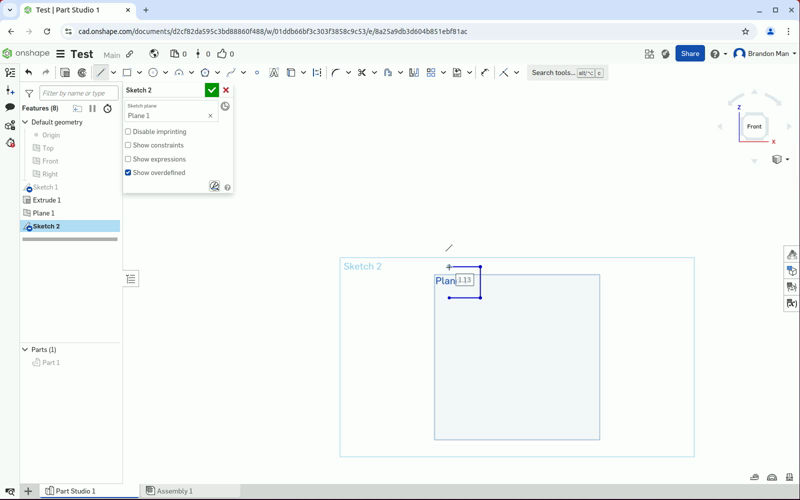
scroll(-6)
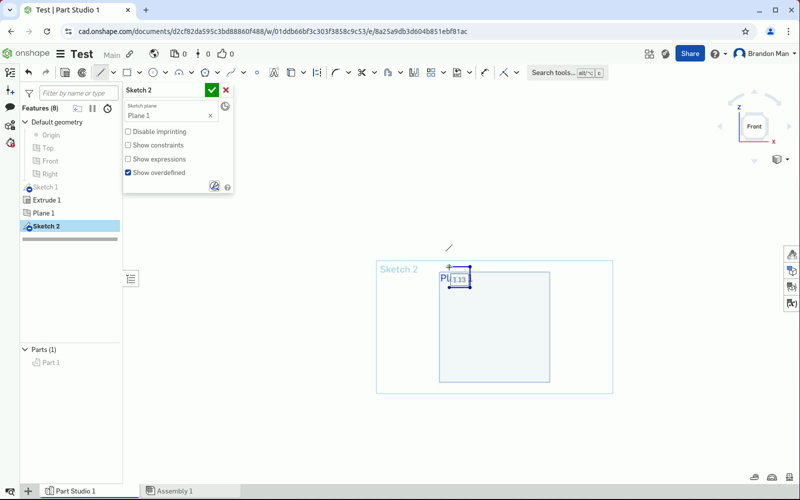
scroll(-6)
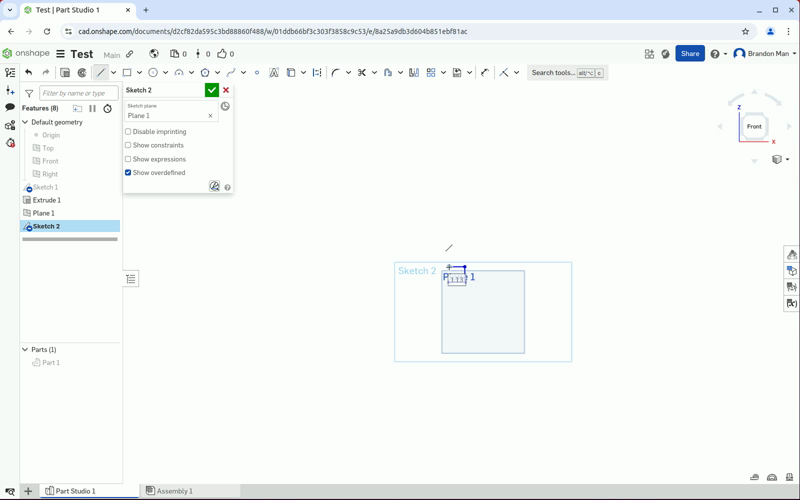
scroll(-6)
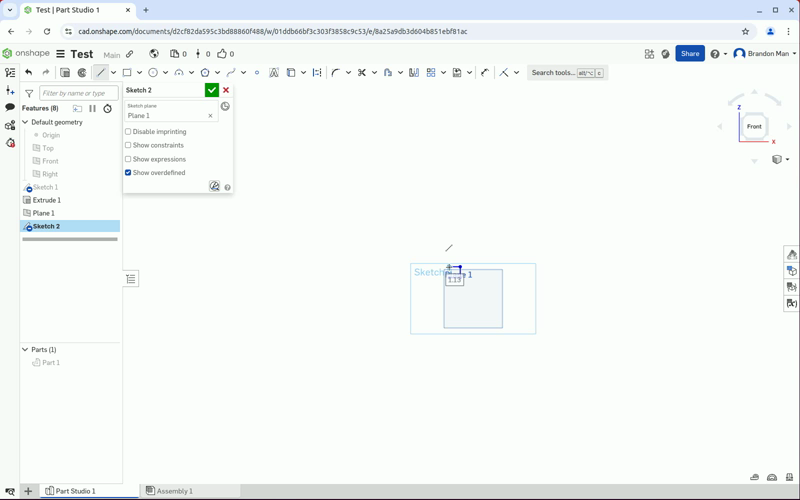
scroll(-6)
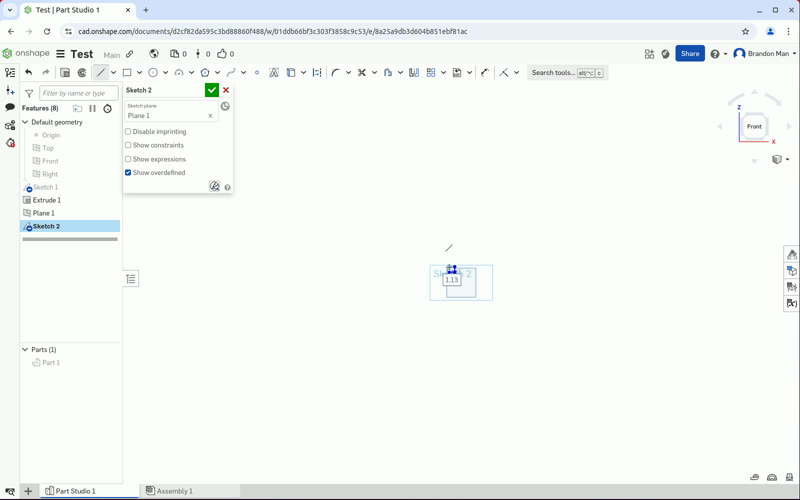
key_up(shift)
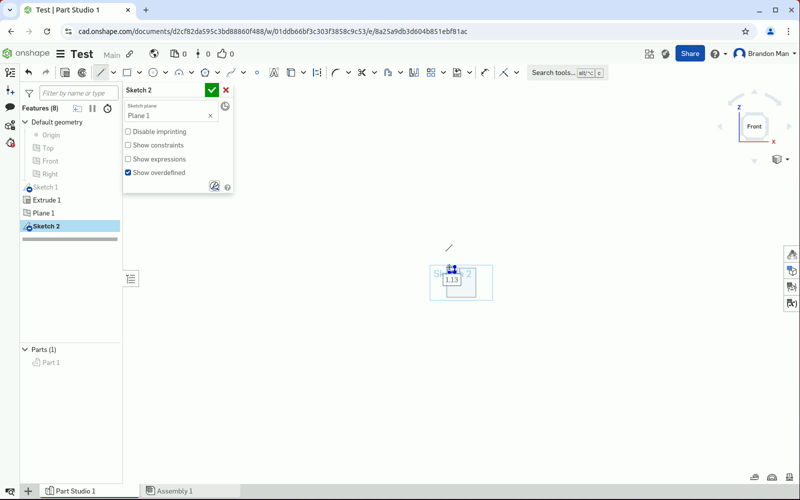
mouse_move(479, 266)
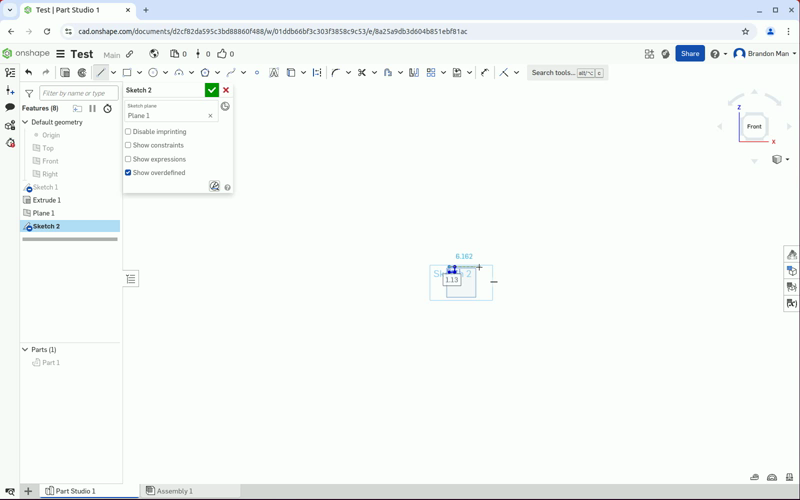
key_down(shift)
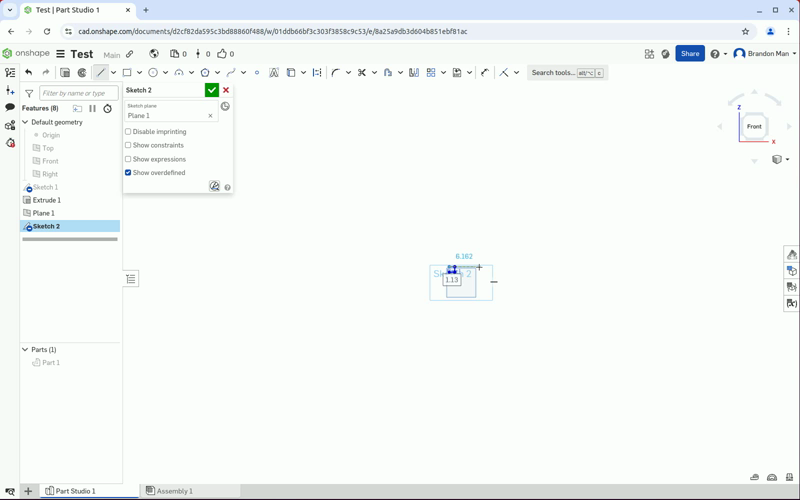
mouse_move(449, 272)
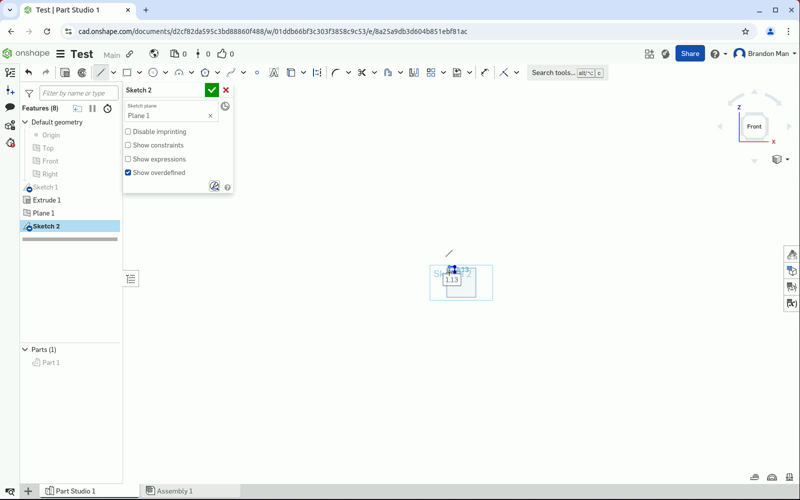
scroll(6)
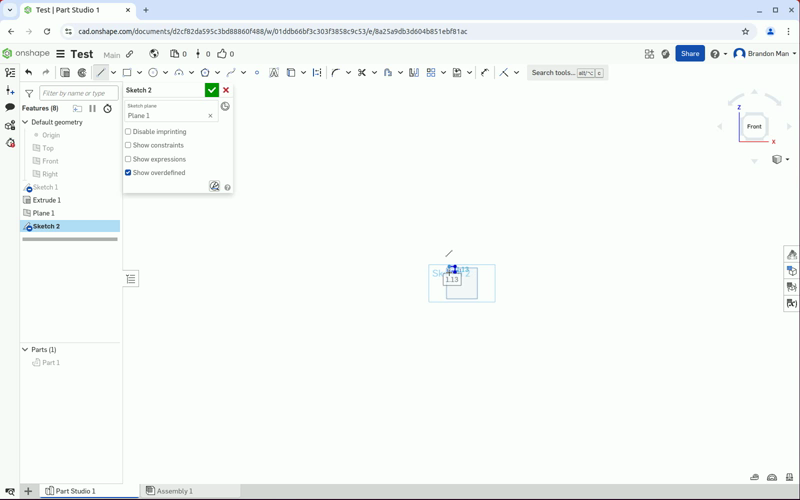
scroll(6)
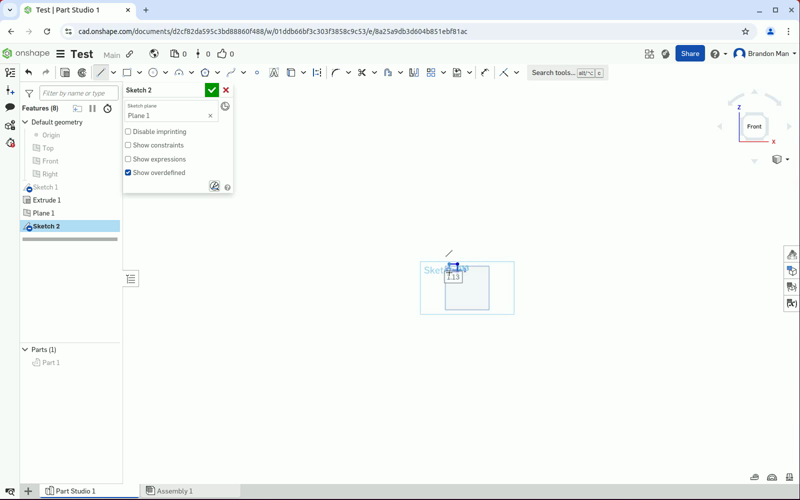
scroll(6)
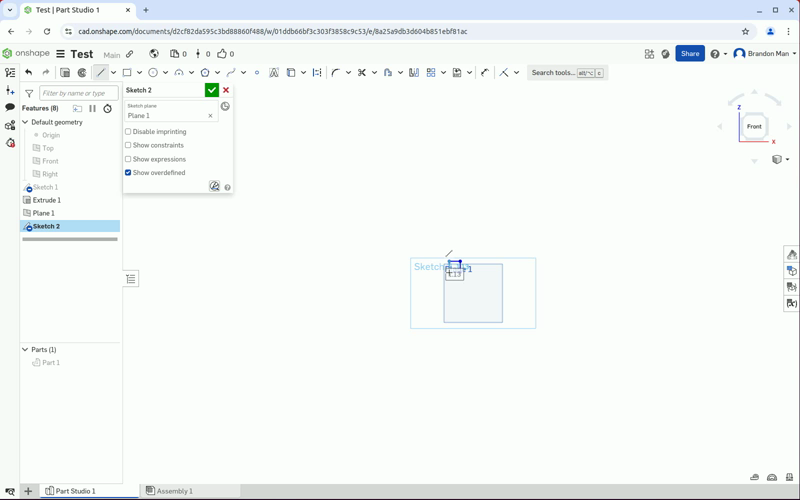
scroll(6)
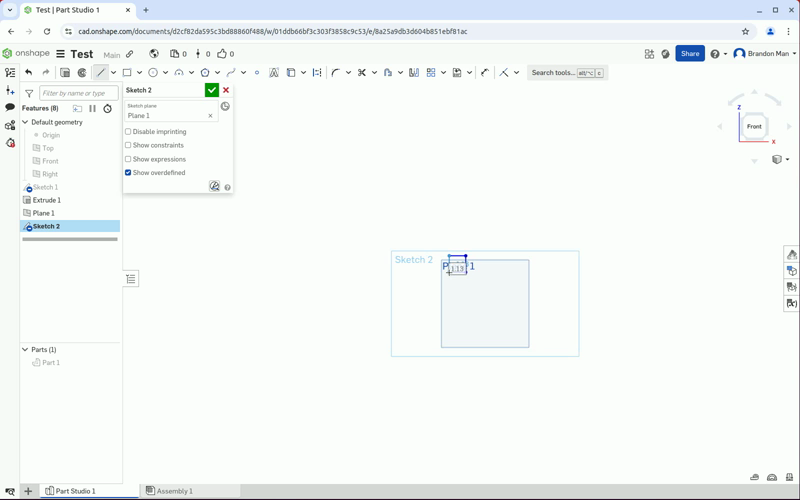
scroll(6)
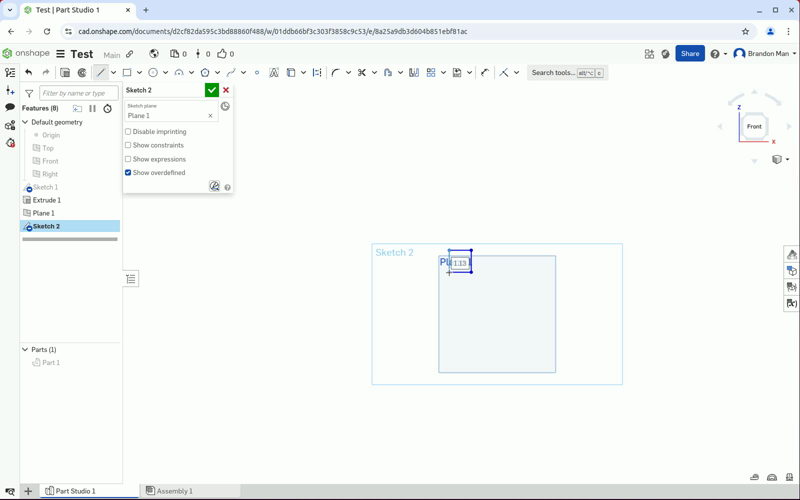
scroll(6)
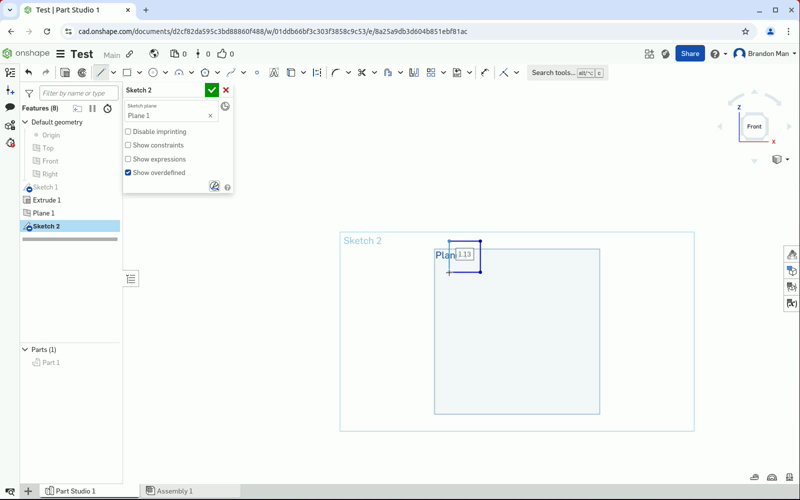
scroll(6)
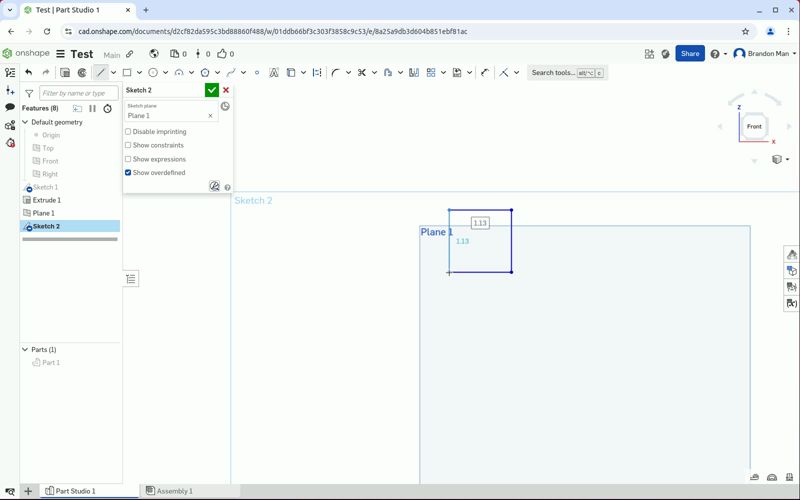
key_up(shift)
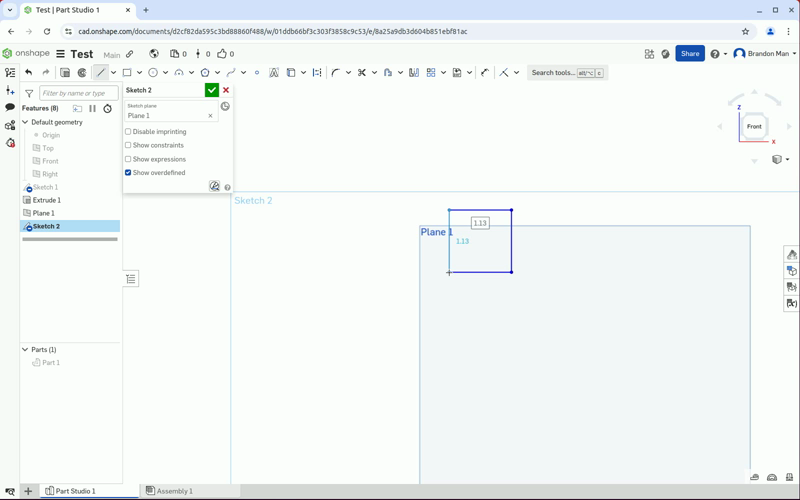
click(449, 272)
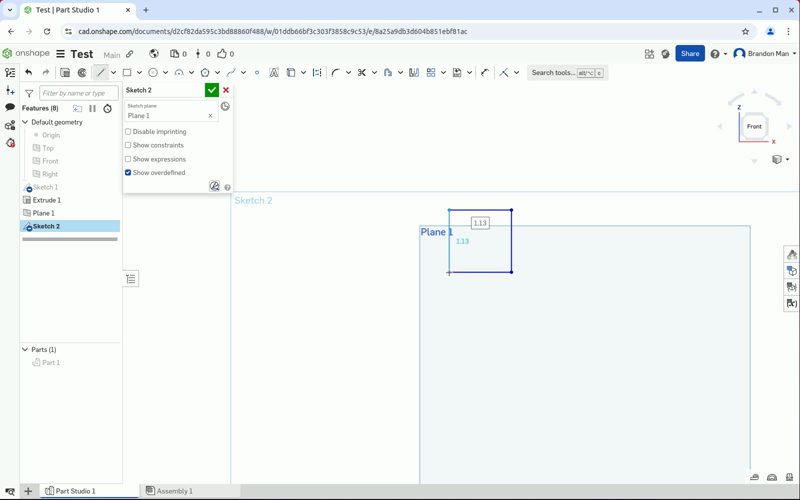
scroll(-6)
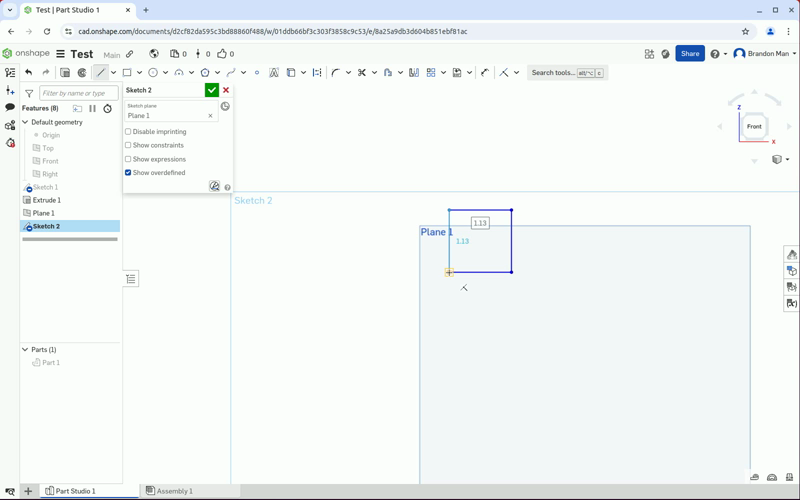
scroll(-6)
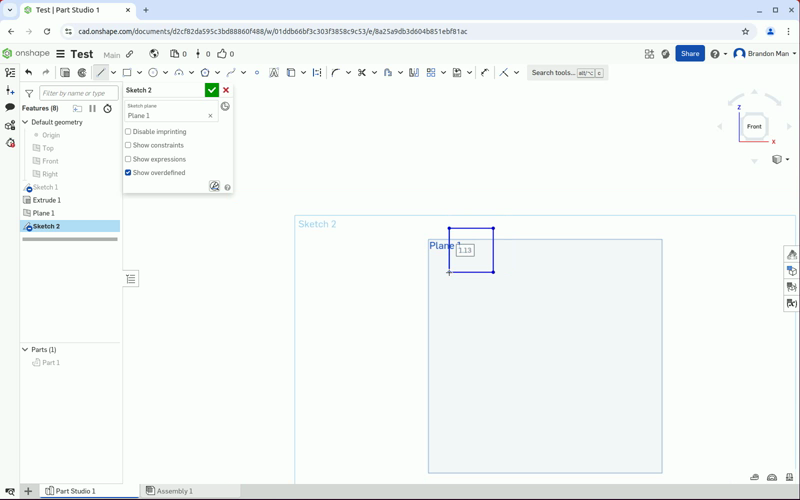
scroll(-6)
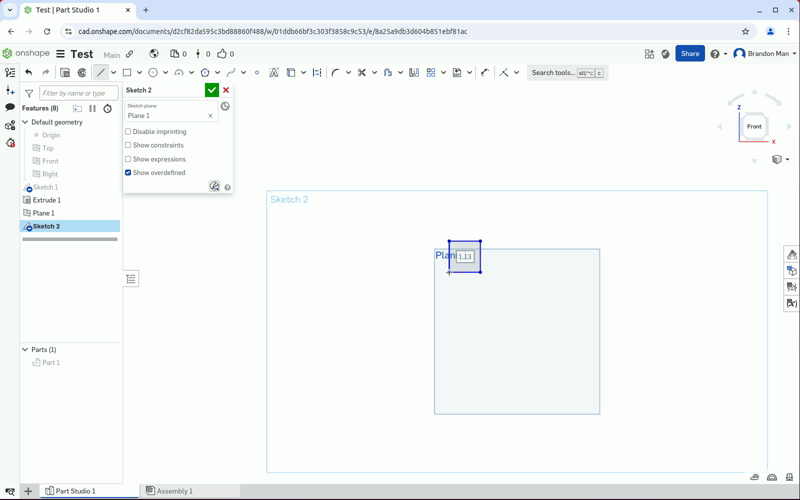
scroll(-6)
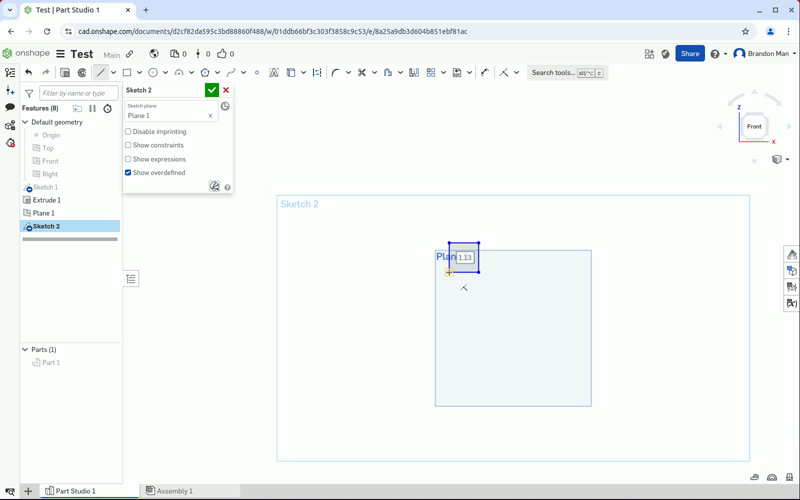
scroll(-6)
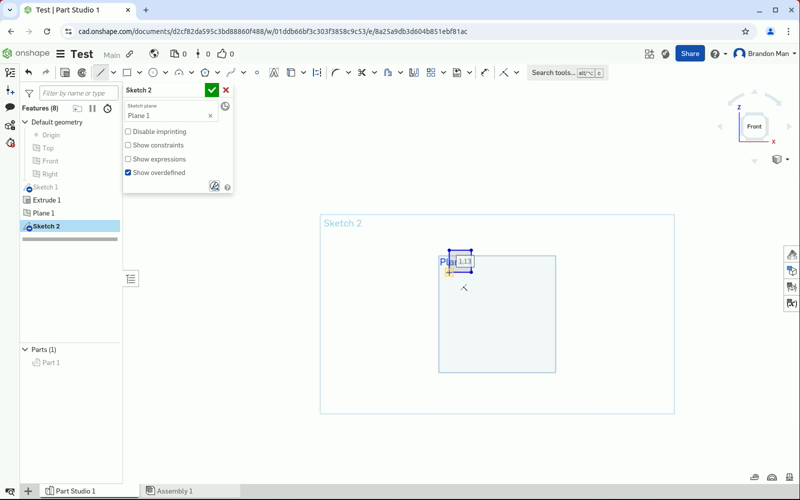
scroll(-6)
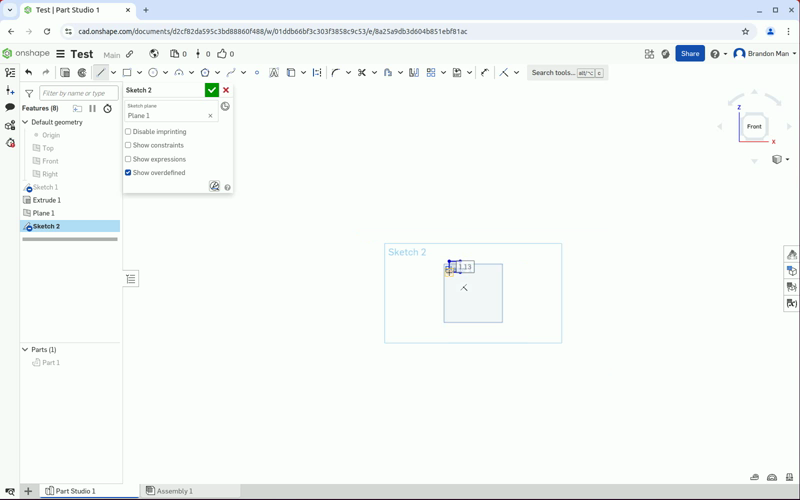
scroll(-6)
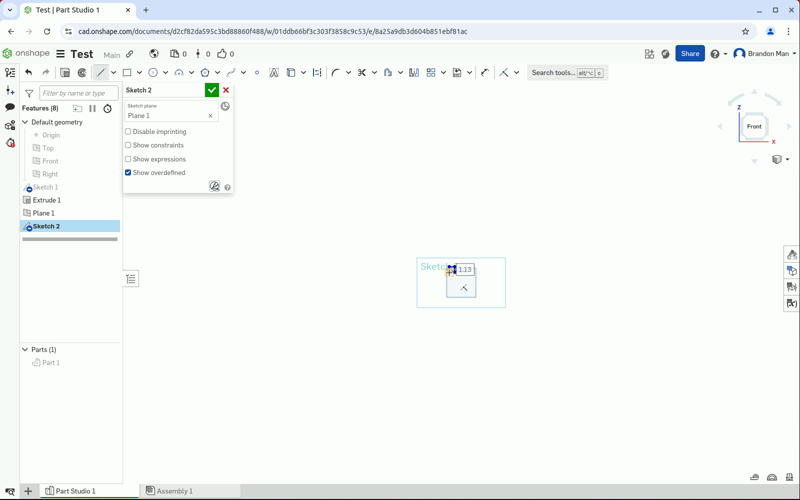
key(esc)
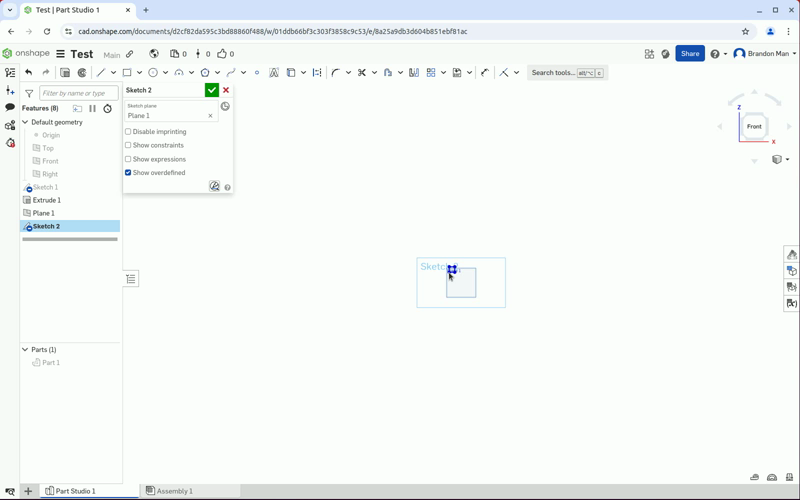
mouse_move(451, 270)
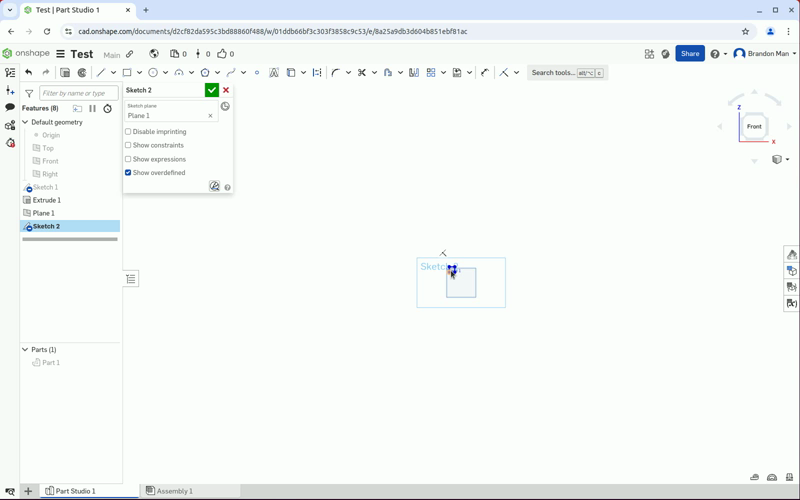
scroll(6)
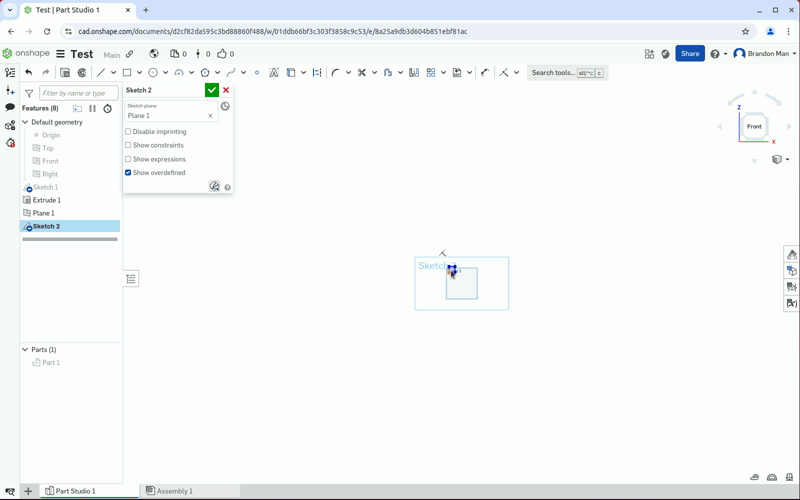
scroll(6)
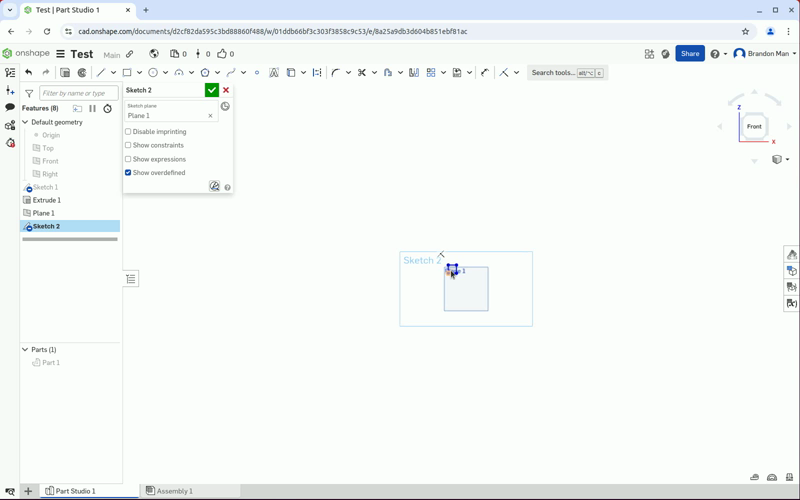
scroll(6)
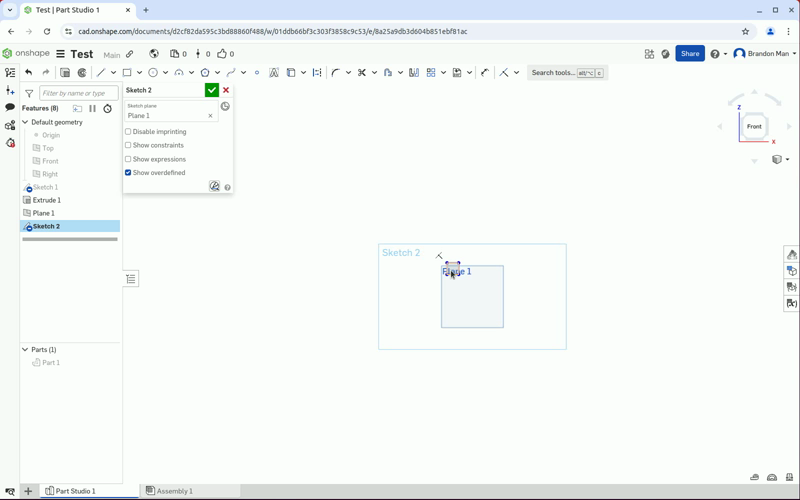
scroll(6)
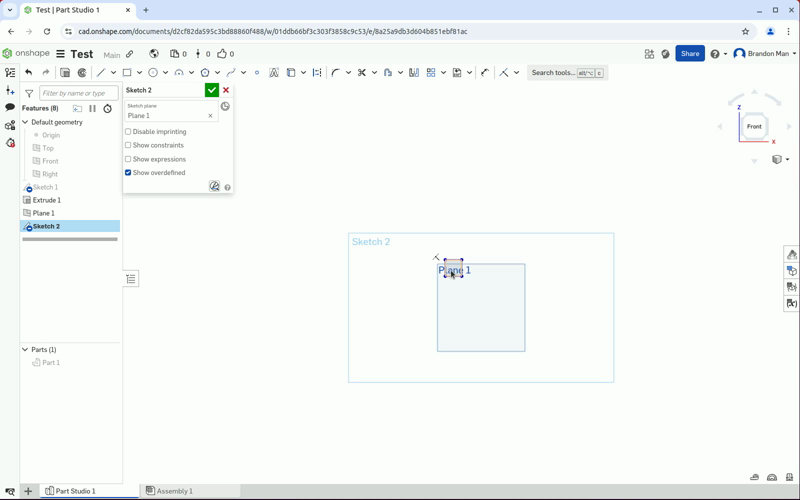
scroll(6)
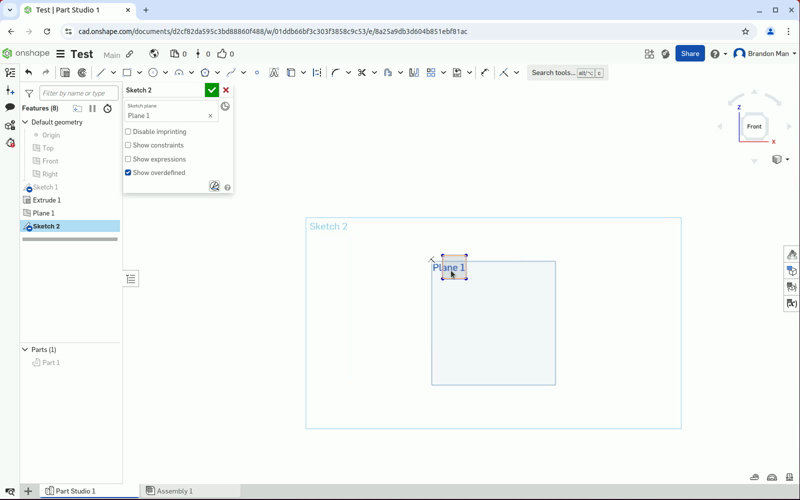
scroll(6)
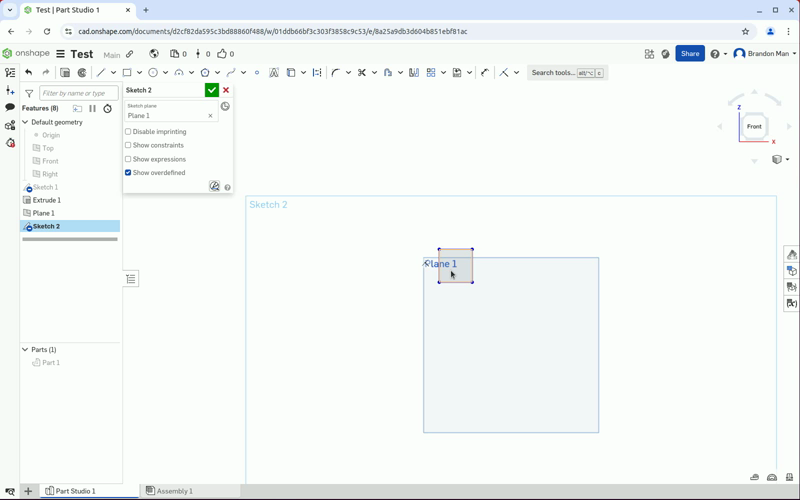
scroll(6)
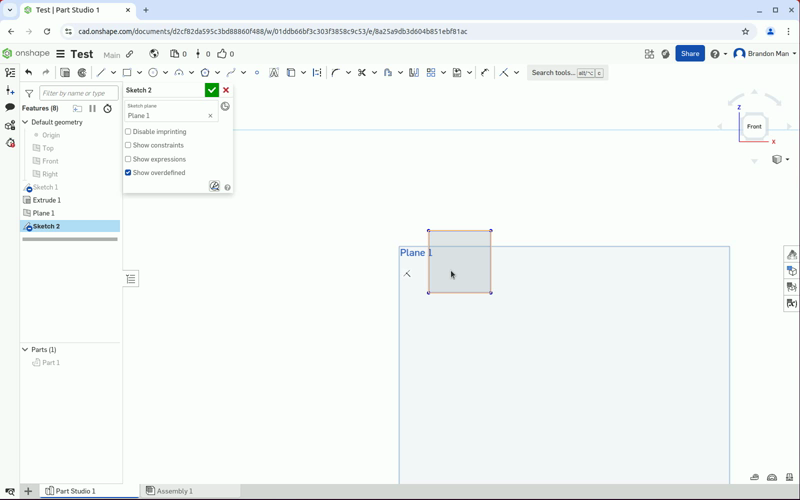
click(451, 270)
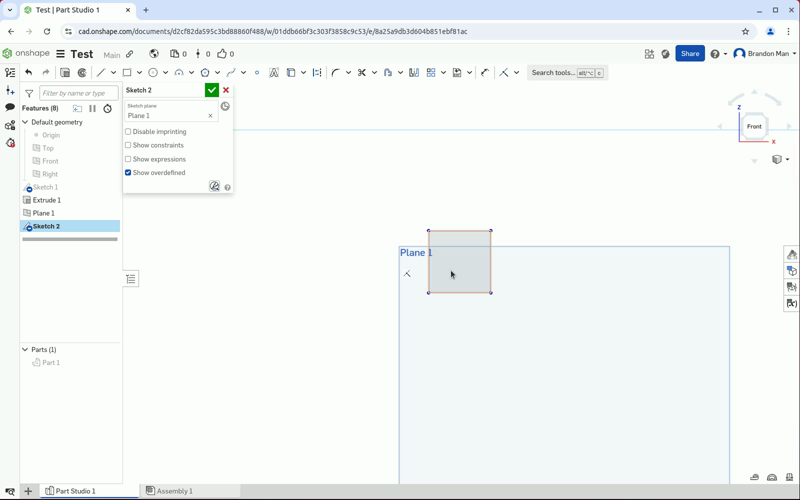
scroll(-6)
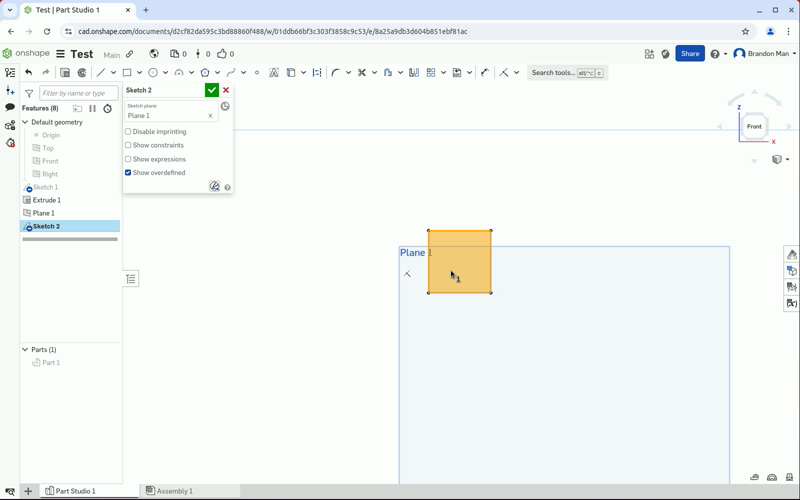
scroll(-6)
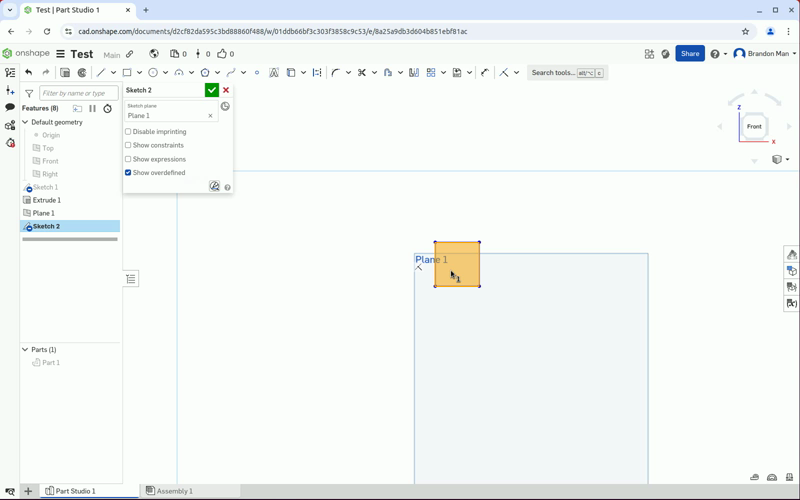
scroll(-6)
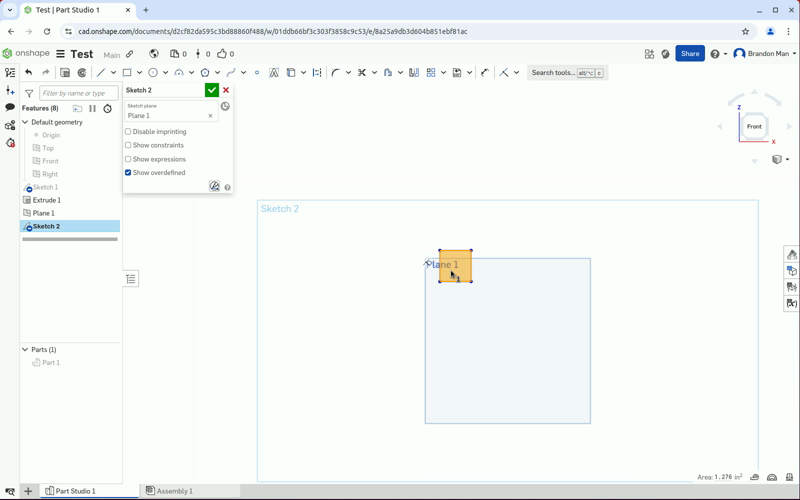
scroll(-6)
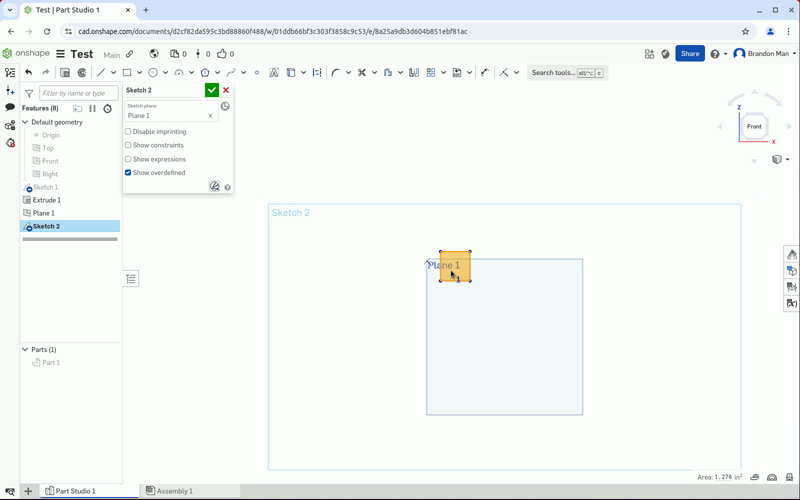
scroll(-6)
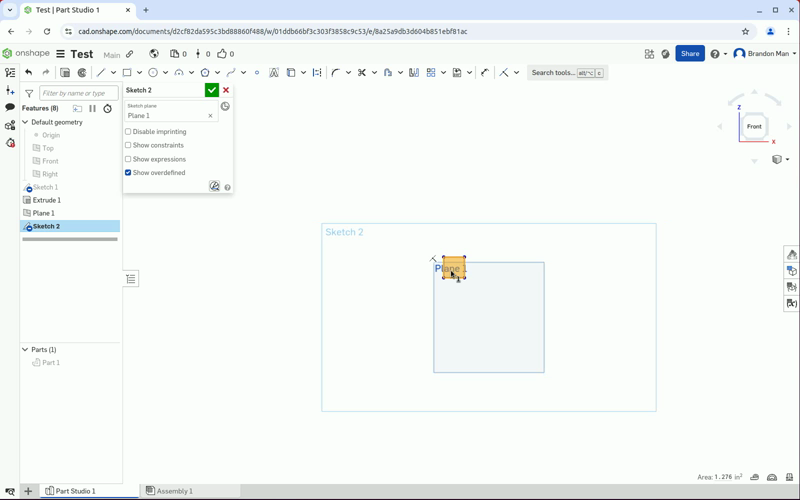
scroll(-6)
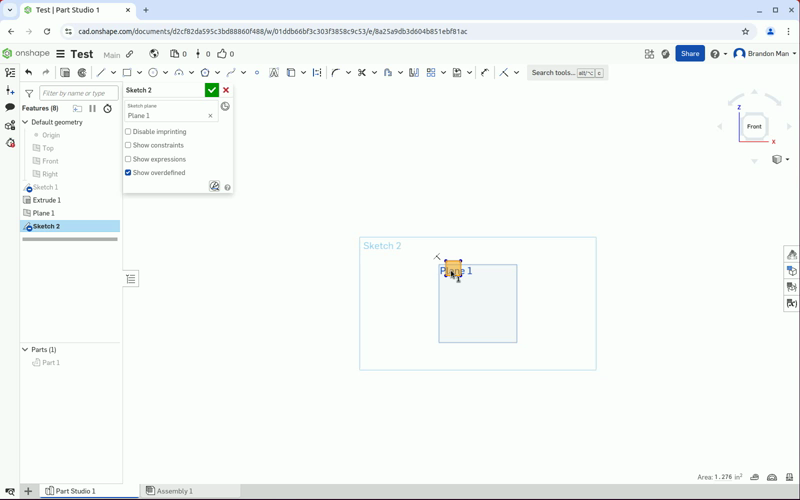
scroll(-6)
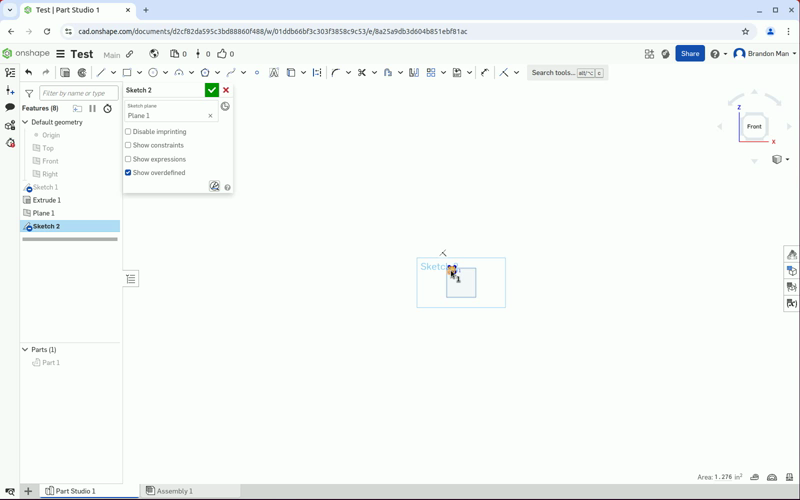
mouse_move(73, 352)
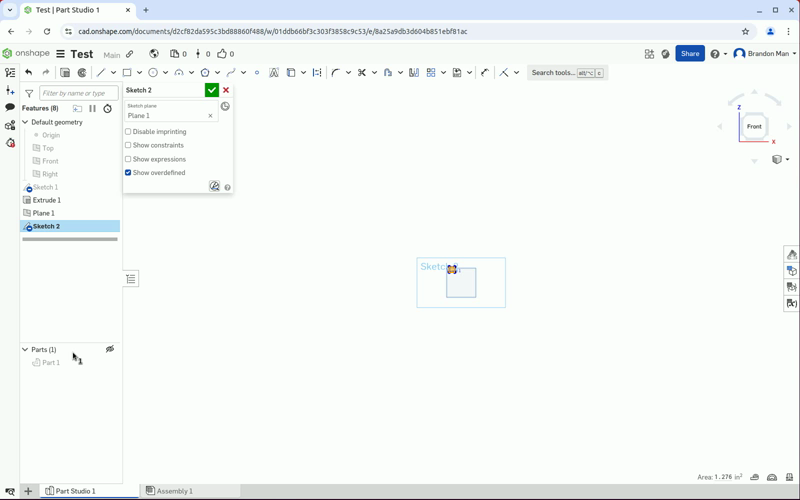
key(shift+y)
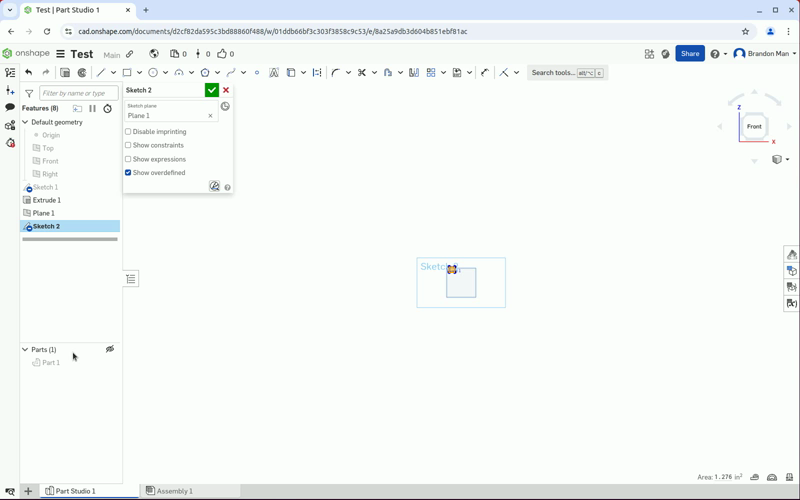
key(shift+e)
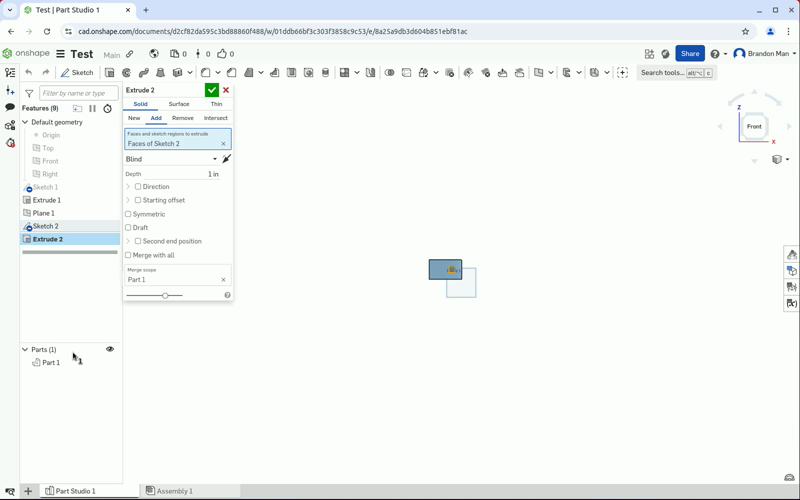
mouse_move(143, 106)
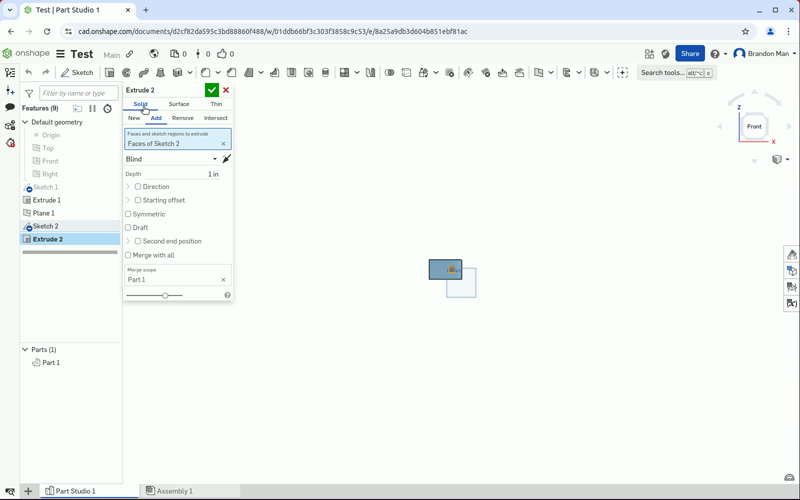
click(143, 106)
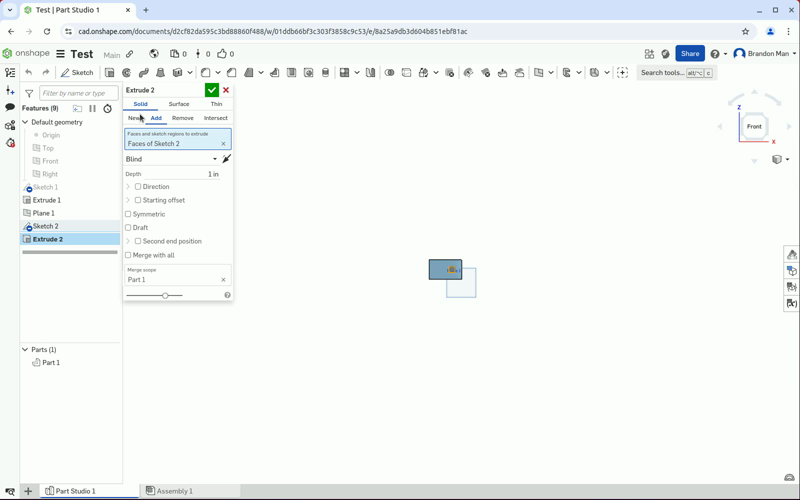
mouse_move(137, 120)
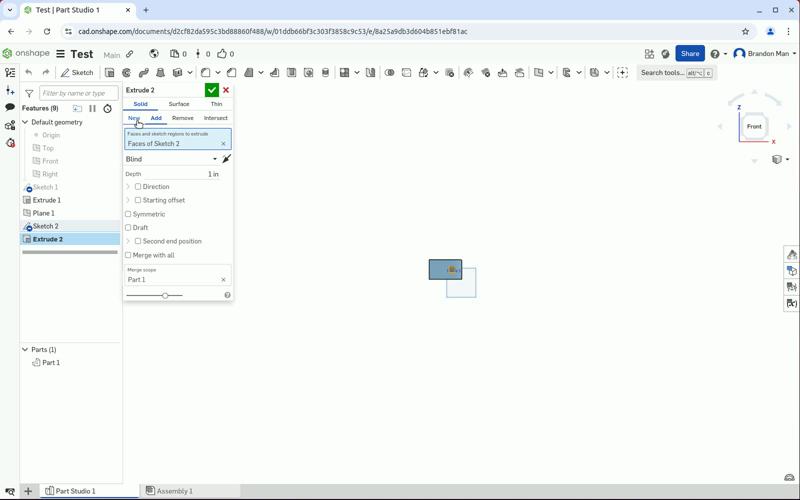
click(137, 120)
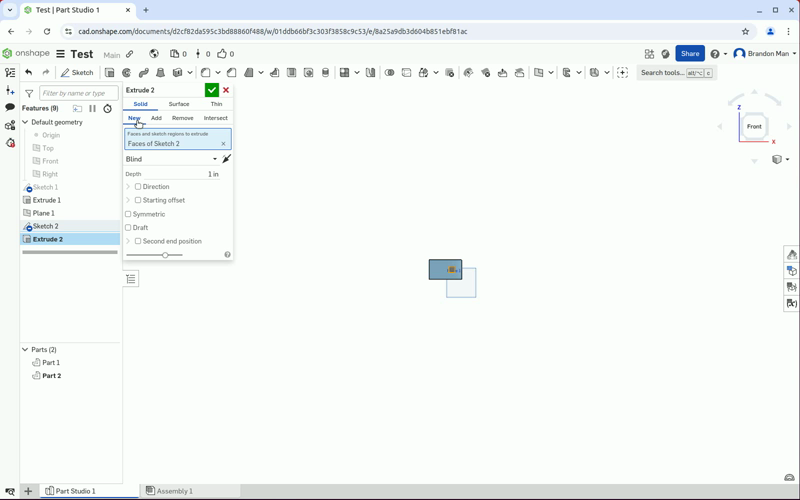
key(tab, 4)
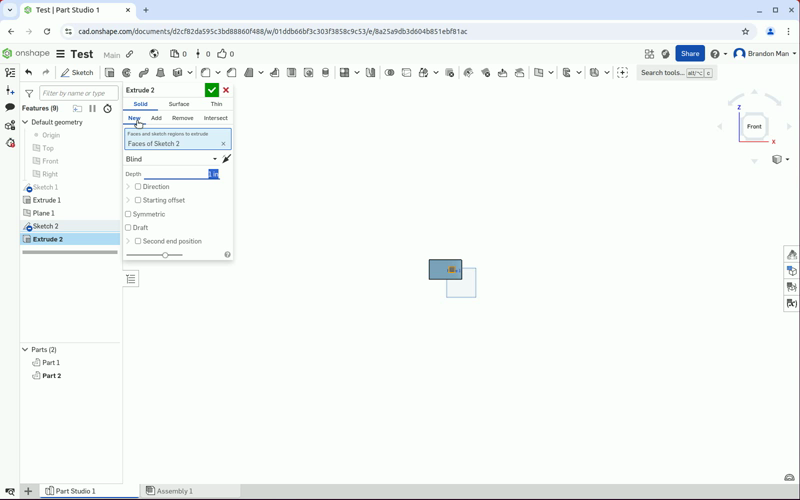
text(16.609)
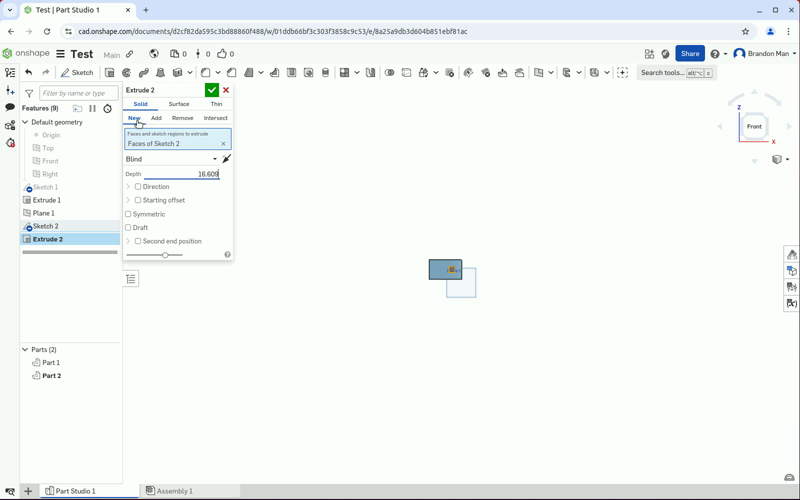
key(tab, 3)
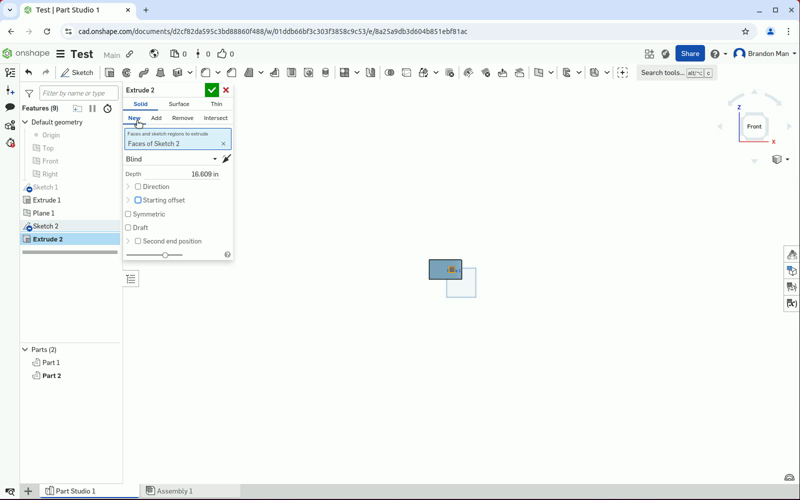
key(tab, 2)
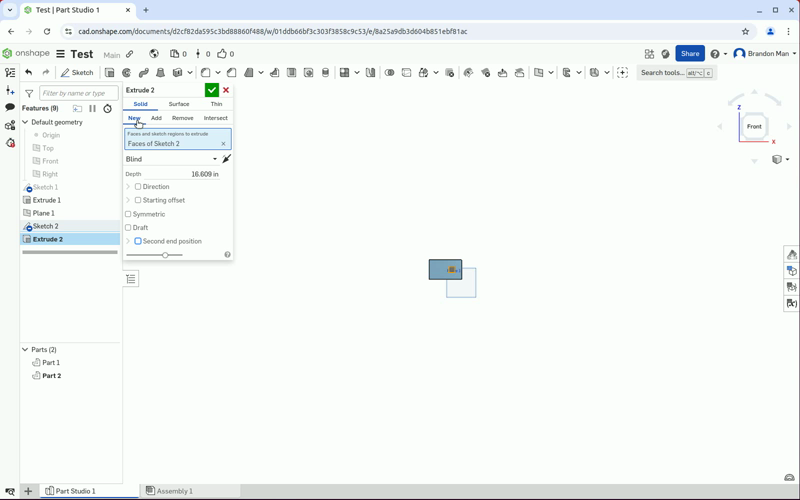
key(space)
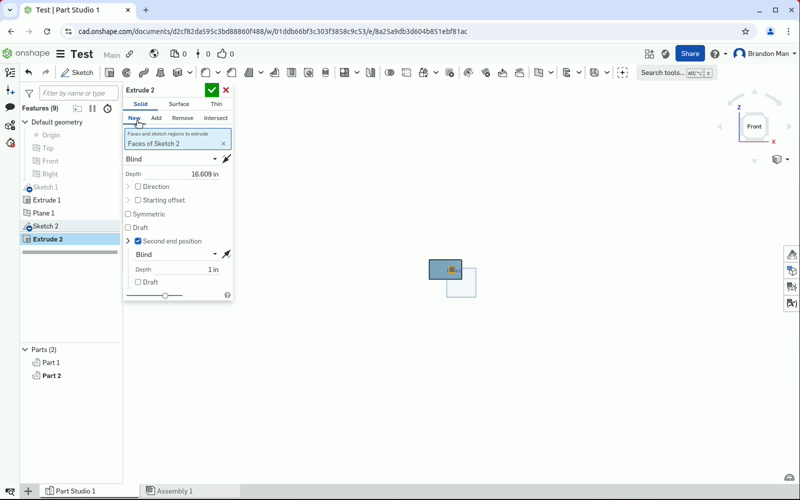
key(tab, 3)
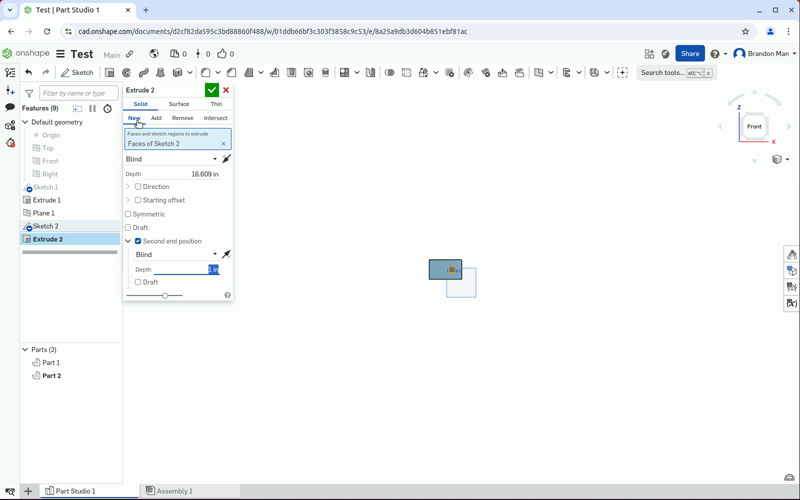
text(6.499)
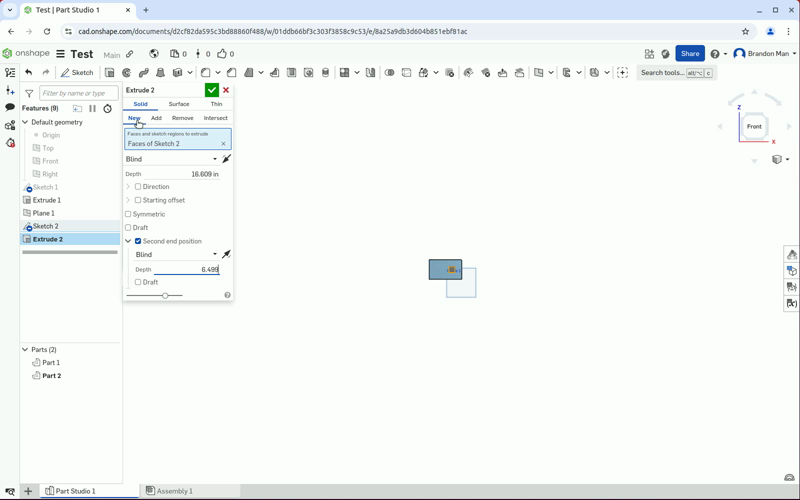
key(enter)
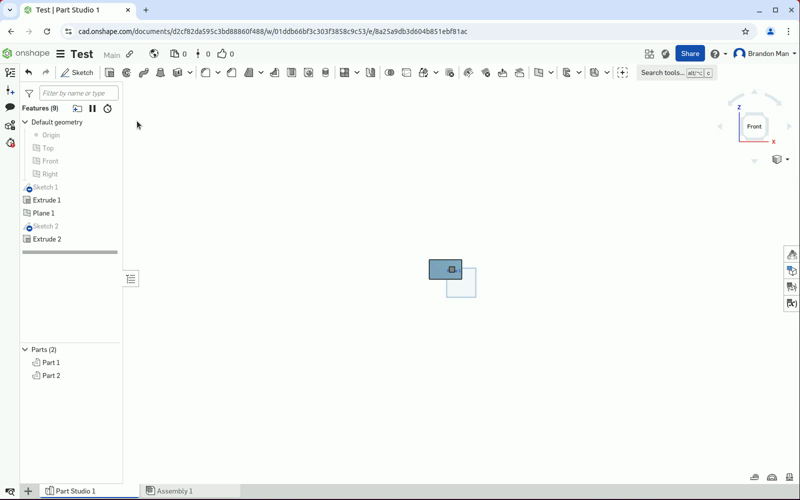
key(shift+h)
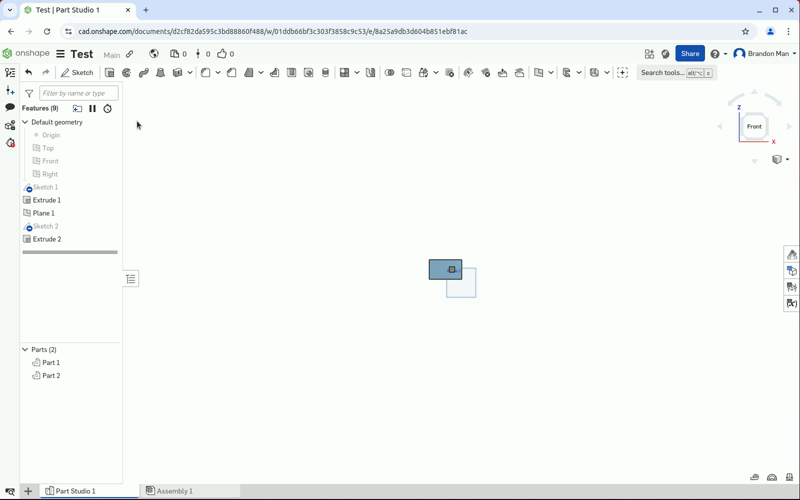
key(shift+h)
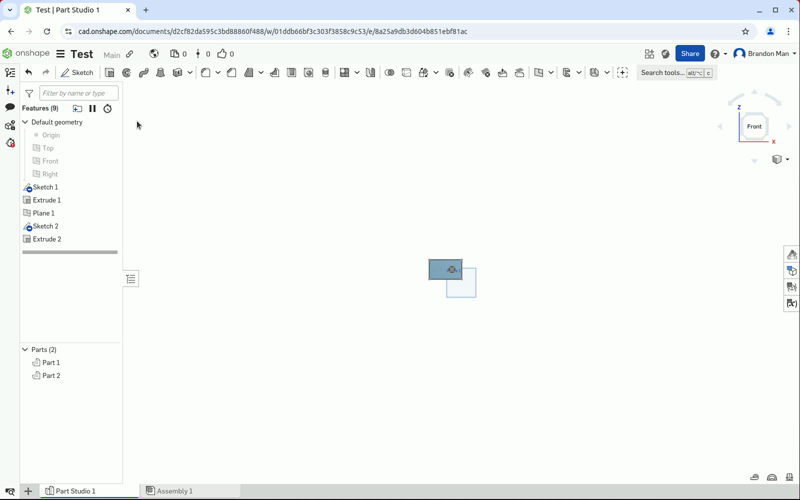
key(shift+7)
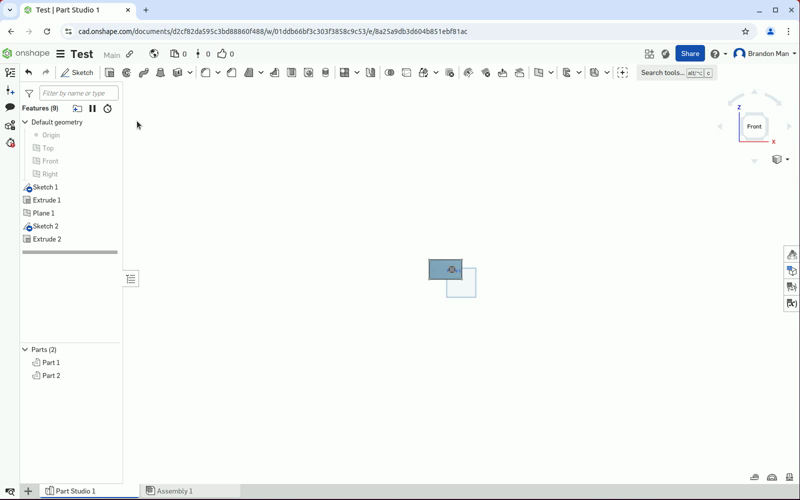
key(left, 2)
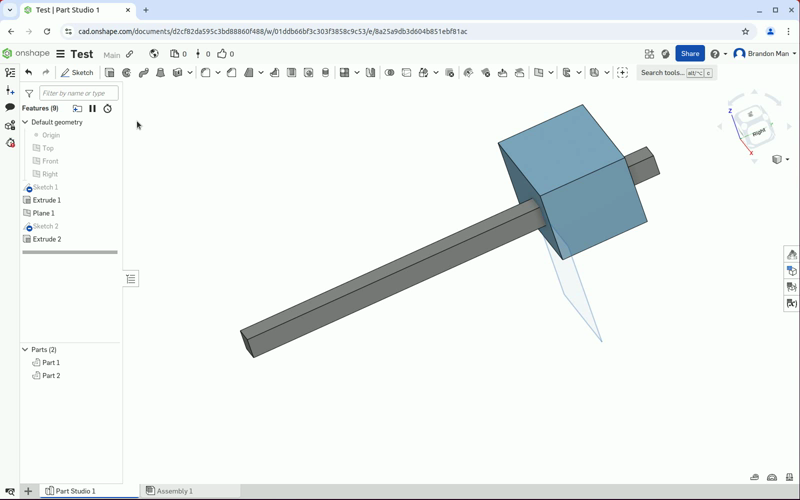
key(down, 2)
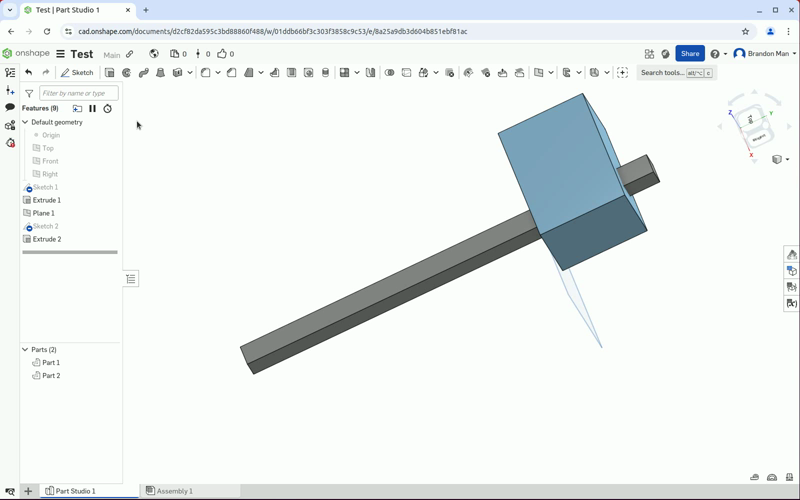
key(up, 2)
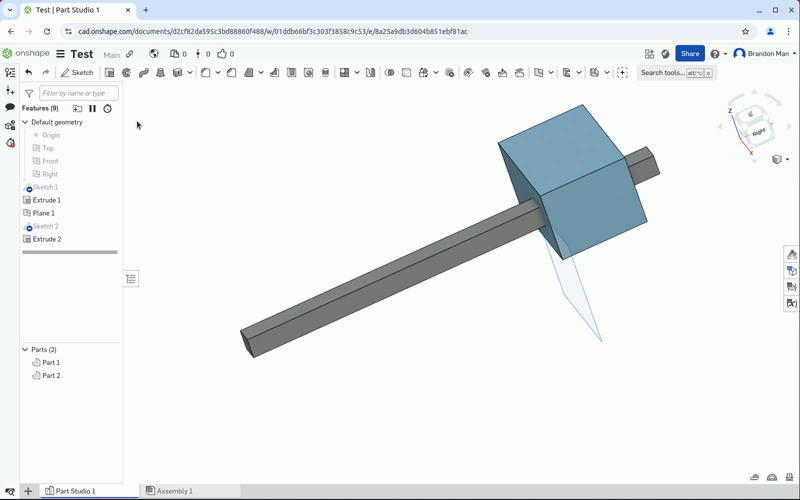
key(right, 2)
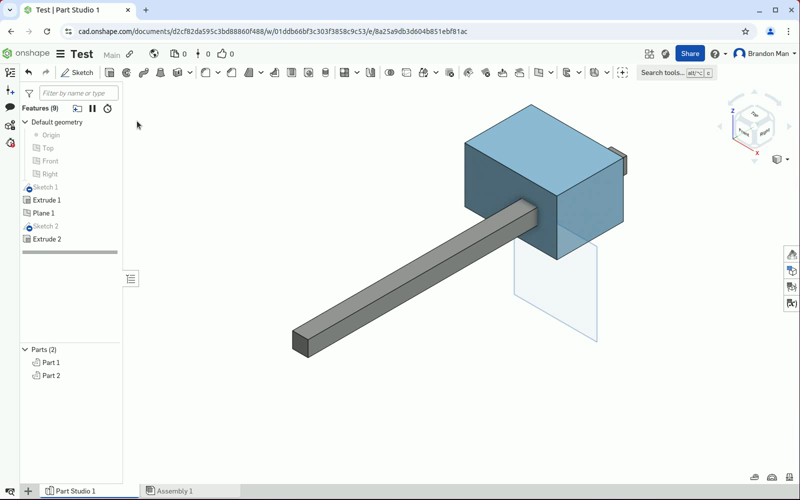
mouse_move(73, 189)
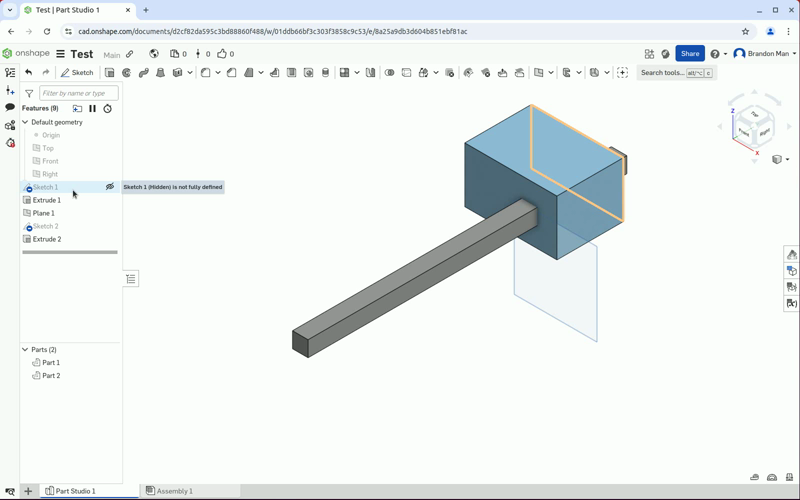
click(73, 189)